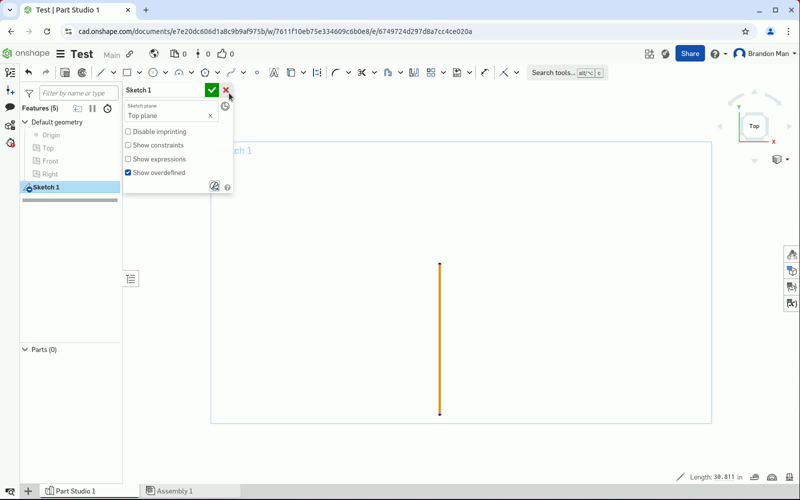
key(shift+h)
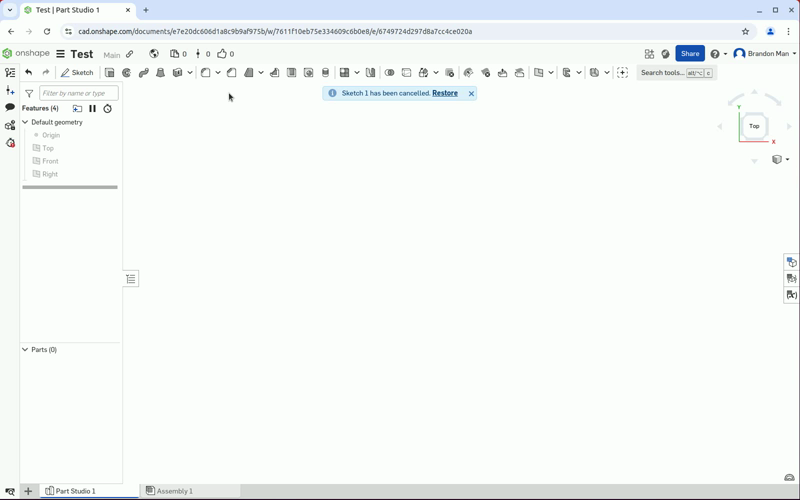
mouse_move(73, 352)
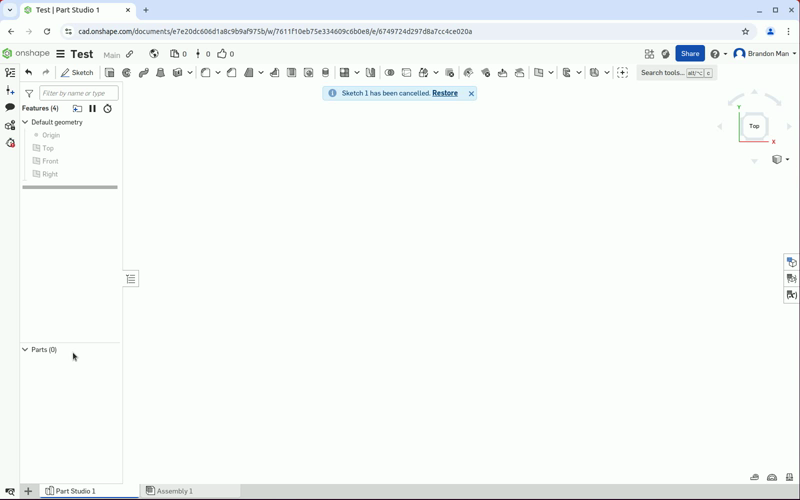
key(y)
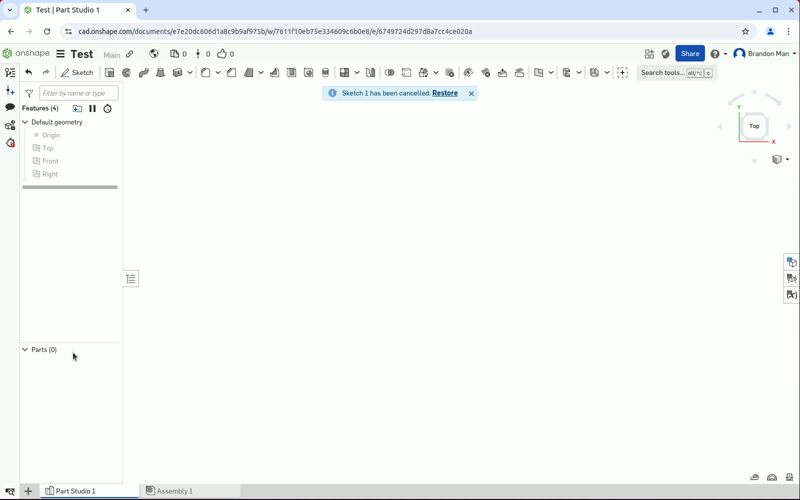
key(shift+p)
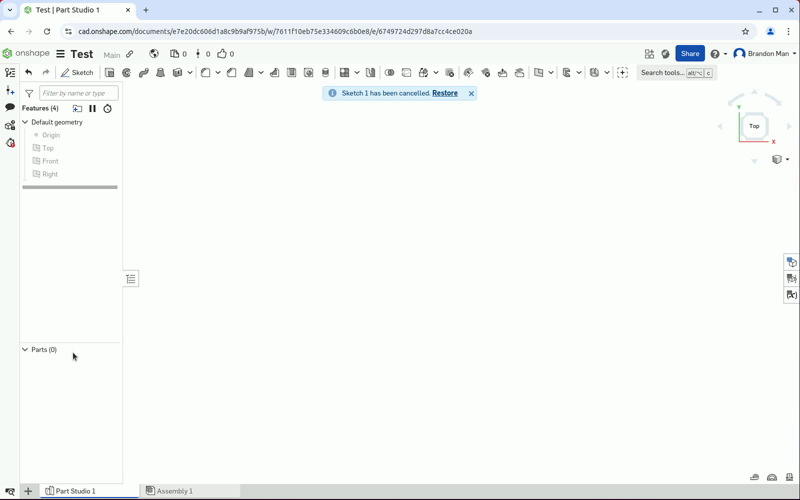
key(space)
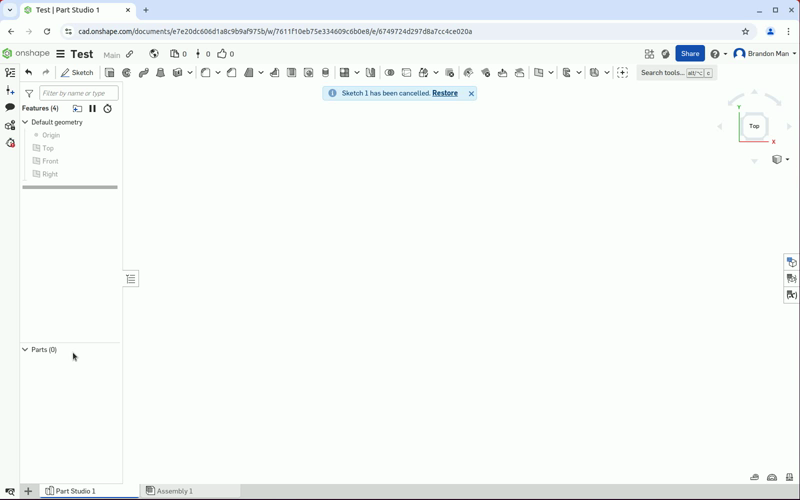
key_down(shift)
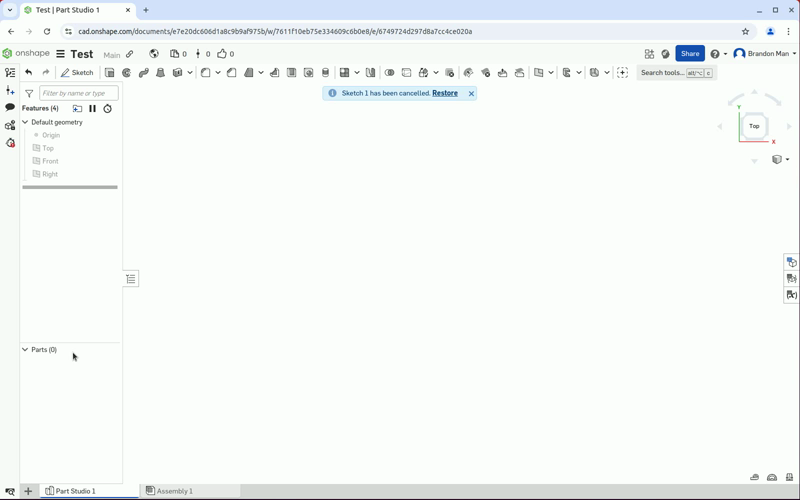
key(up)
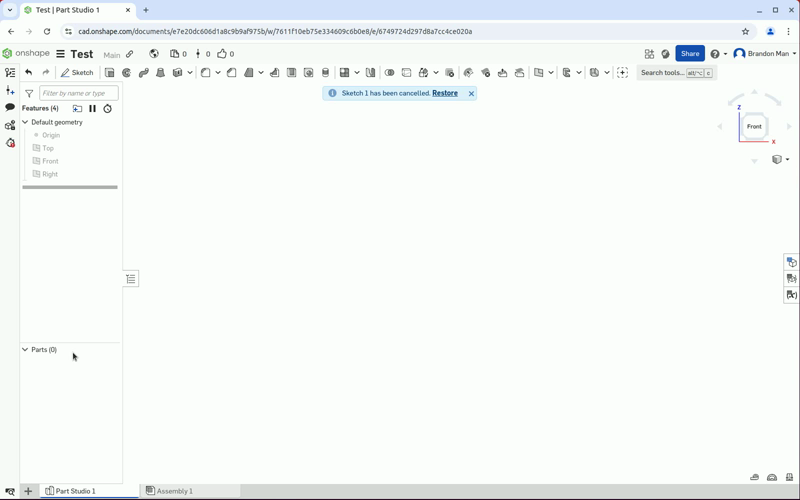
key_up(shift)
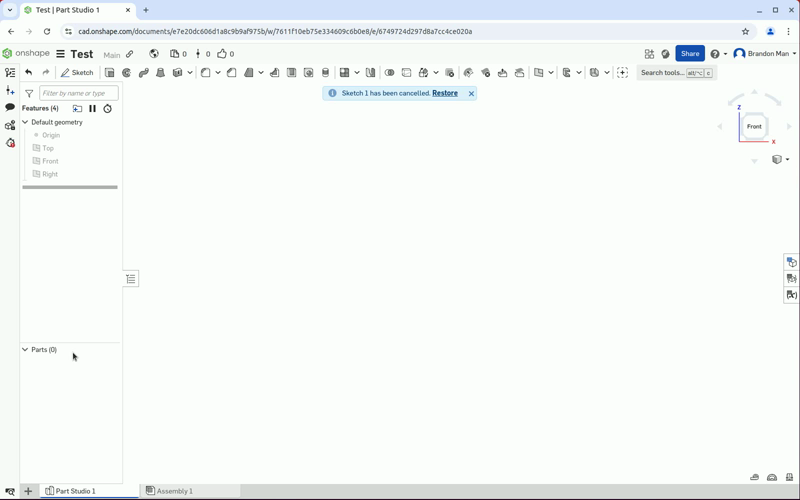
key(space)
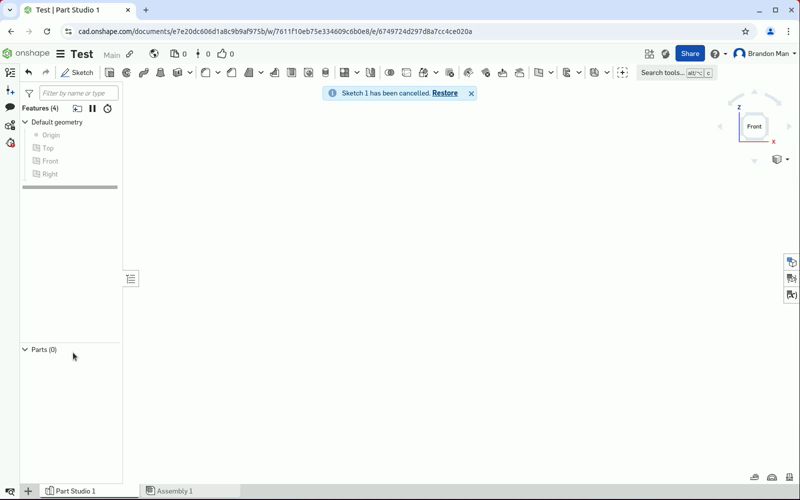
key_down(shift)
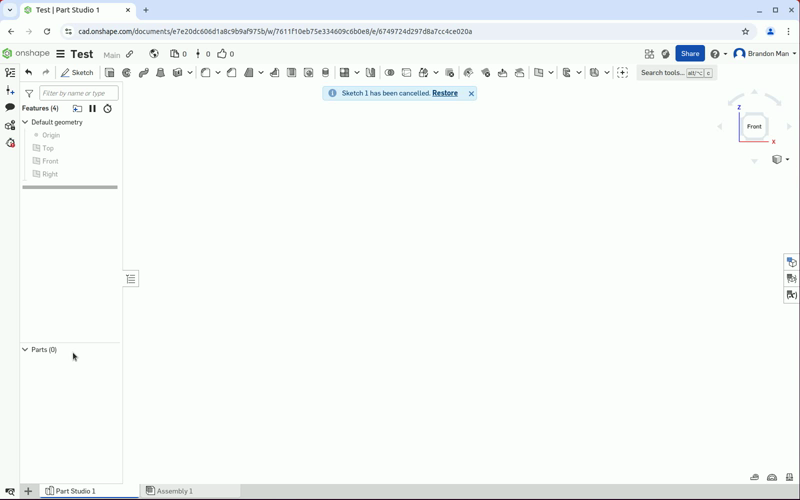
key(left)
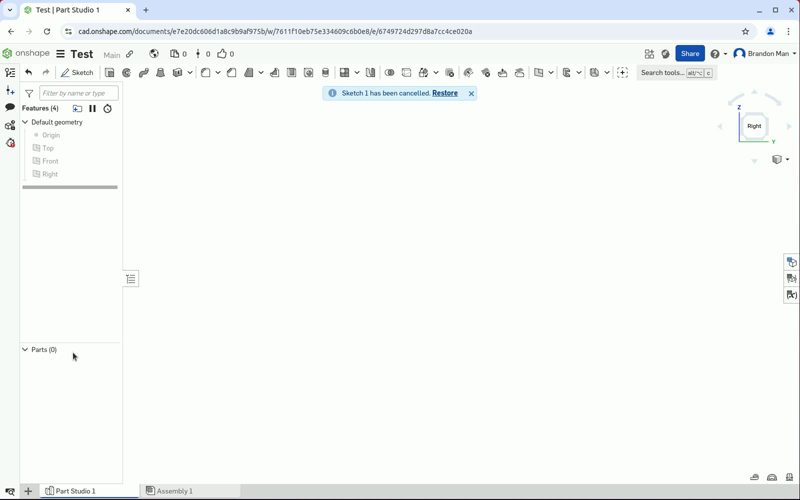
key_up(shift)
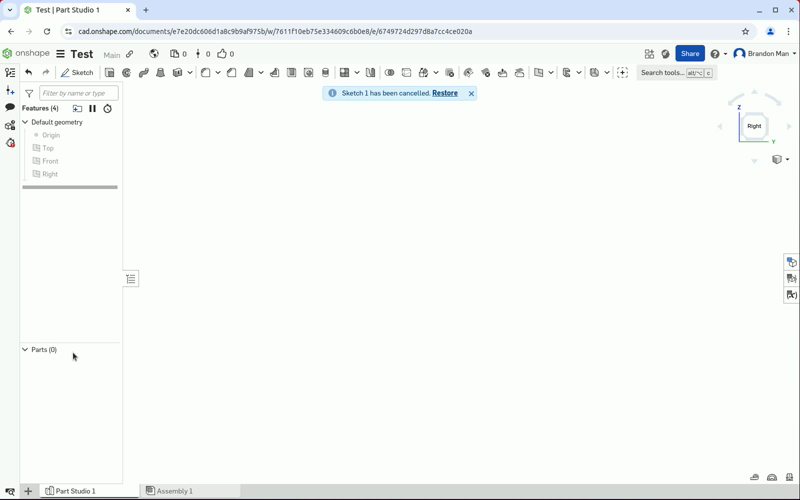
mouse_move(73, 352)
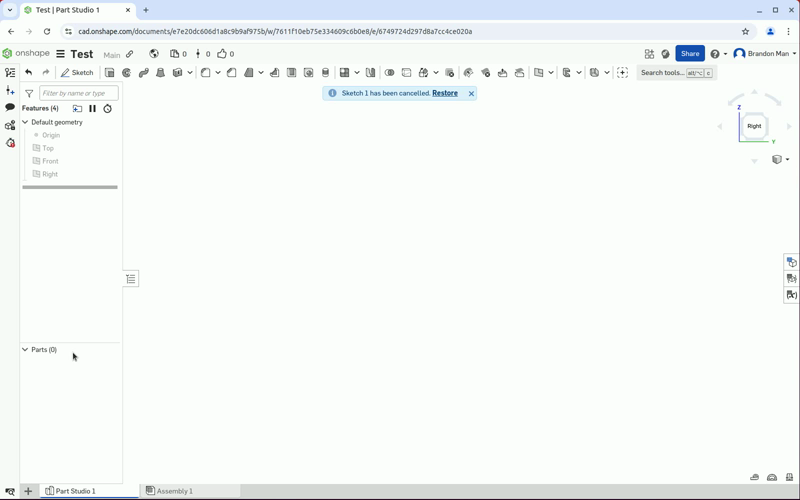
key(shift+y)
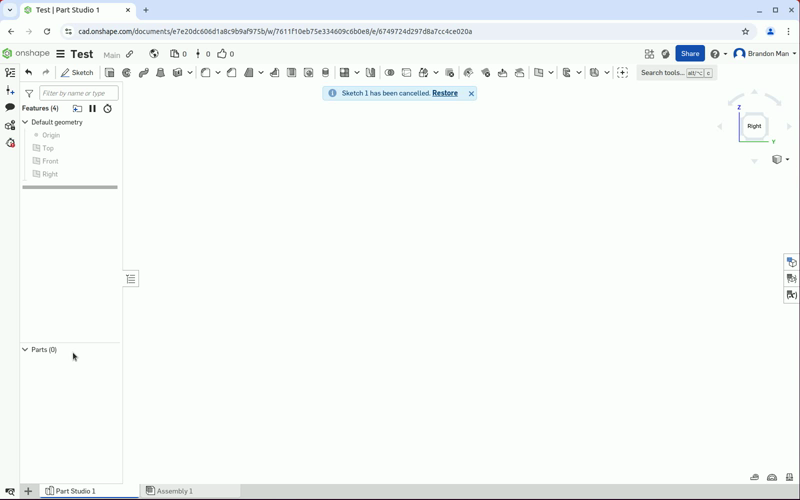
key(shift+s)
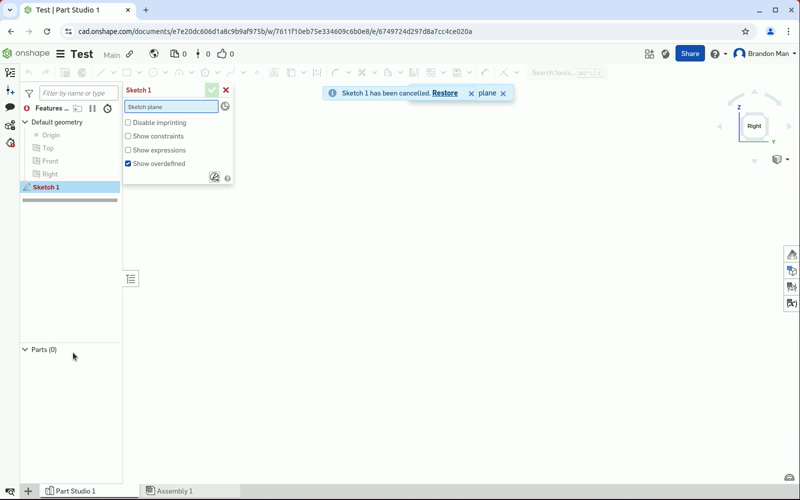
mouse_move(73, 176)
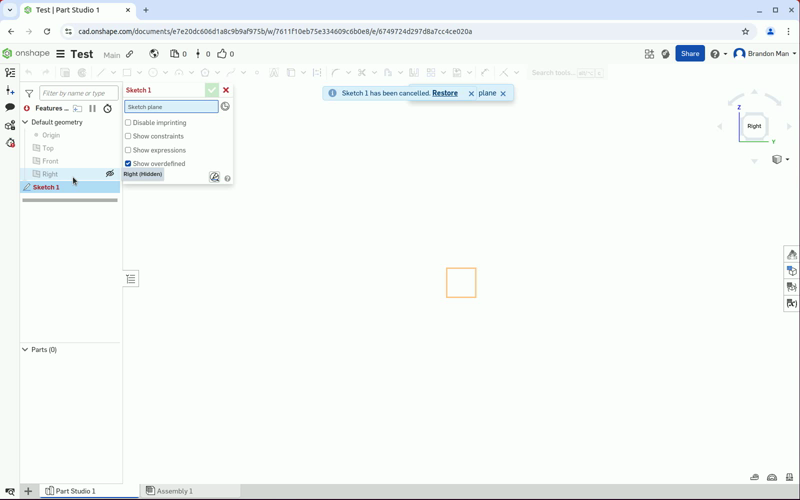
click(73, 176)
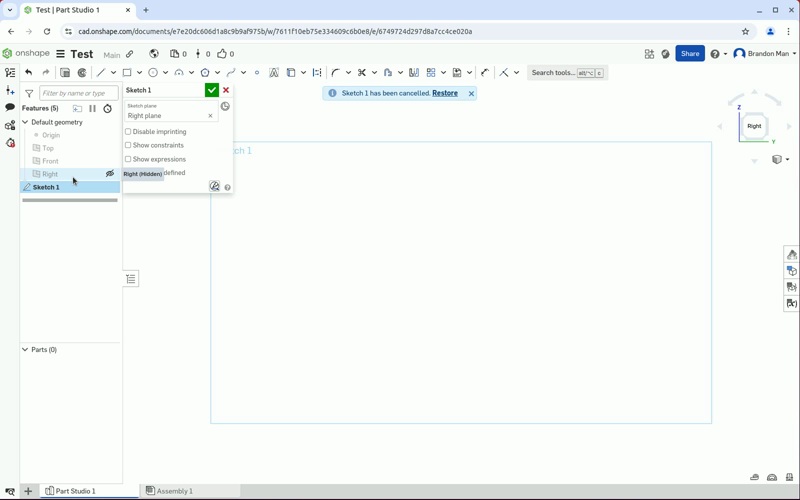
mouse_move(73, 352)
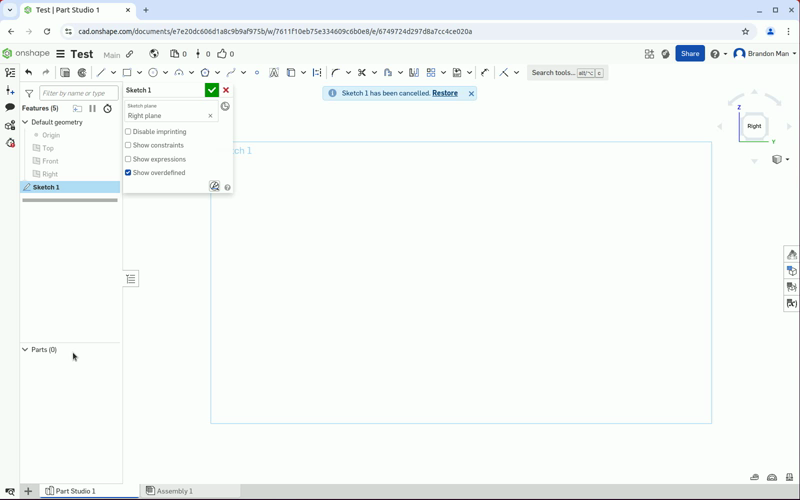
key(y)
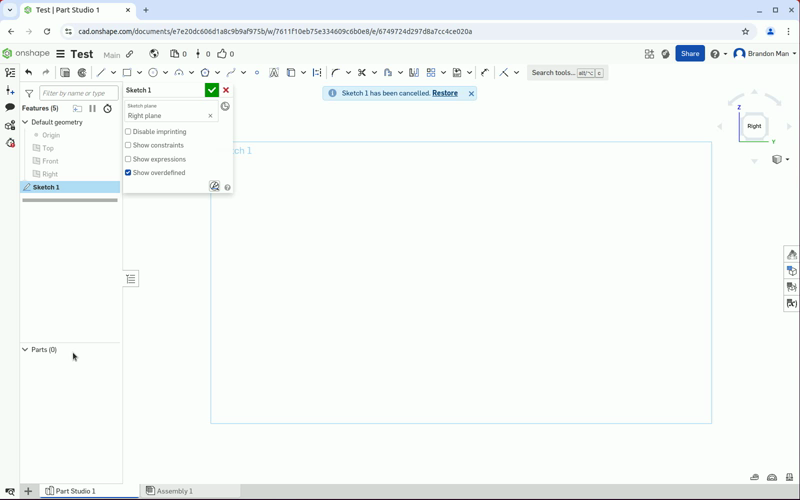
key(l)
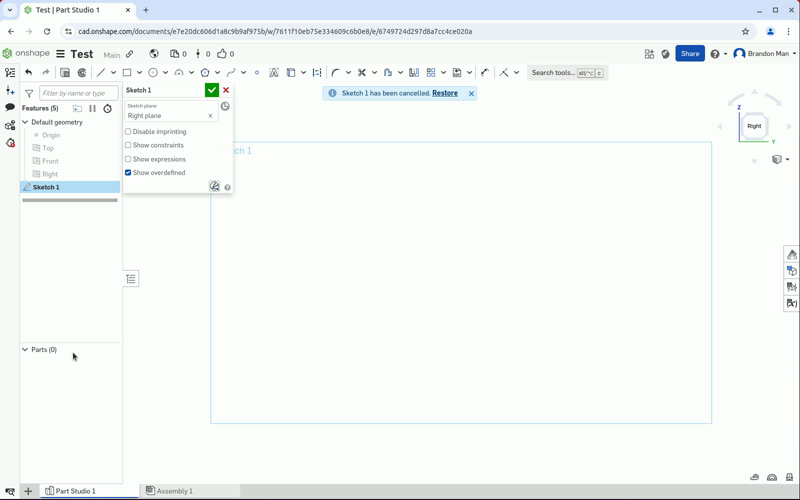
key_down(shift)
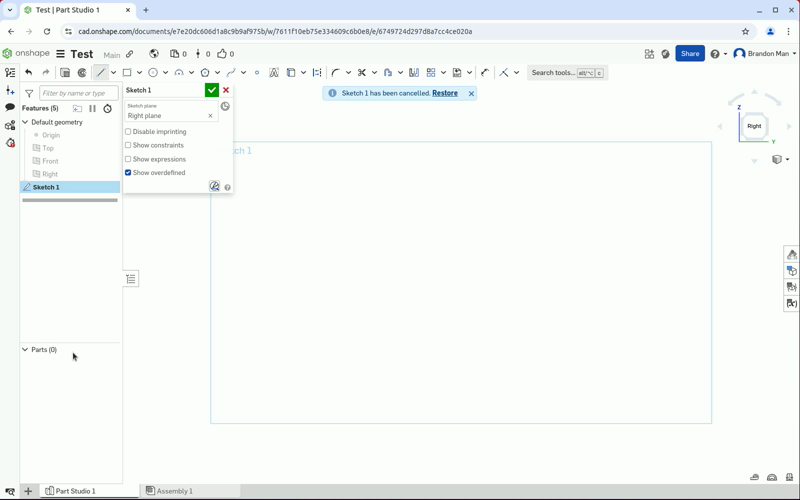
mouse_move(416, 345)
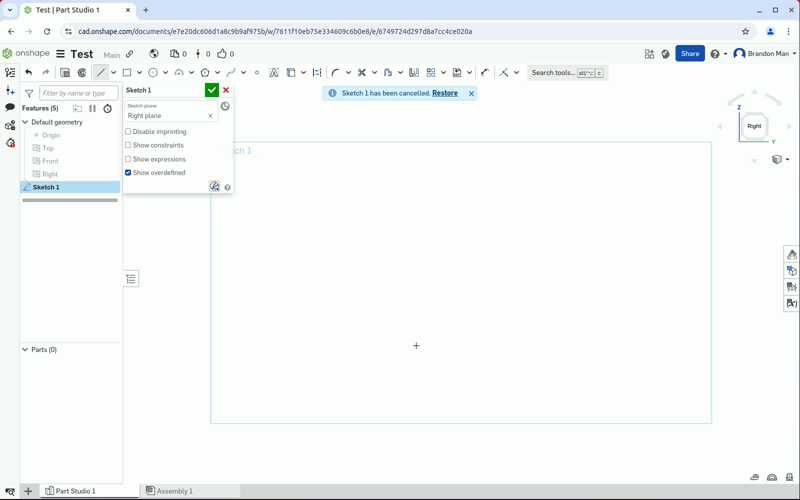
click(416, 345)
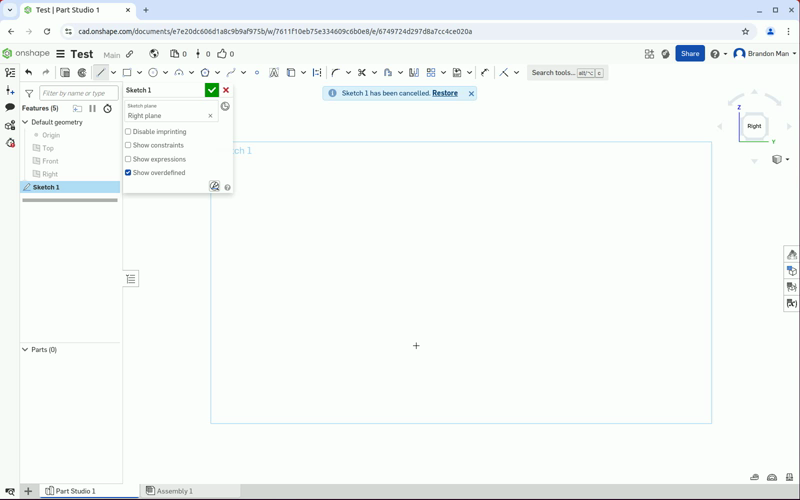
key_up(shift)
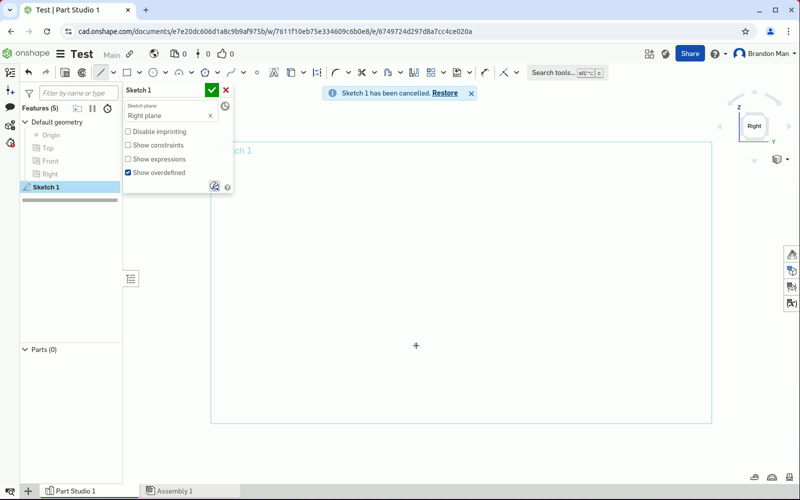
key_down(shift)
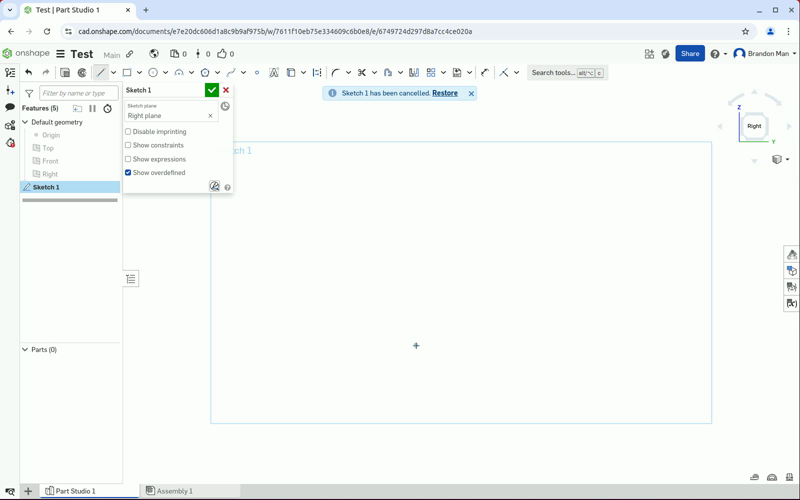
mouse_move(504, 345)
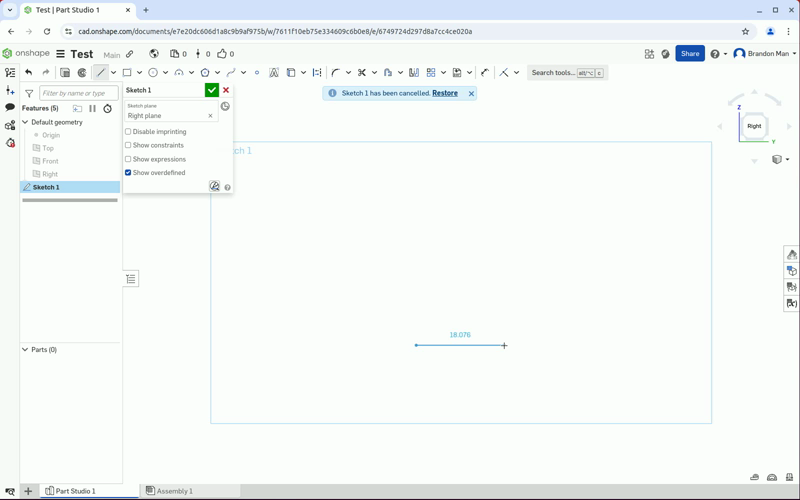
click(504, 345)
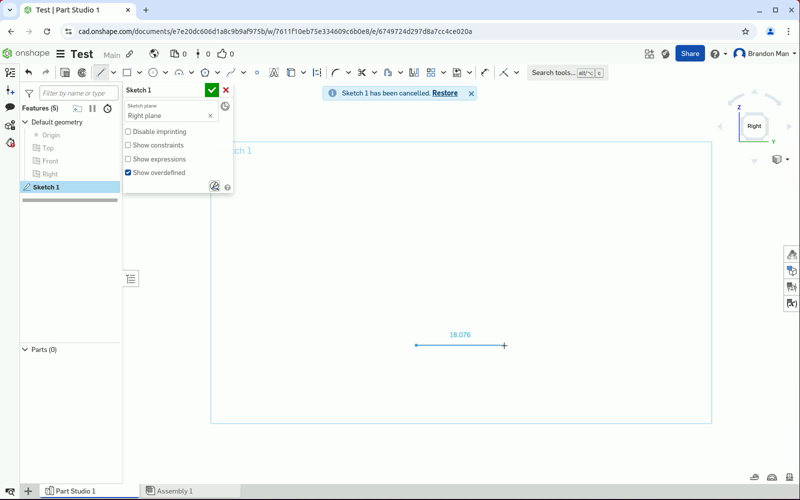
key_up(shift)
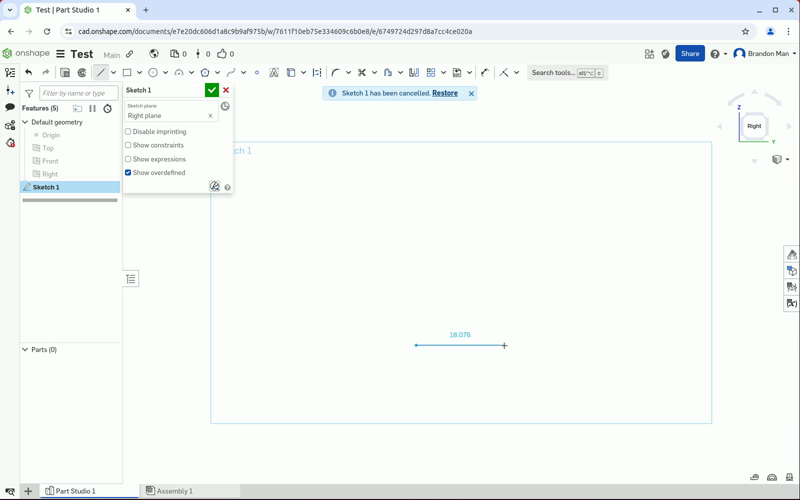
key_down(shift)
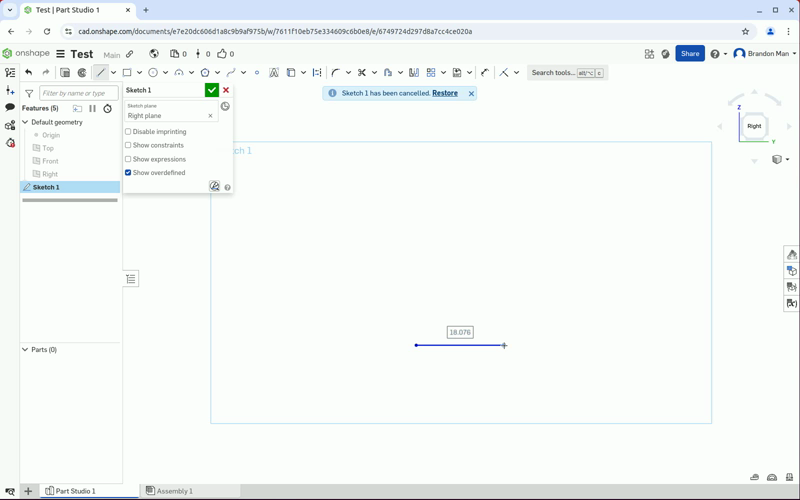
mouse_move(504, 244)
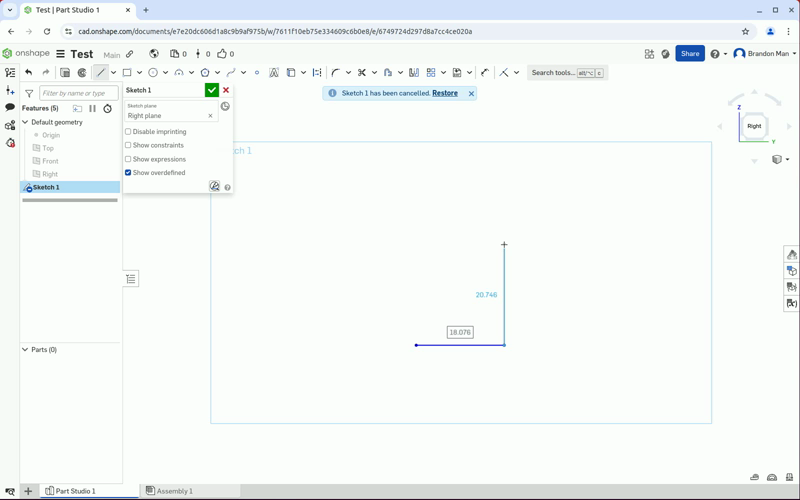
click(504, 244)
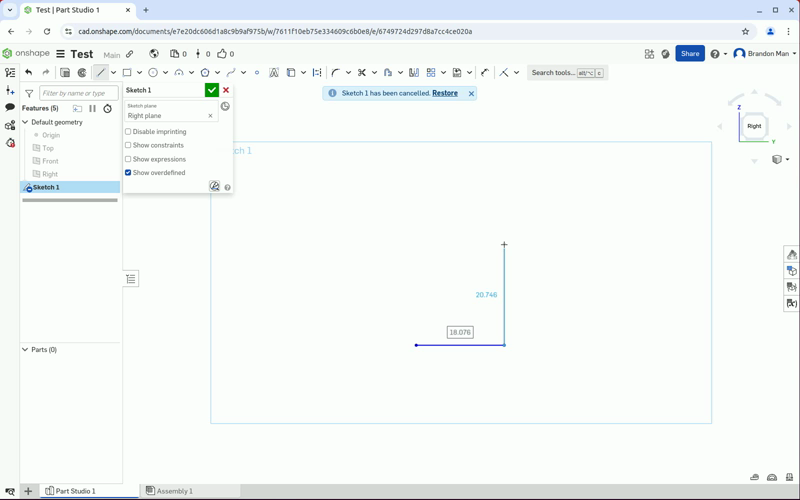
key_up(shift)
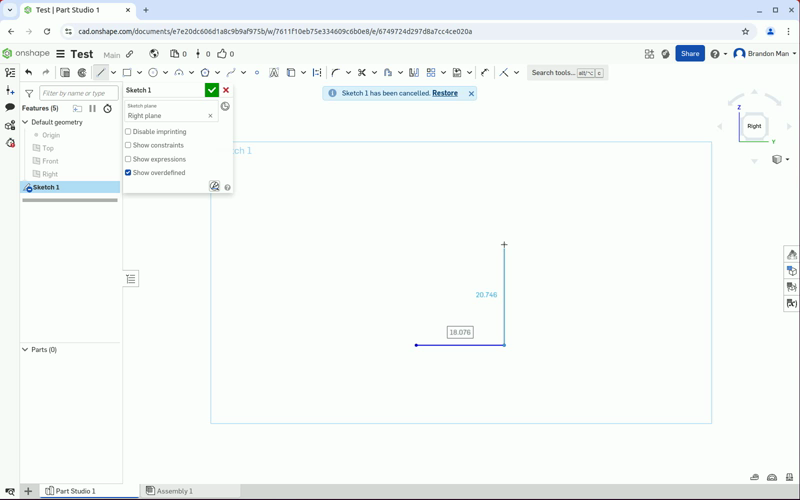
key_down(shift)
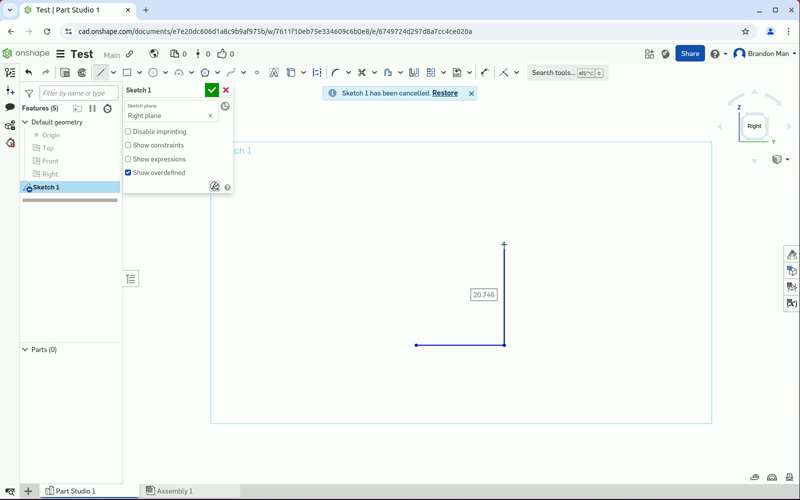
mouse_move(534, 244)
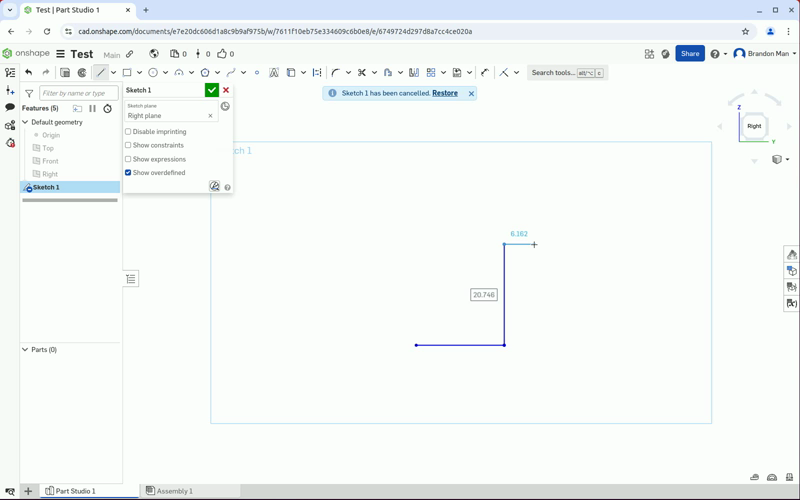
mouse_move(460, 222)
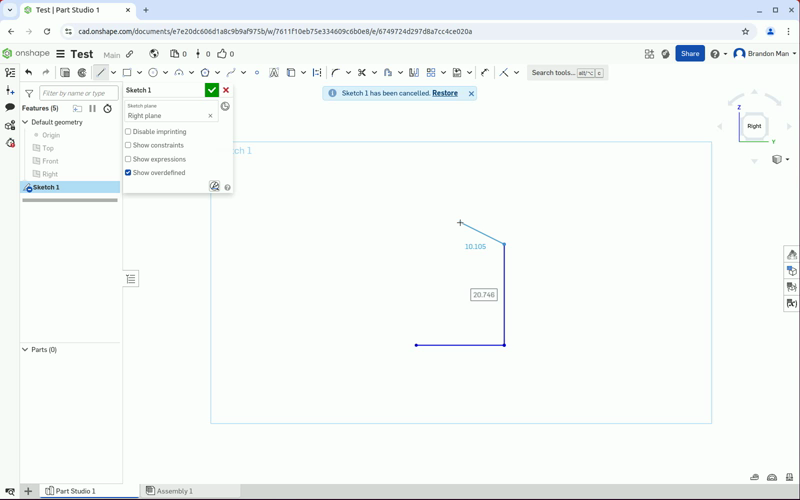
click(460, 222)
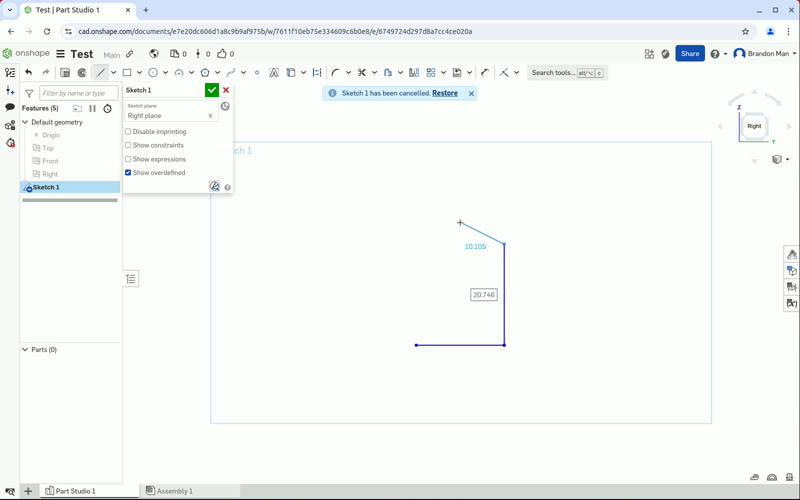
key_up(shift)
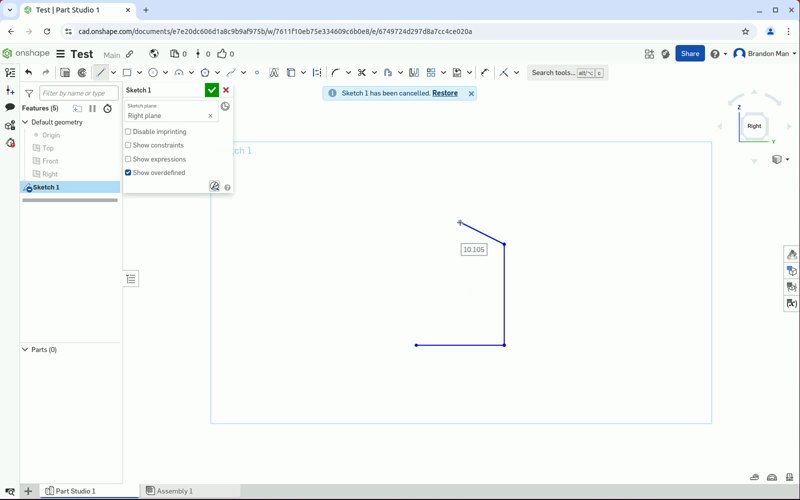
key_down(shift)
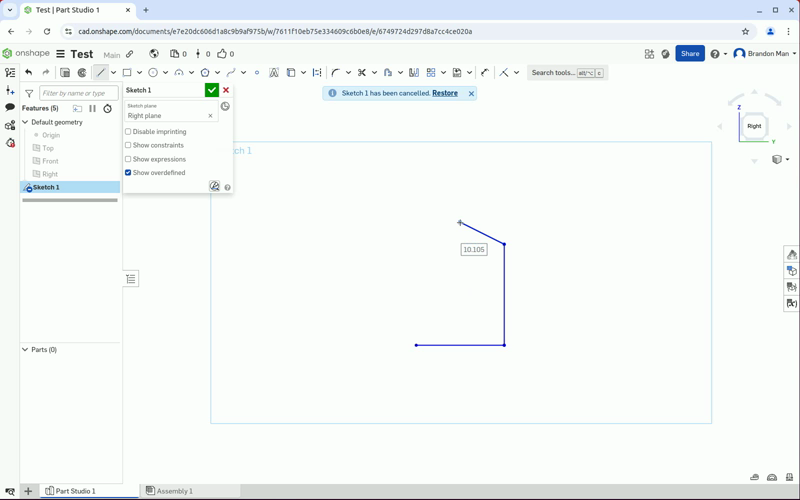
mouse_move(490, 222)
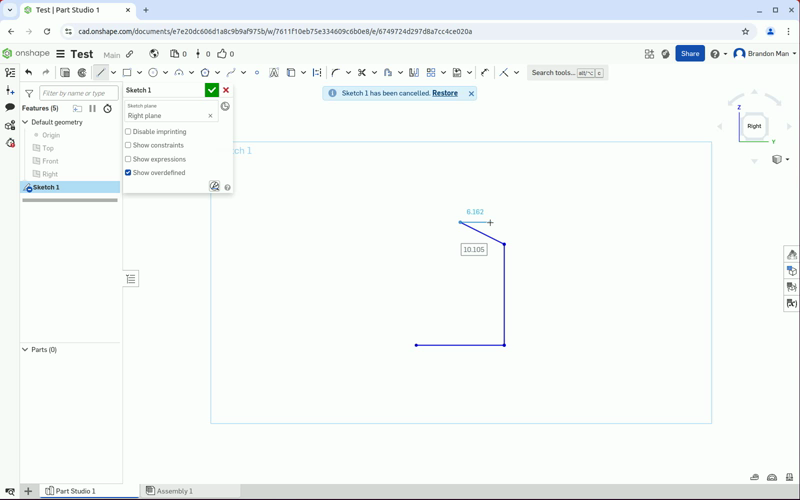
mouse_move(416, 244)
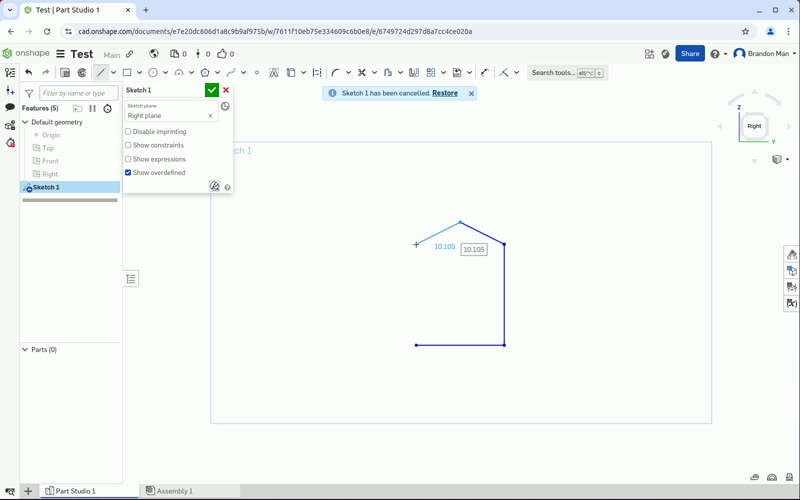
click(416, 244)
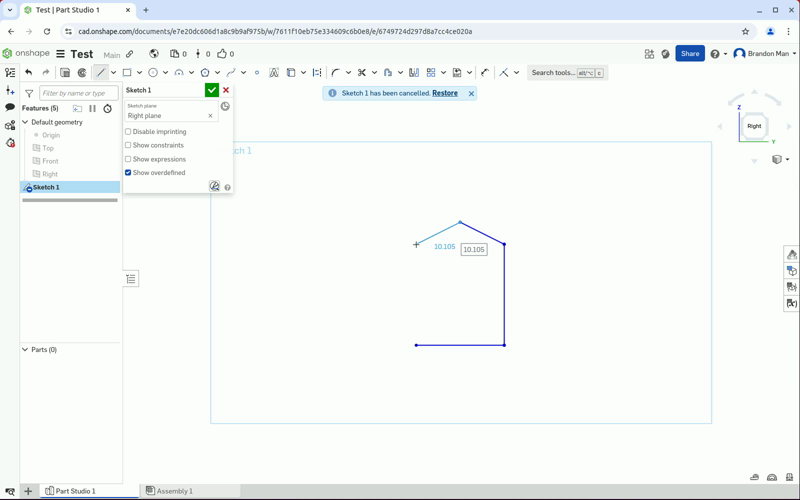
key_up(shift)
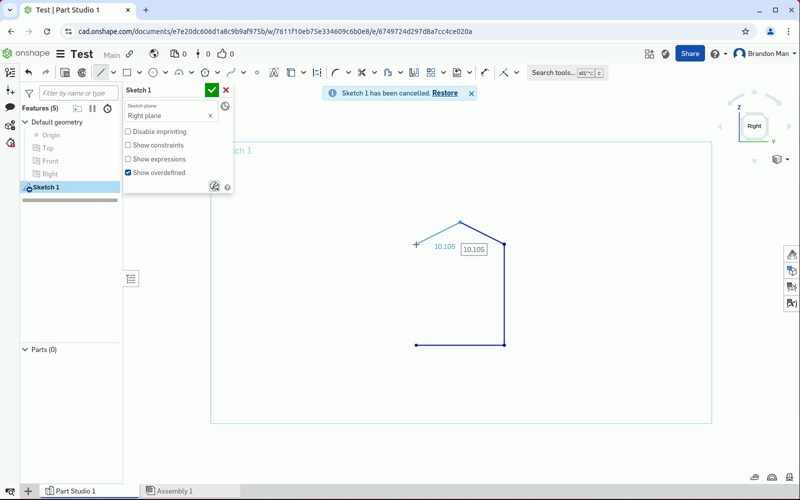
key_down(shift)
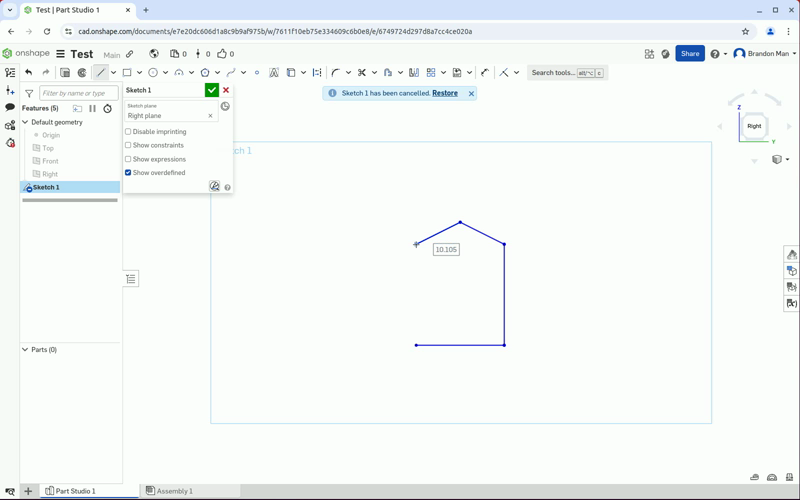
mouse_move(416, 345)
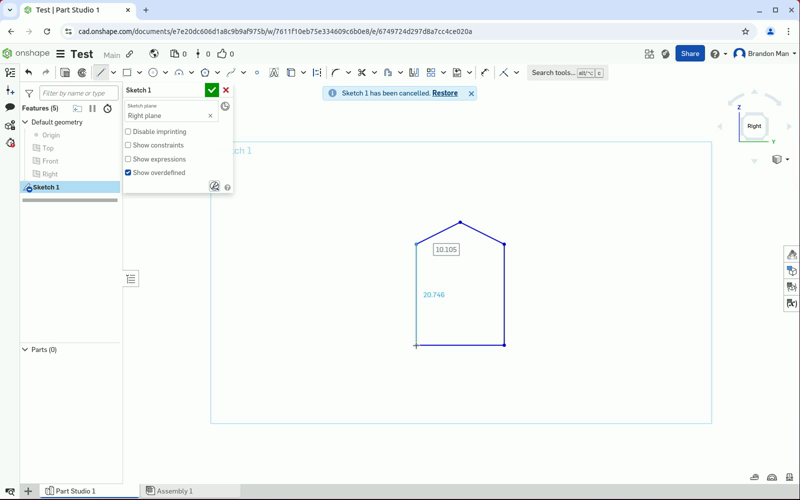
key_up(shift)
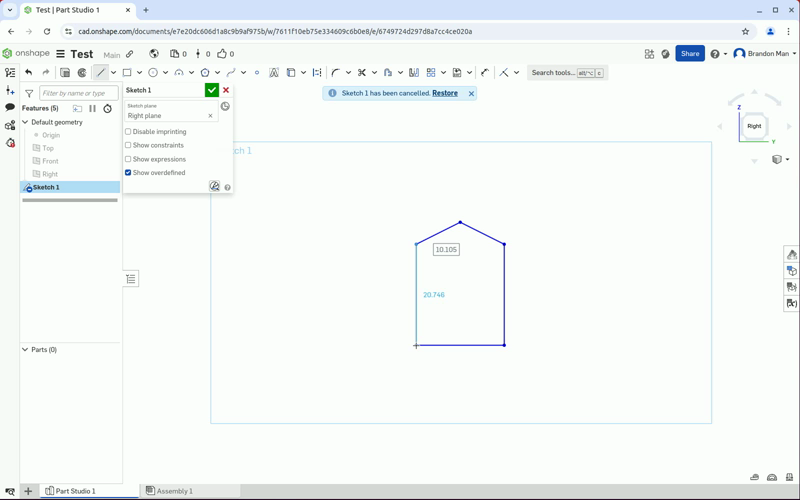
click(416, 345)
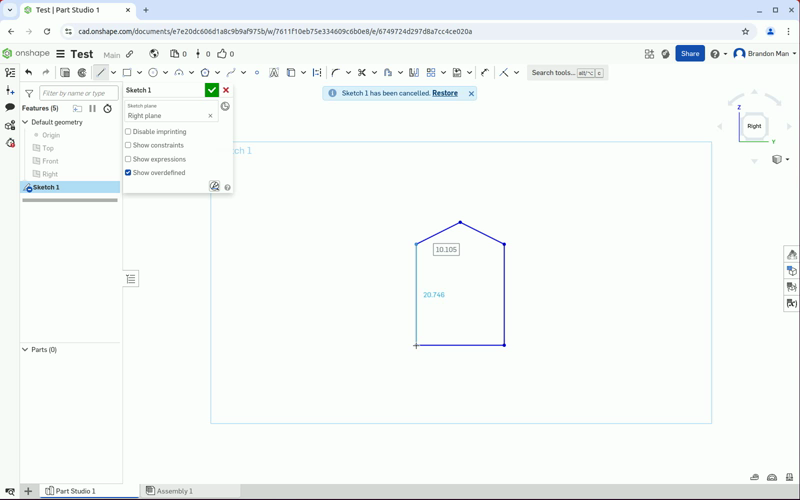
key(esc)
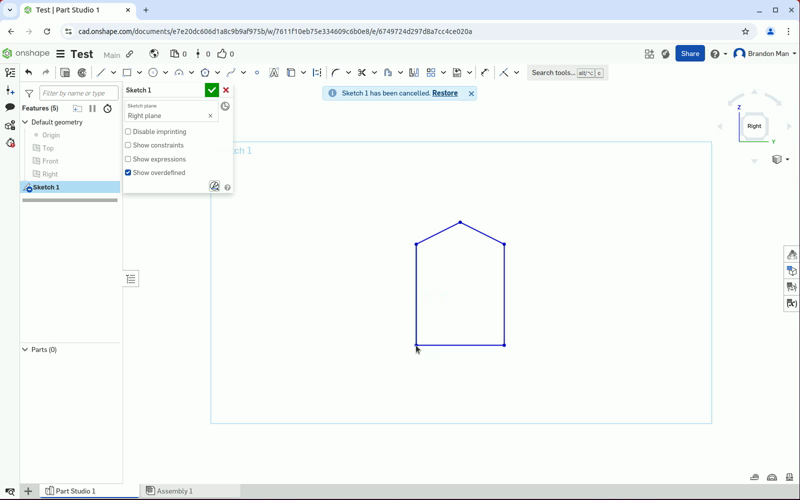
mouse_move(442, 277)
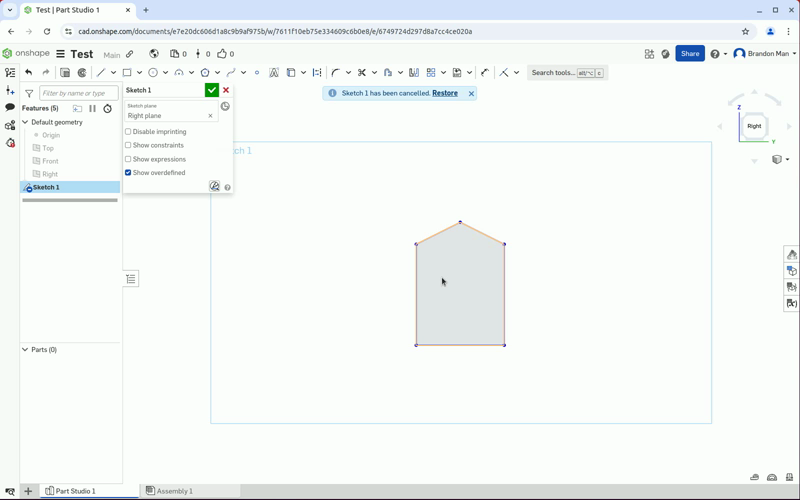
click(442, 277)
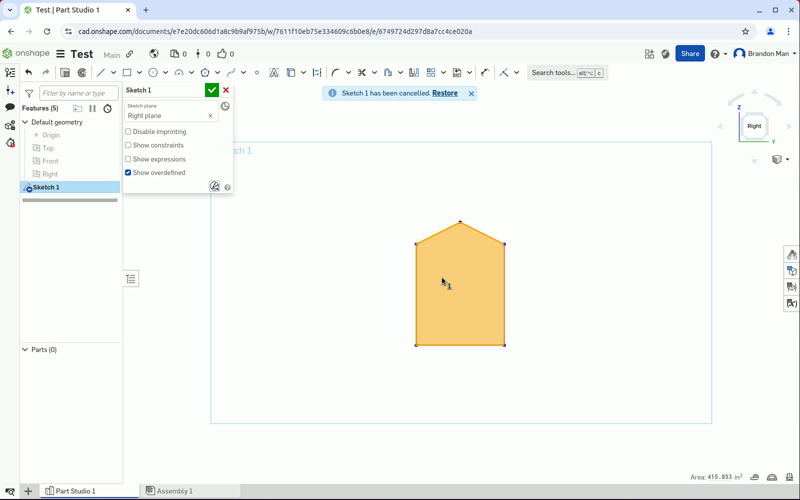
mouse_move(73, 352)
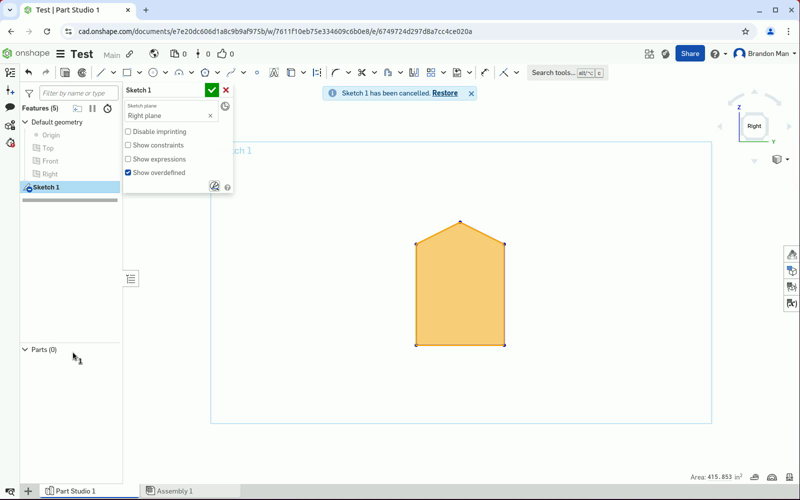
key(shift+y)
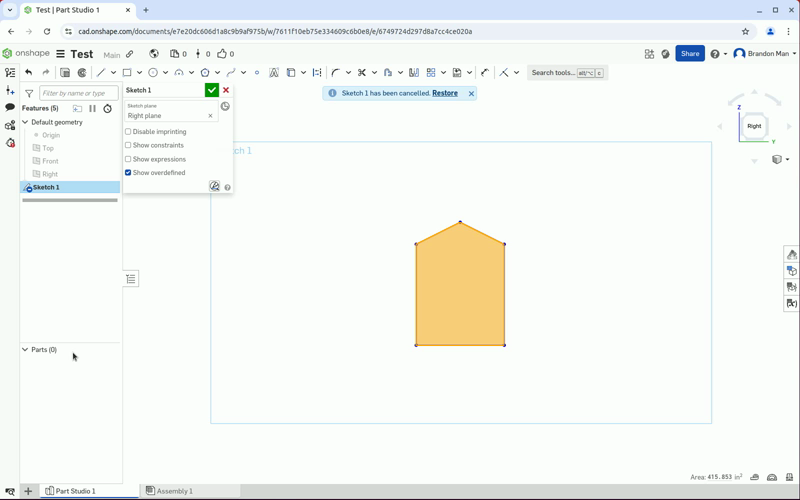
key(shift+e)
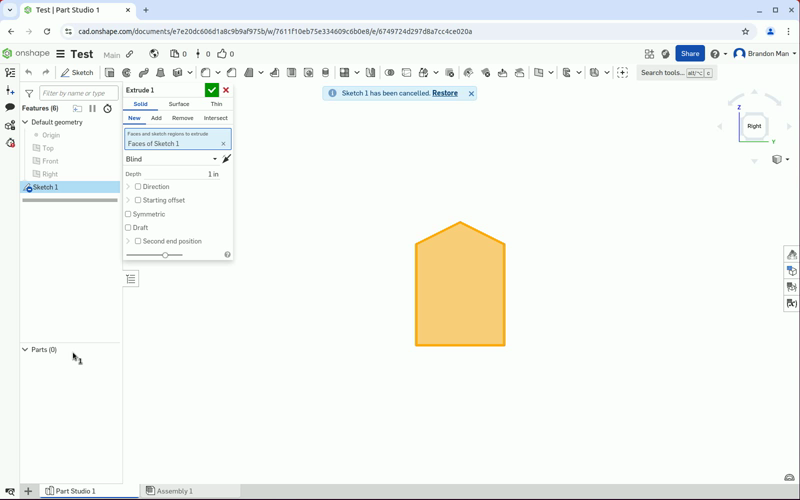
mouse_move(143, 106)
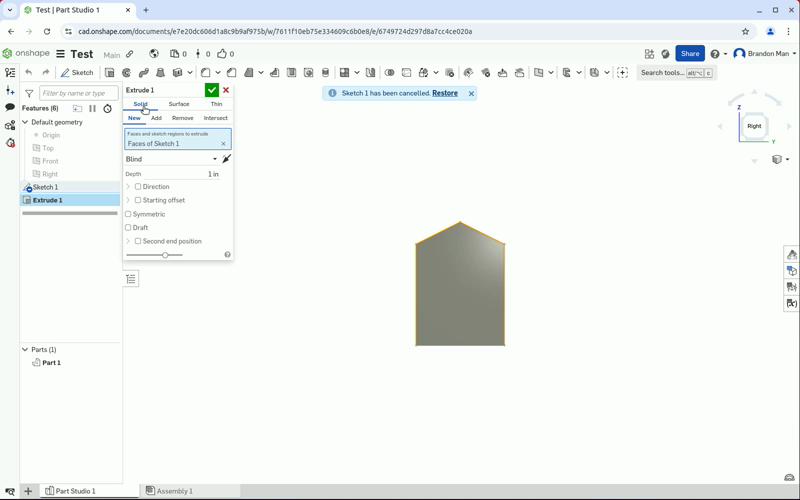
click(143, 106)
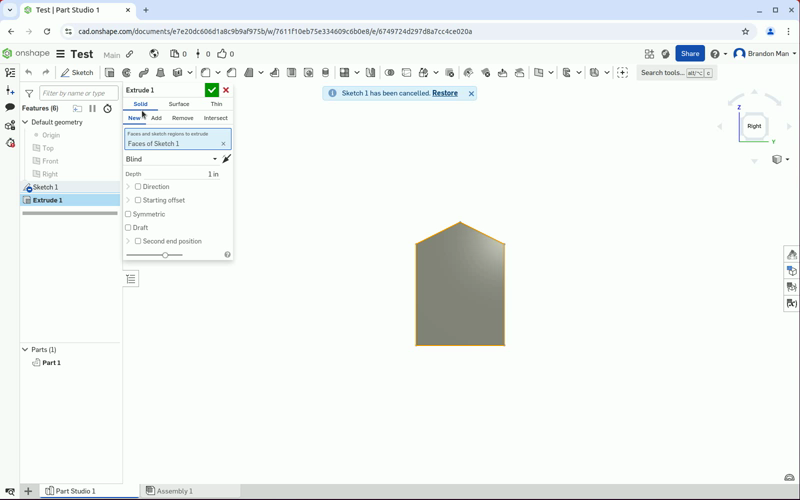
mouse_move(137, 120)
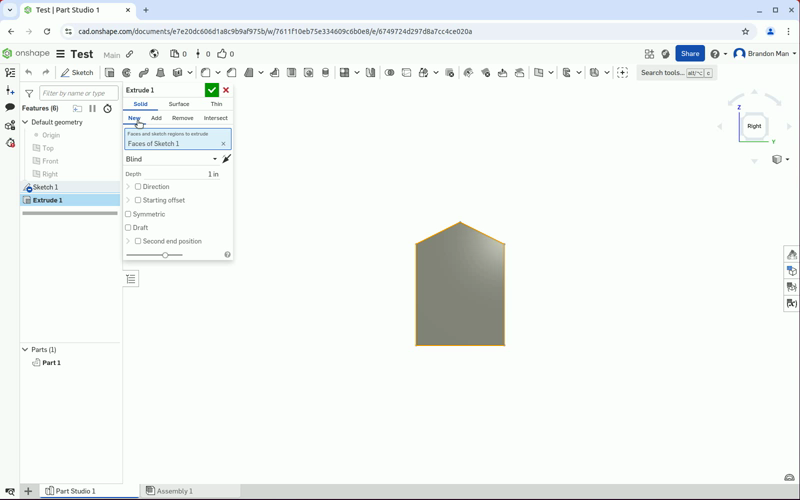
click(137, 120)
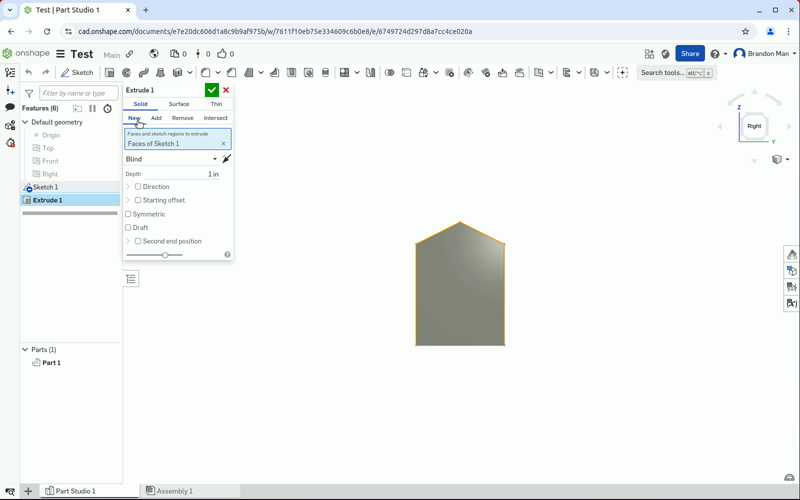
key(tab, 4)
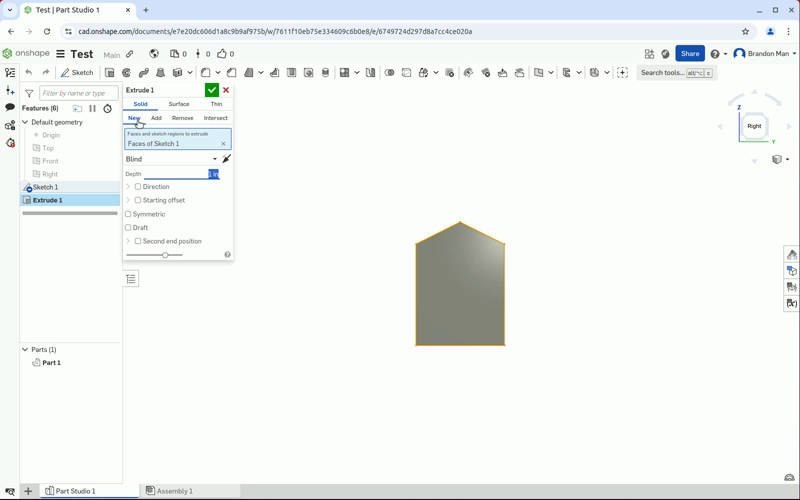
text(7.462)
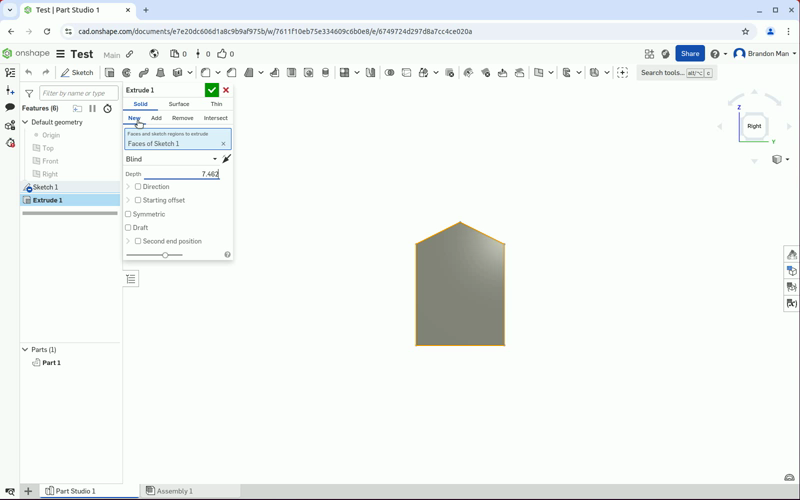
key(enter)
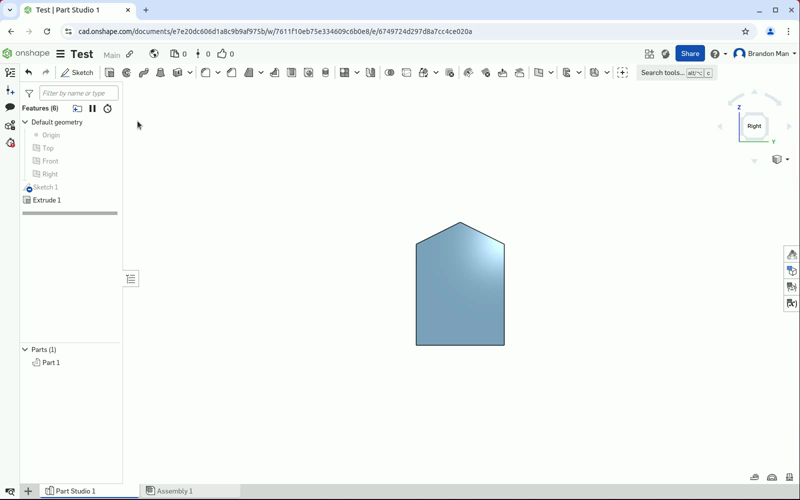
key(shift+h)
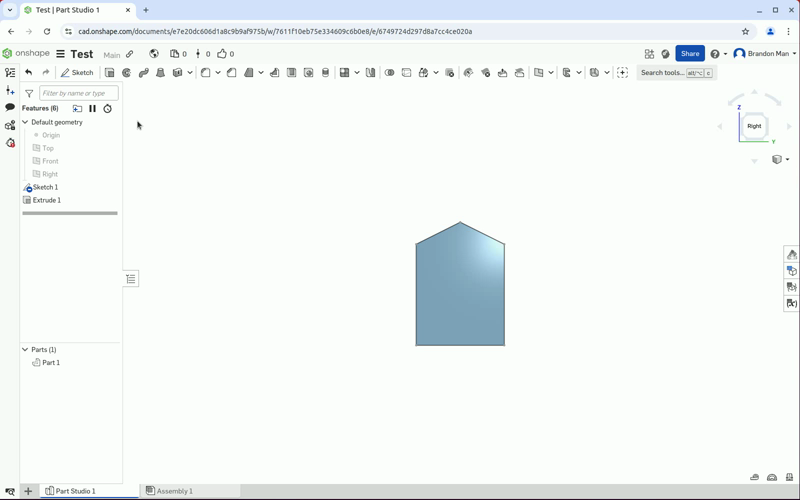
key(shift+h)
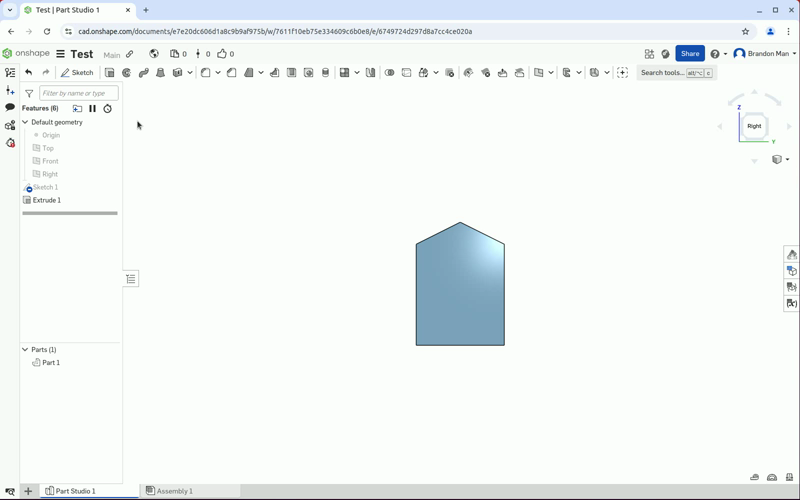
mouse_move(73, 189)
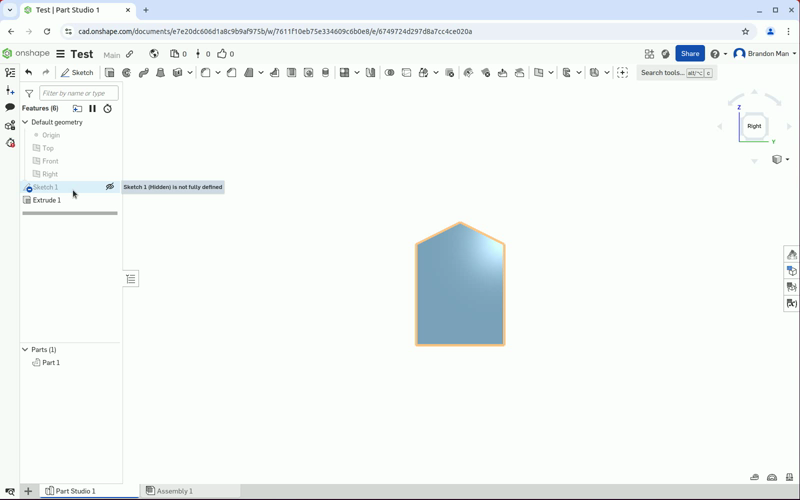
click(73, 189)
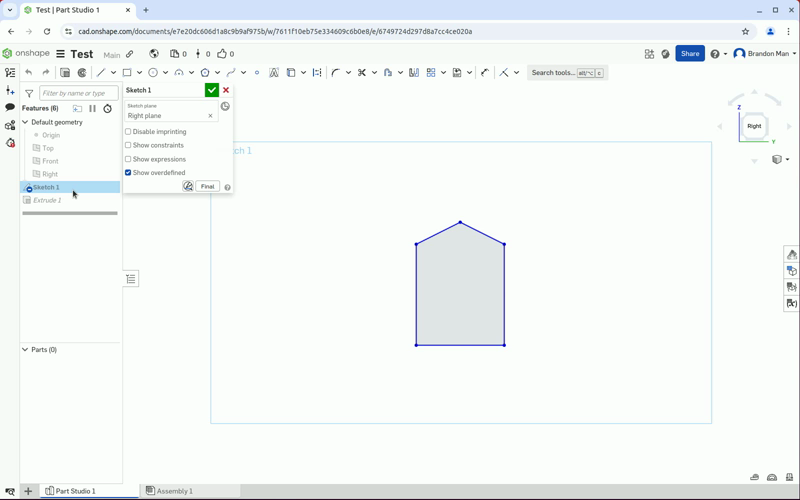
mouse_move(229, 92)
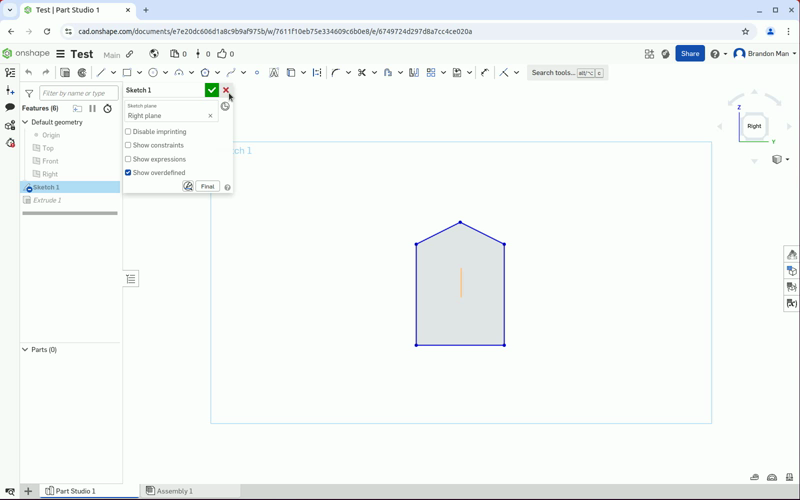
click(229, 92)
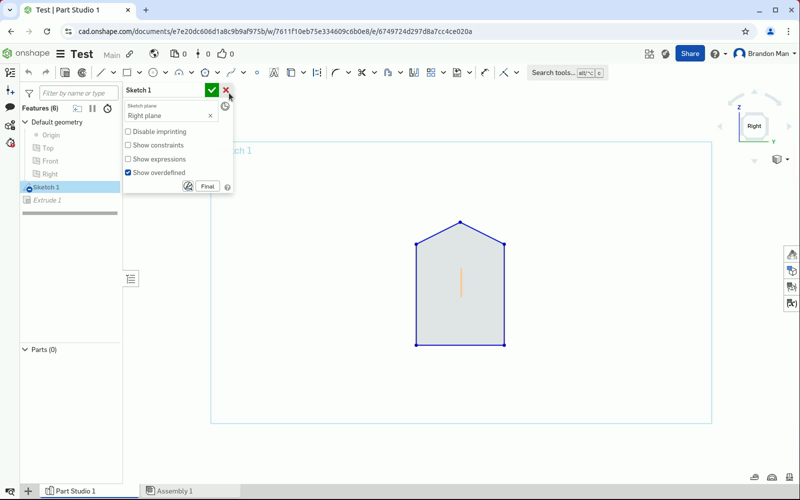
key(shift+s)
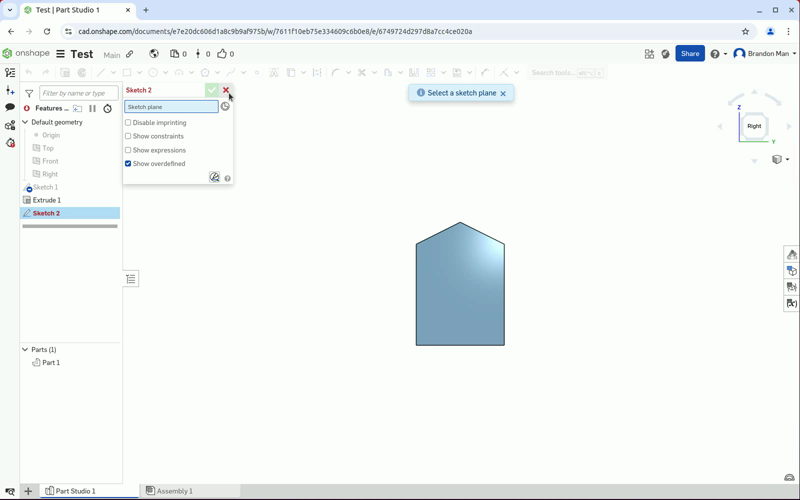
mouse_move(73, 176)
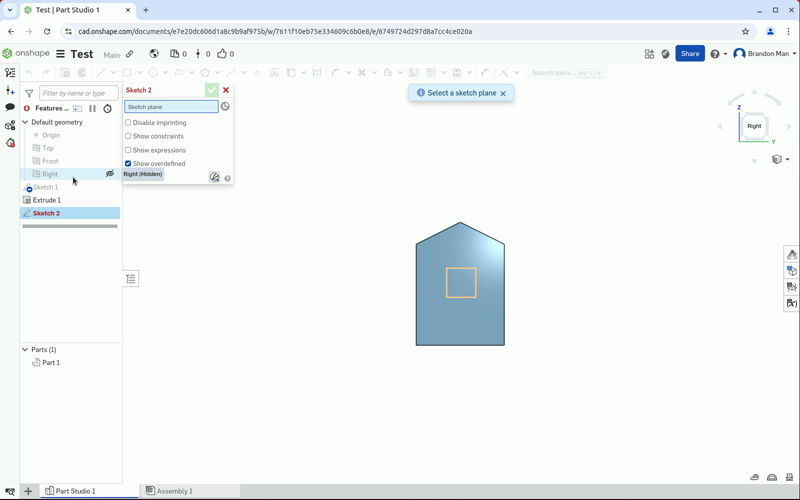
click(73, 176)
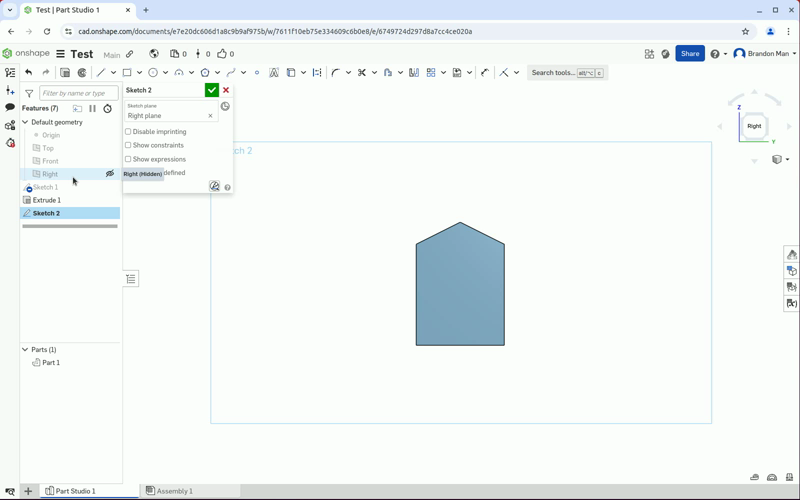
mouse_move(73, 352)
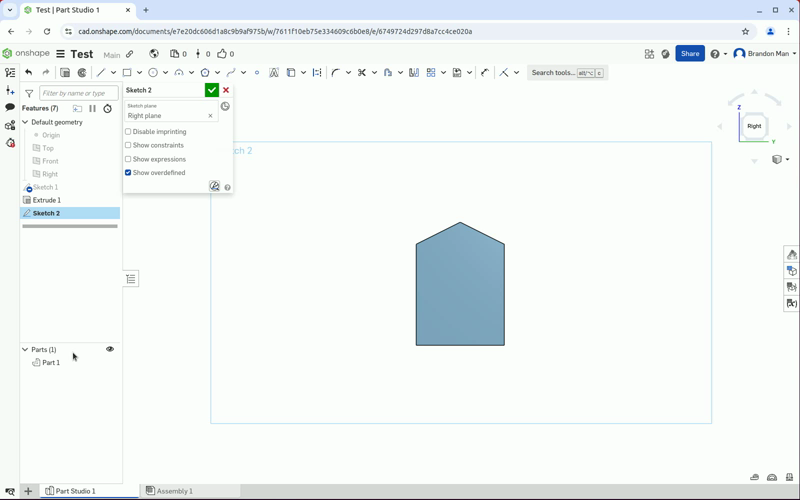
key(y)
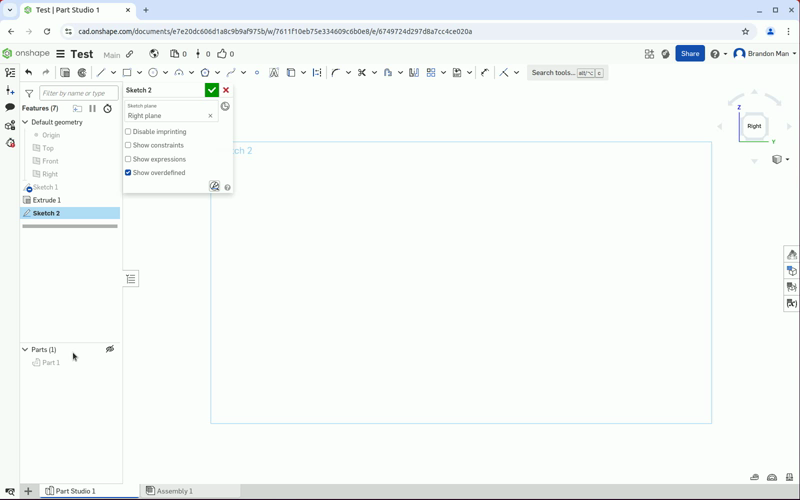
key(l)
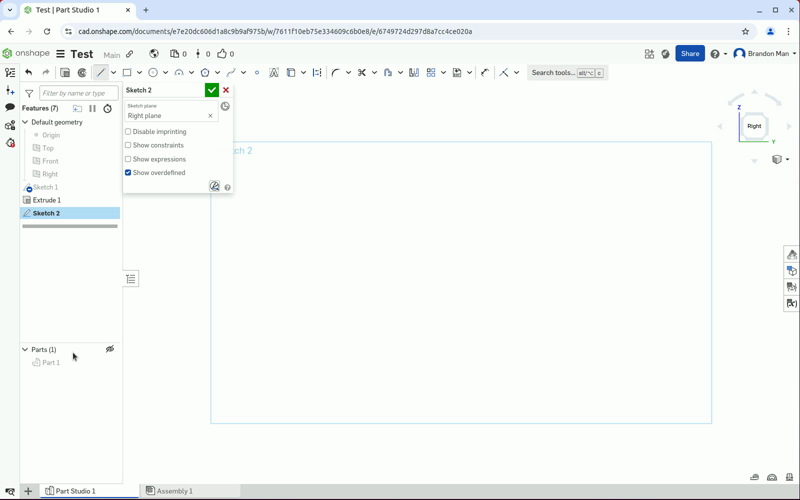
key_down(shift)
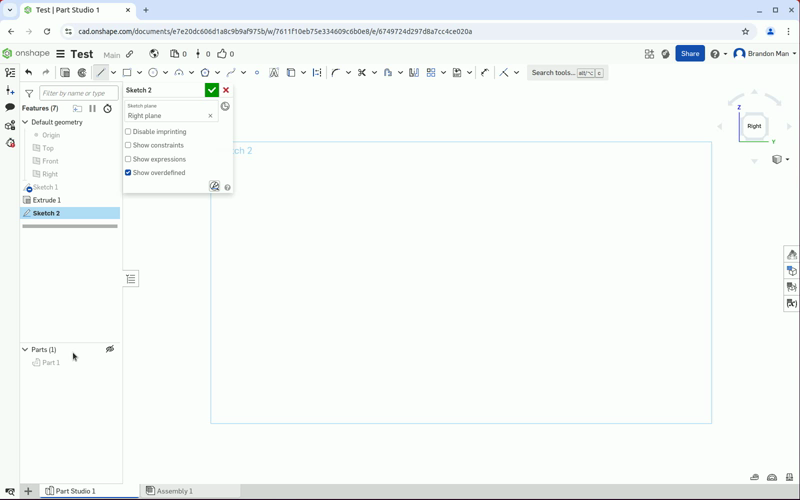
mouse_move(395, 254)
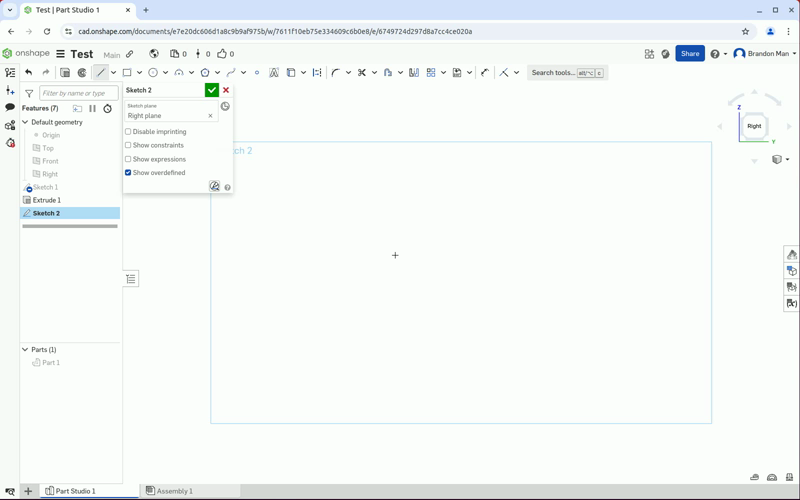
click(395, 254)
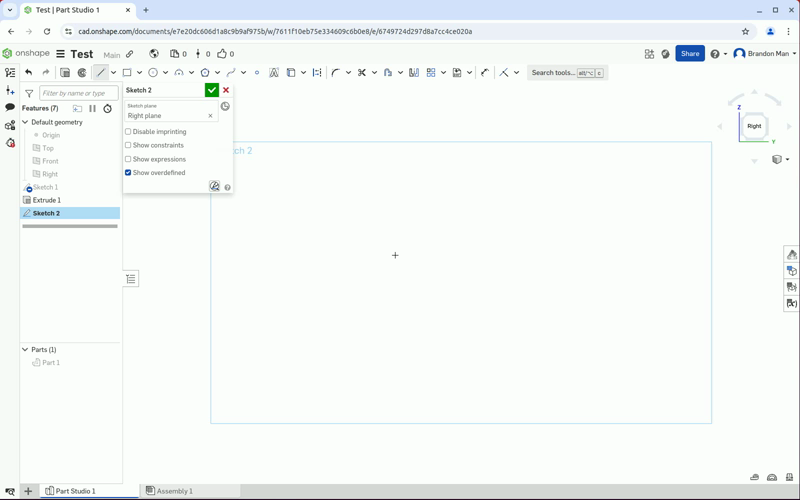
key_up(shift)
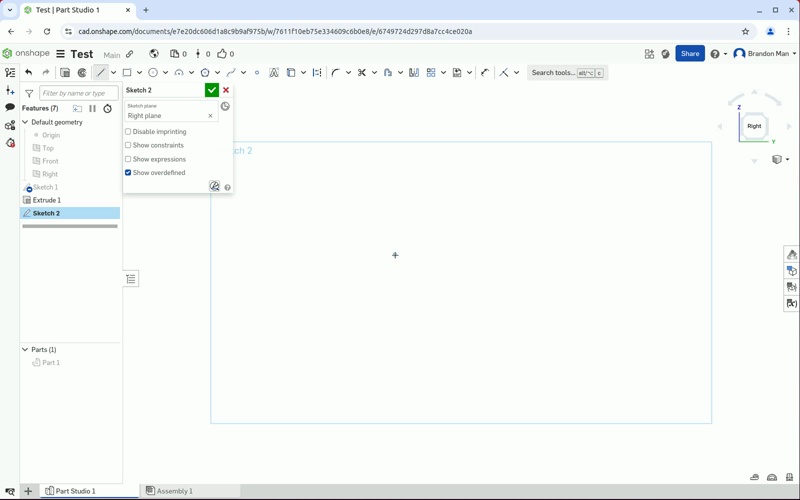
key_down(shift)
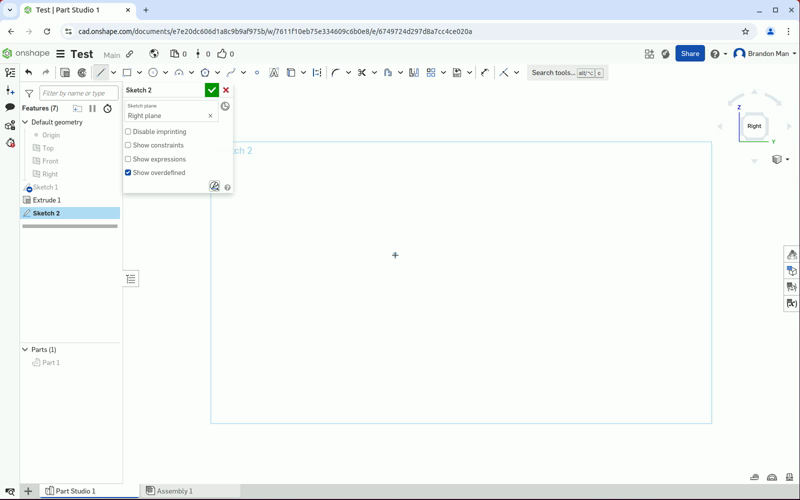
mouse_move(425, 254)
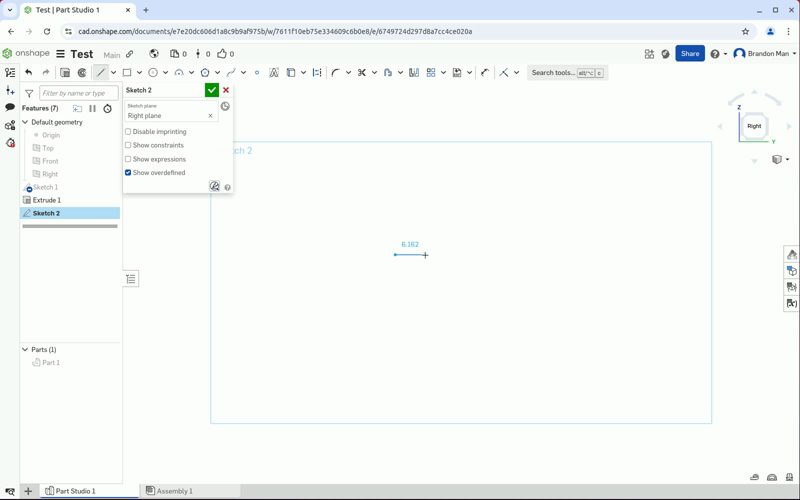
mouse_move(417, 243)
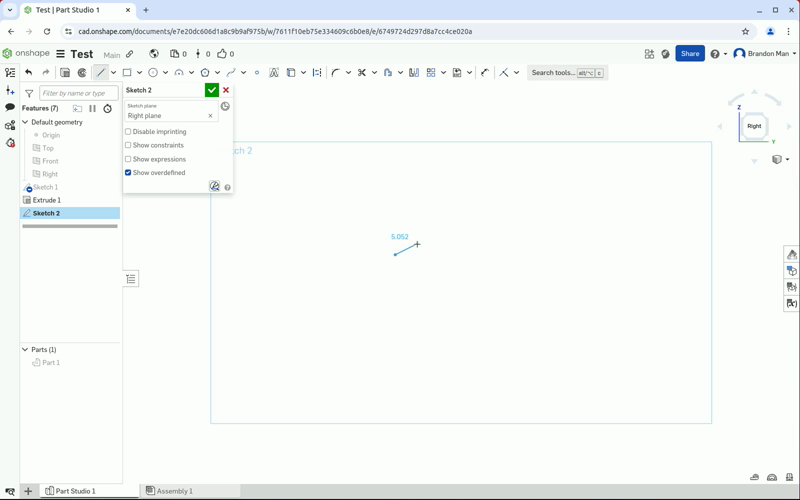
click(417, 243)
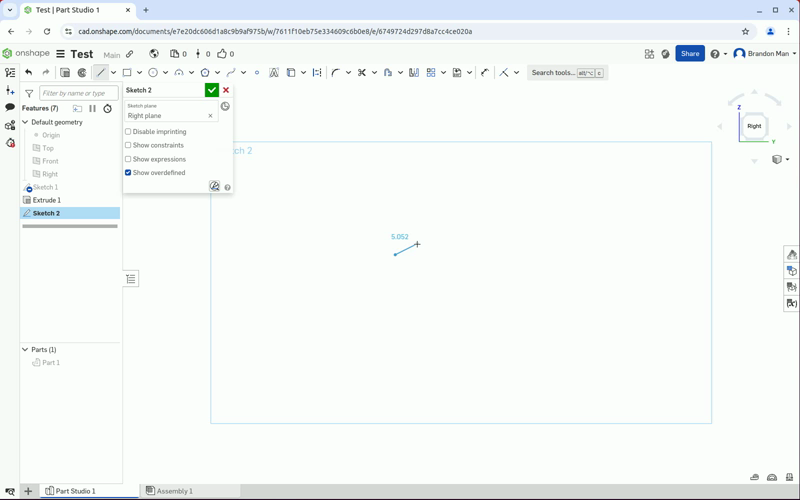
key_up(shift)
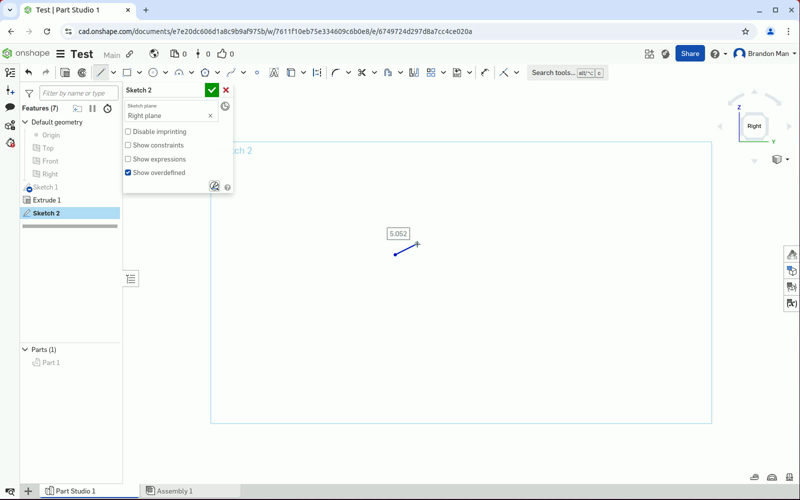
key_down(shift)
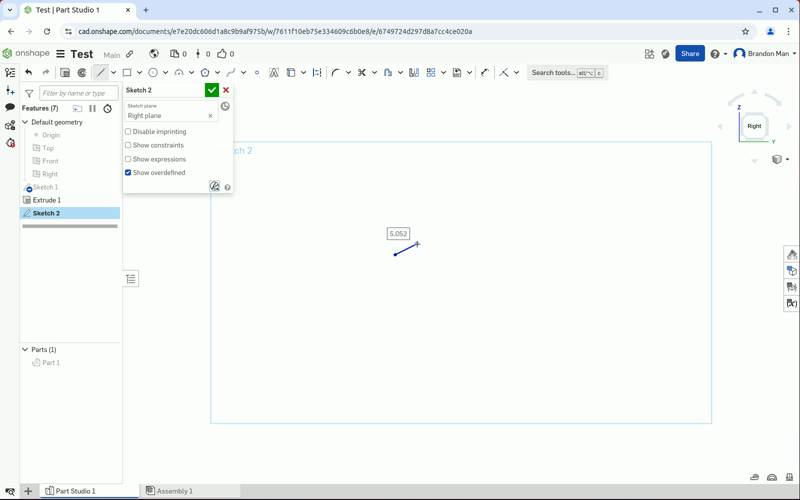
mouse_move(447, 243)
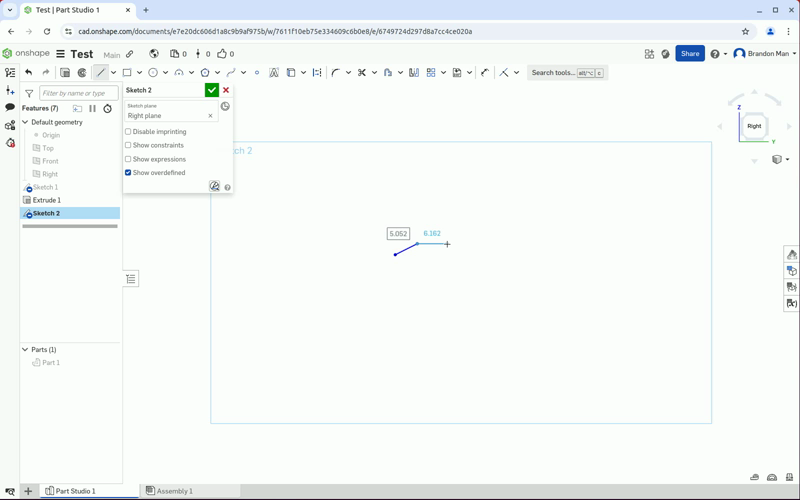
mouse_move(461, 221)
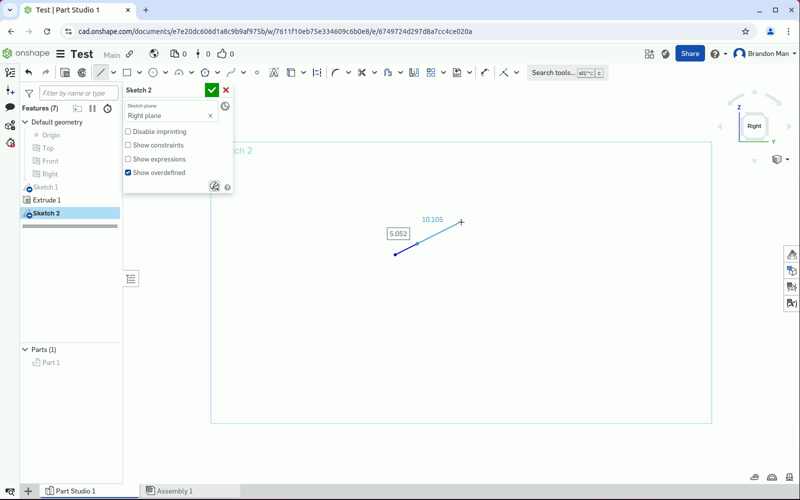
click(461, 221)
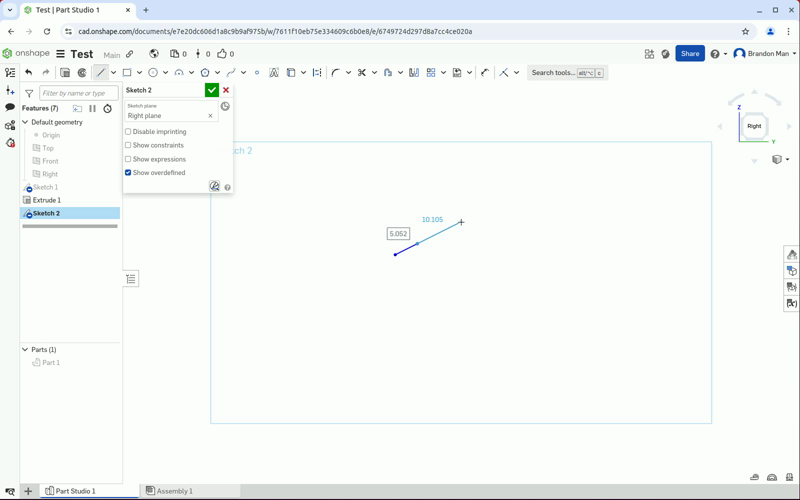
key_up(shift)
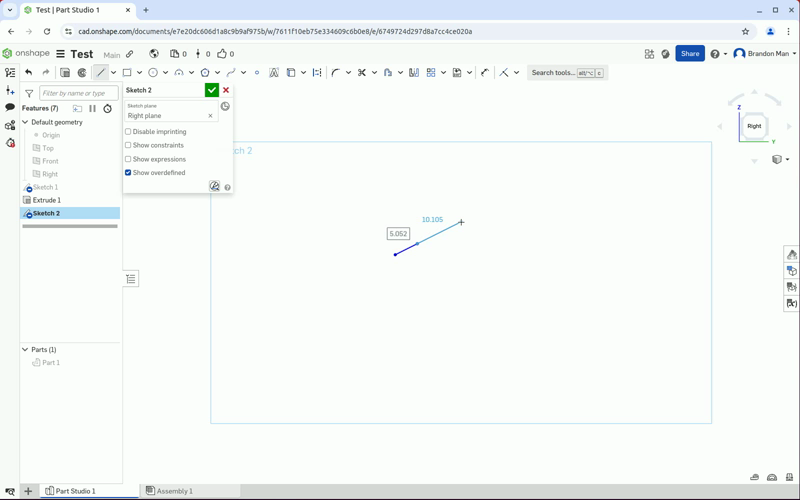
key_down(shift)
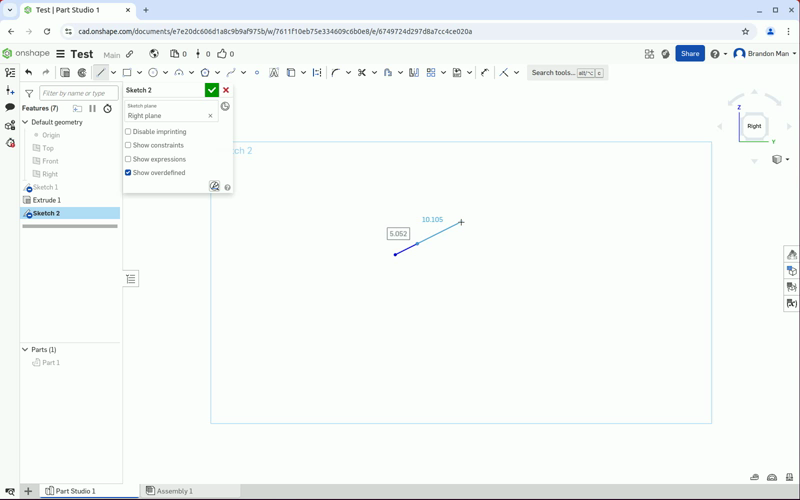
mouse_move(491, 221)
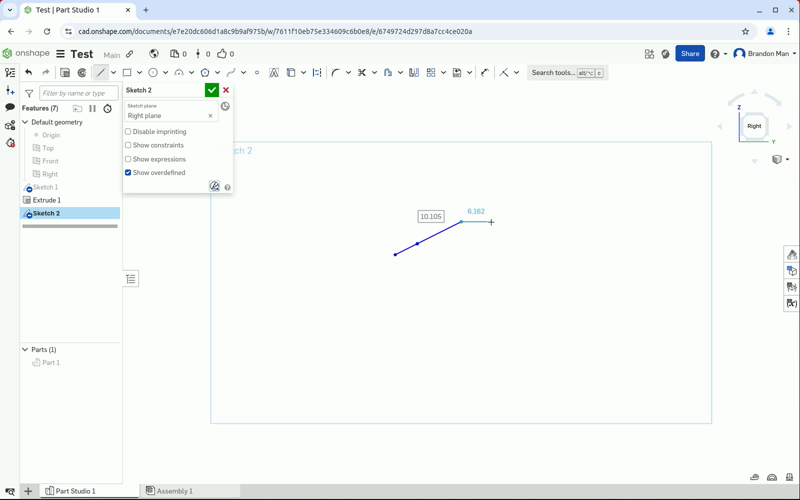
mouse_move(505, 243)
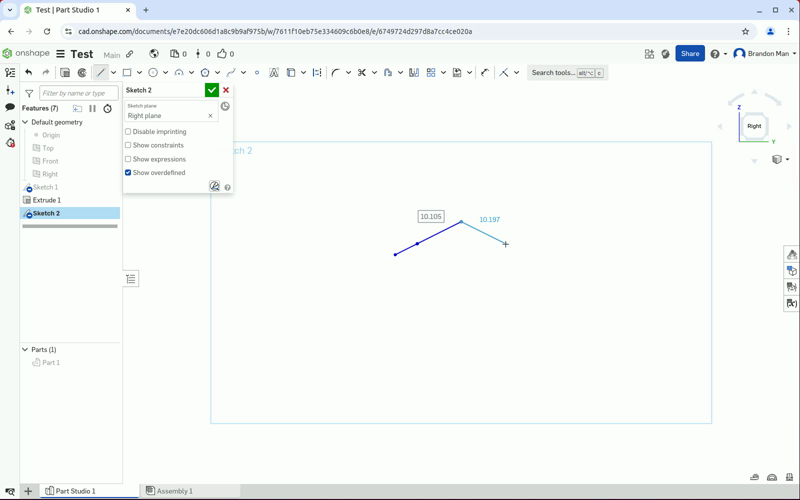
click(505, 243)
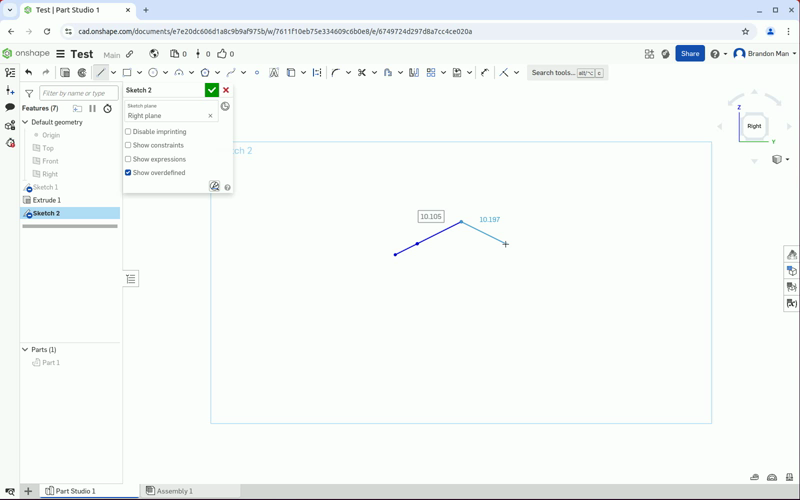
key_up(shift)
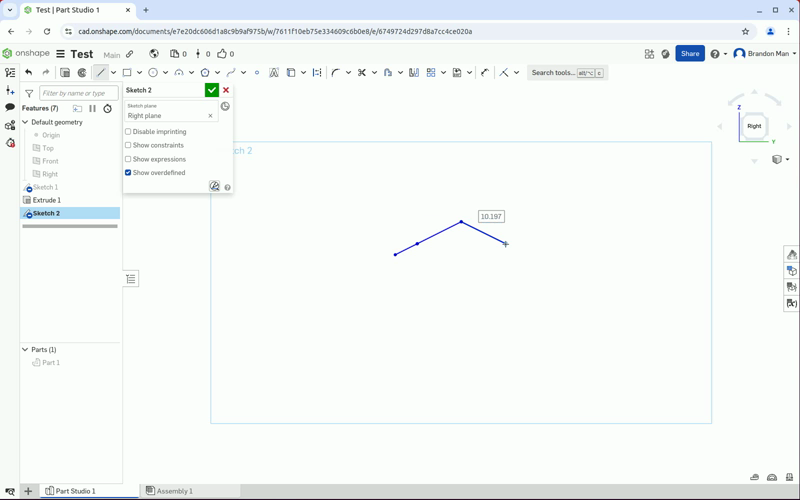
key_down(shift)
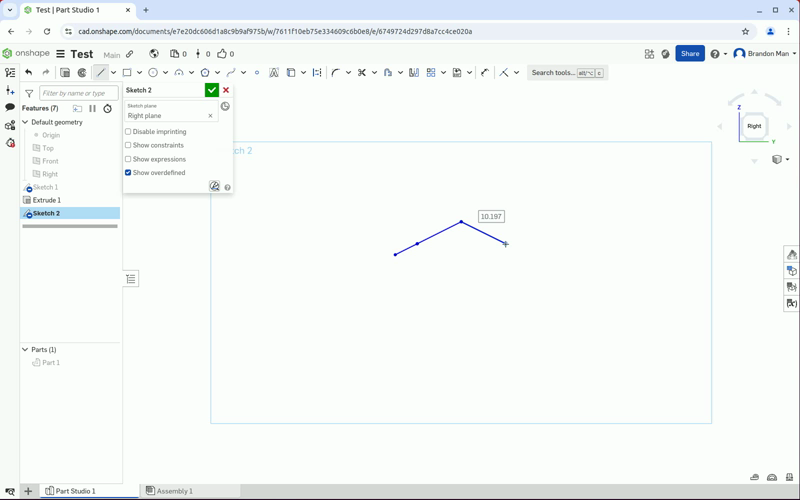
mouse_move(535, 243)
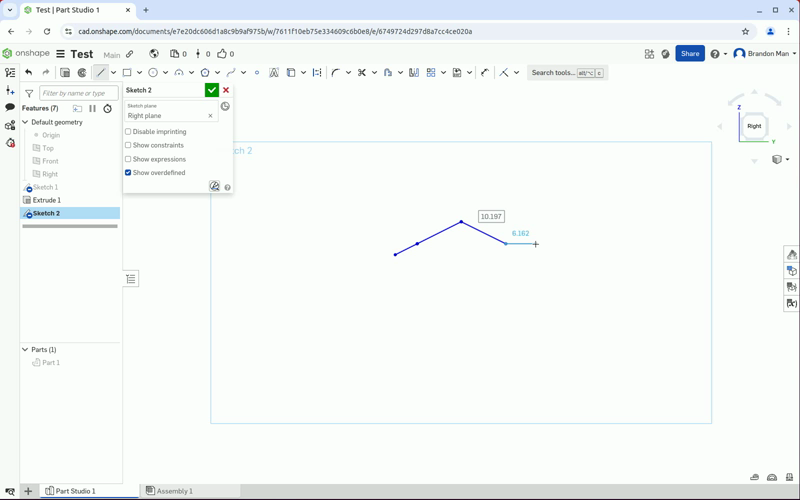
mouse_move(526, 254)
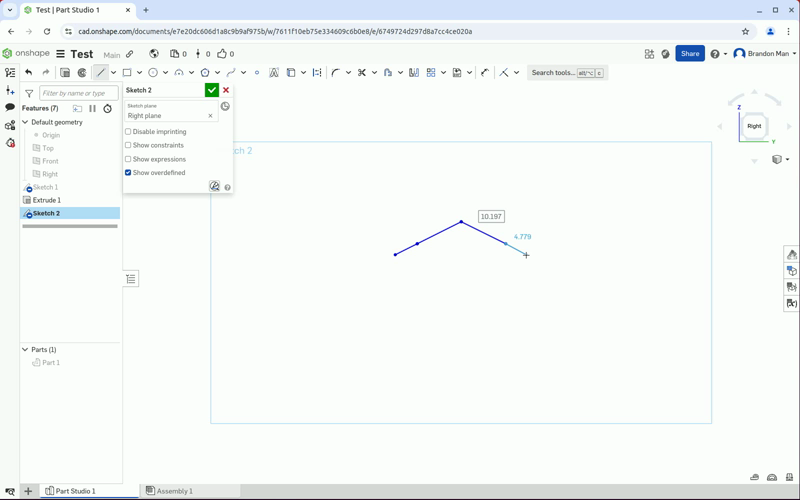
click(526, 254)
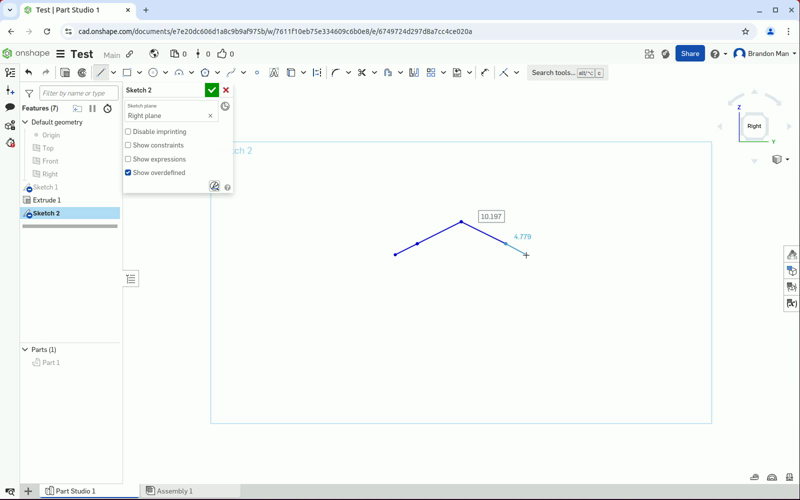
key_up(shift)
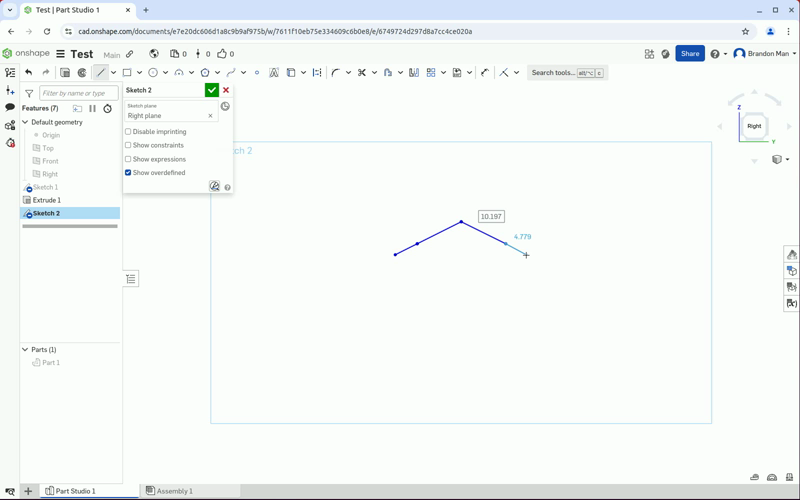
key_down(shift)
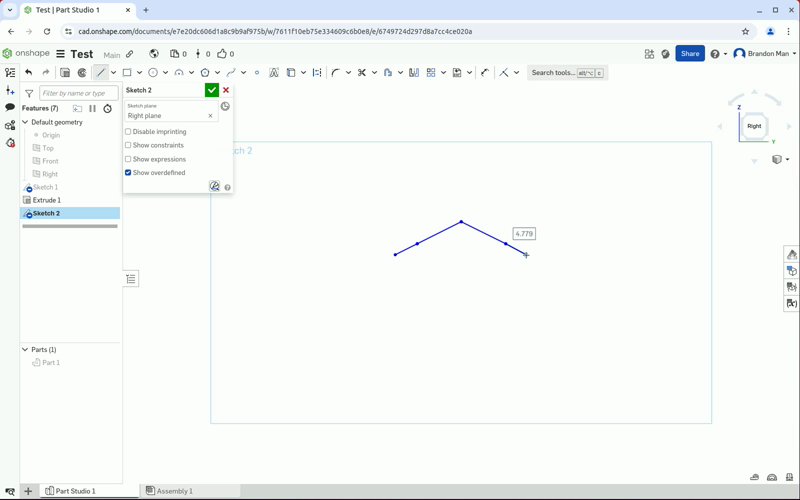
mouse_move(556, 254)
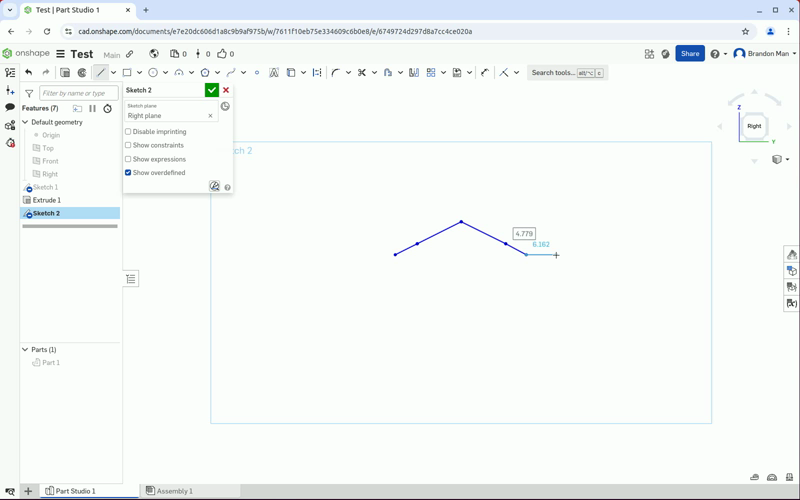
mouse_move(520, 243)
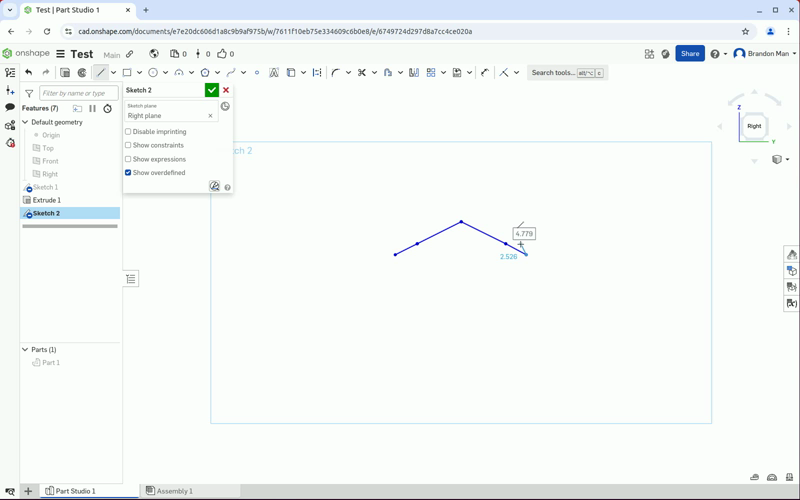
click(520, 243)
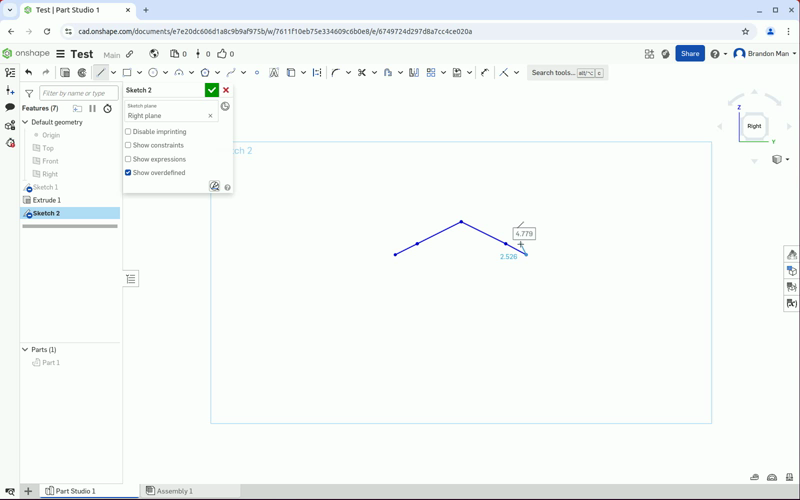
key_up(shift)
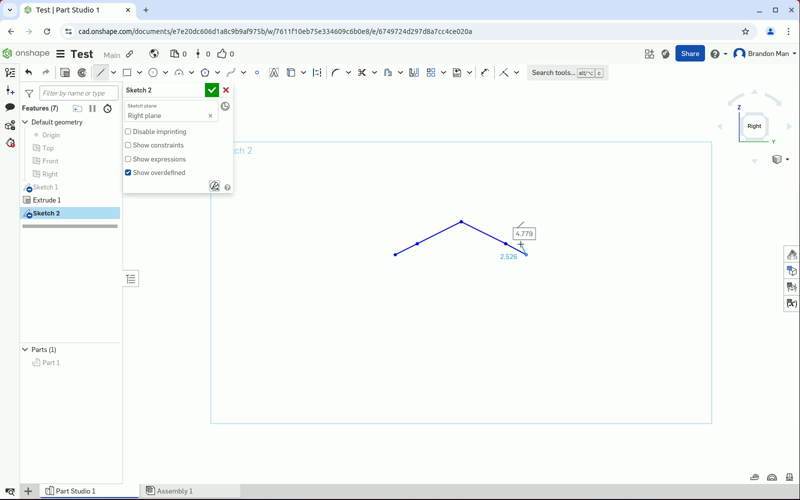
key_down(shift)
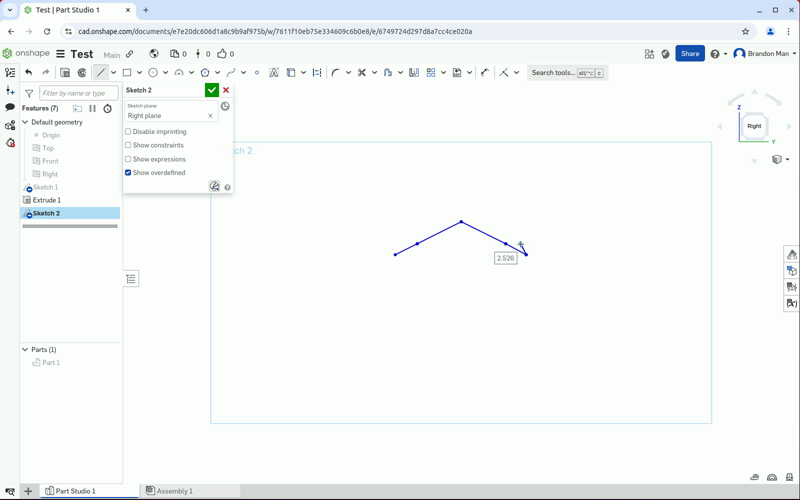
mouse_move(461, 213)
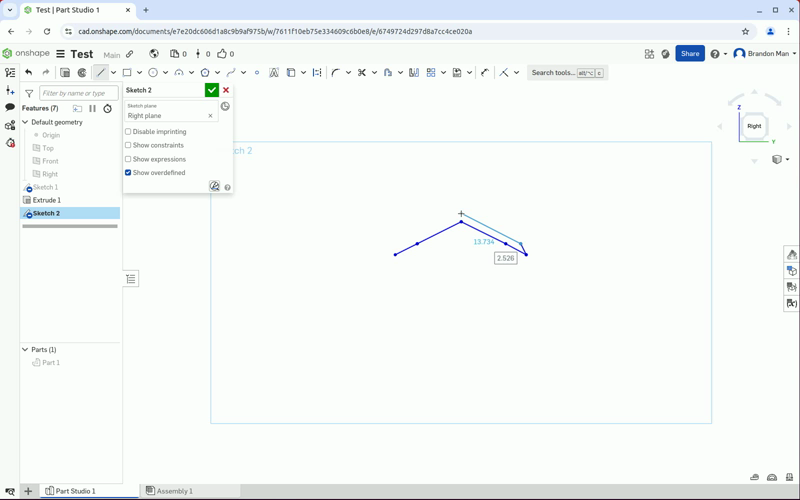
click(461, 213)
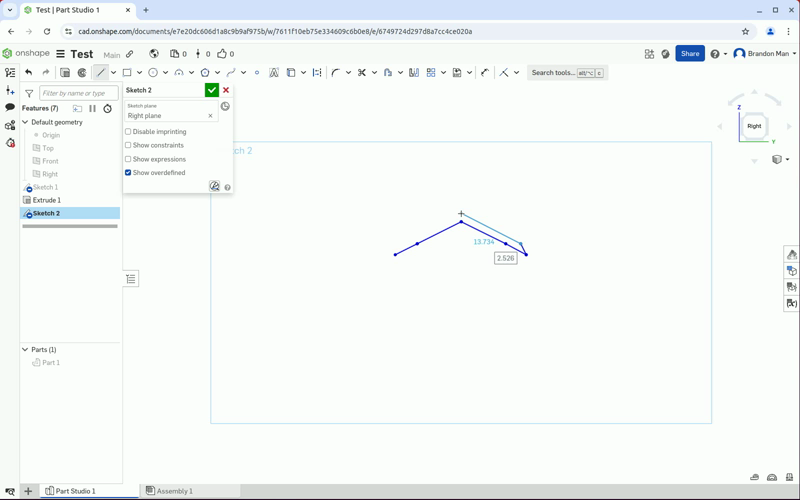
key_up(shift)
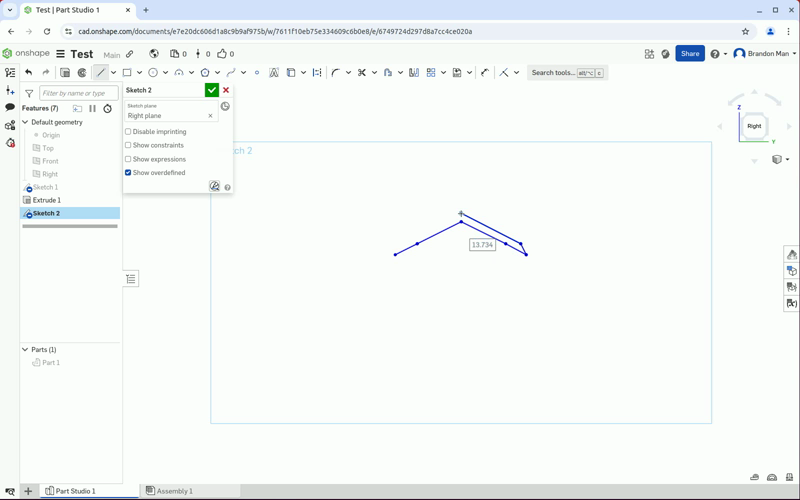
key_down(shift)
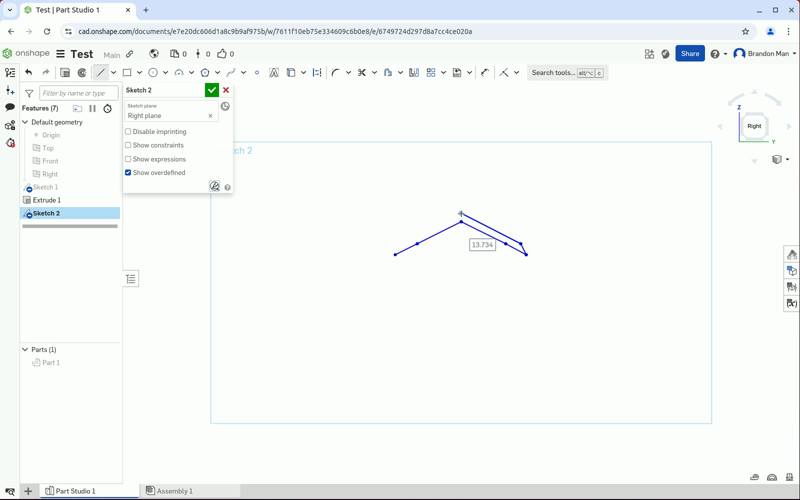
mouse_move(400, 243)
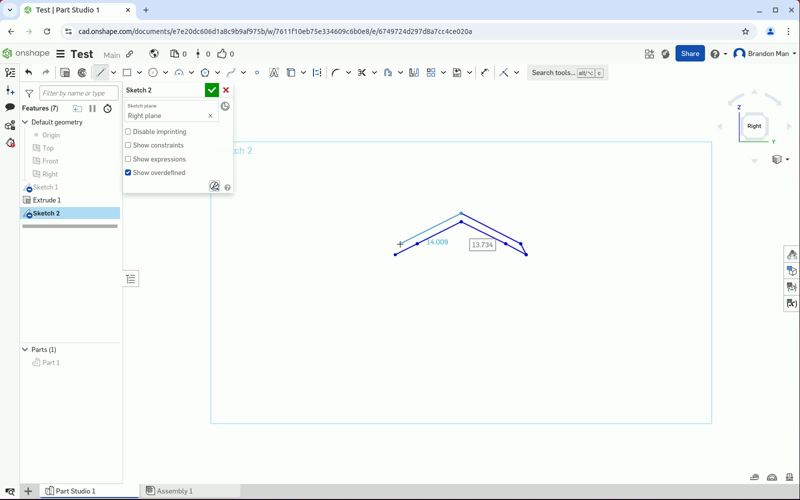
click(400, 243)
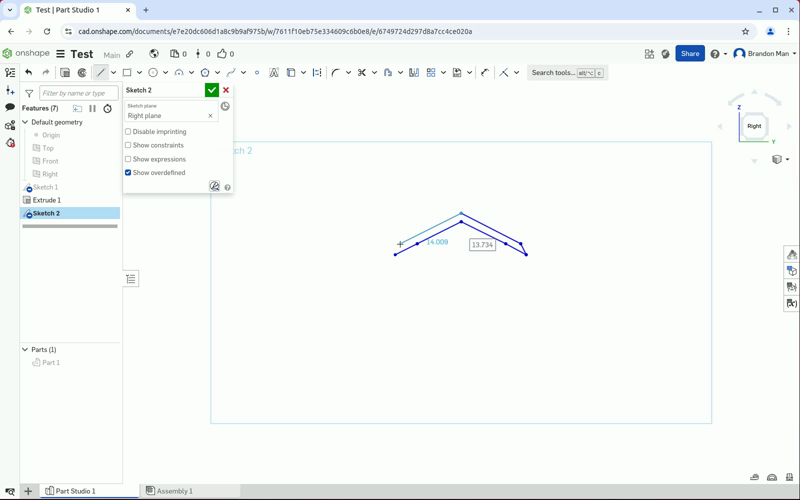
key_up(shift)
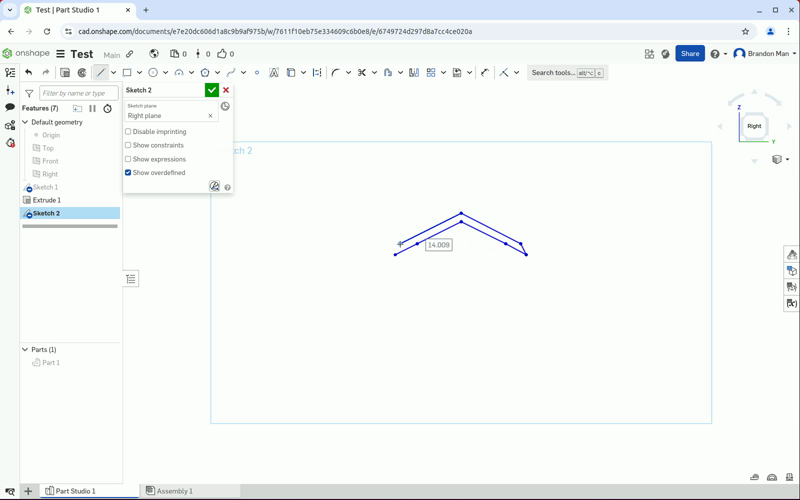
mouse_move(430, 243)
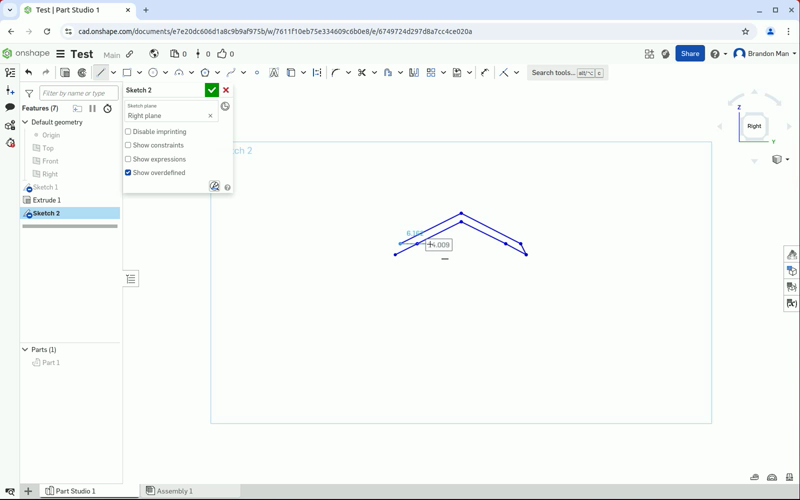
key_down(shift)
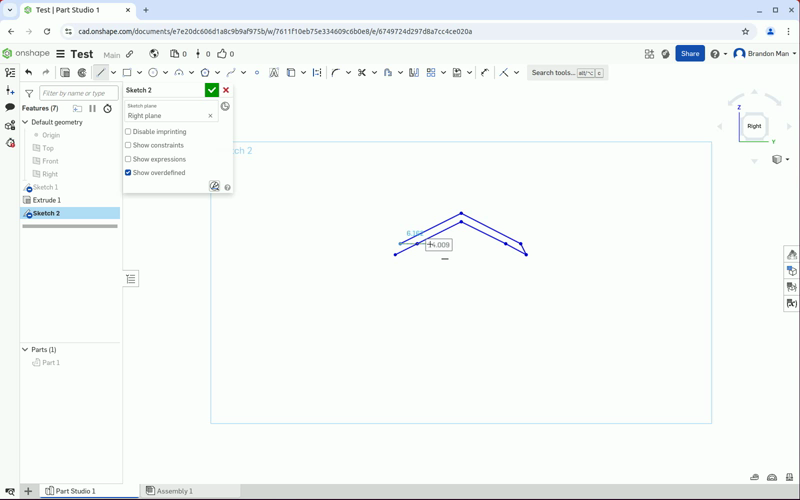
mouse_move(395, 254)
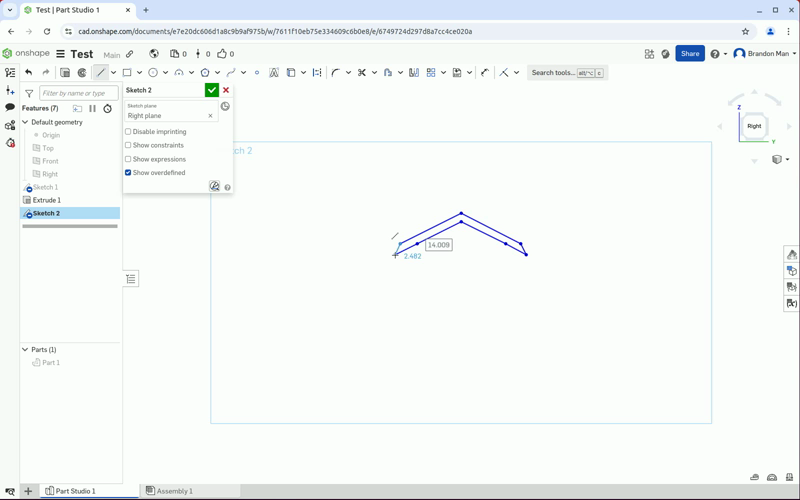
key_up(shift)
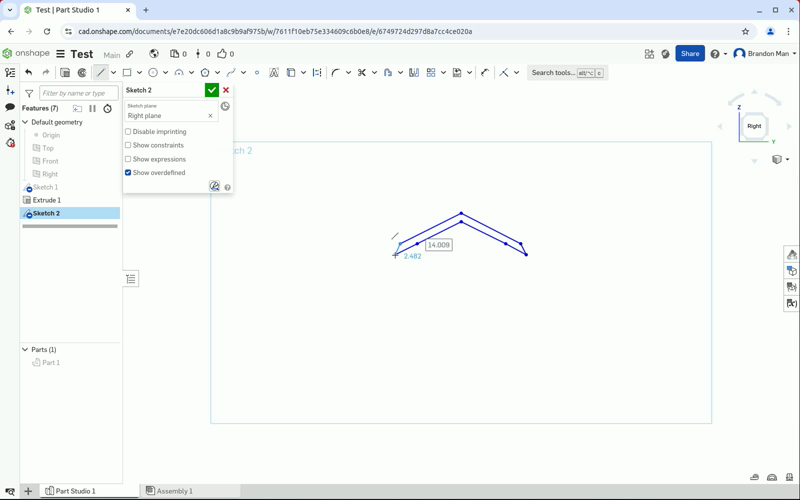
click(395, 254)
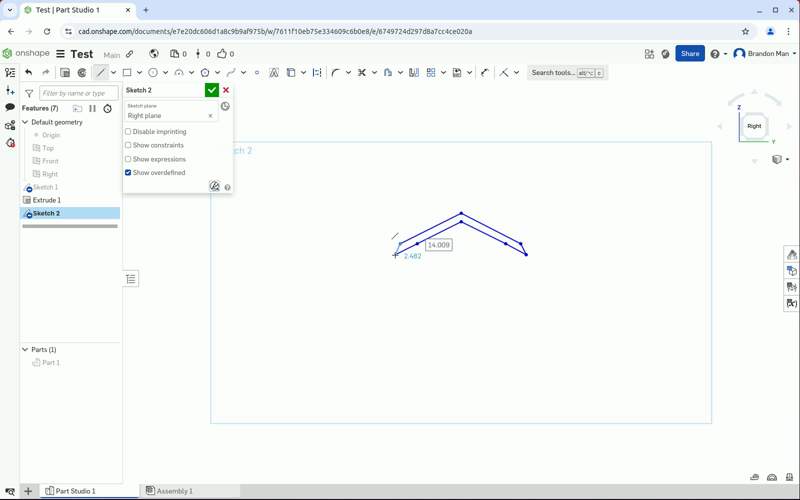
key(esc)
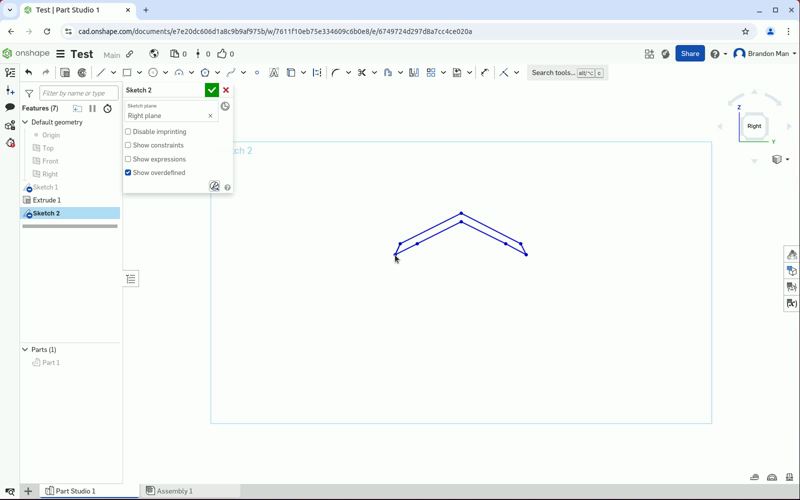
mouse_move(497, 237)
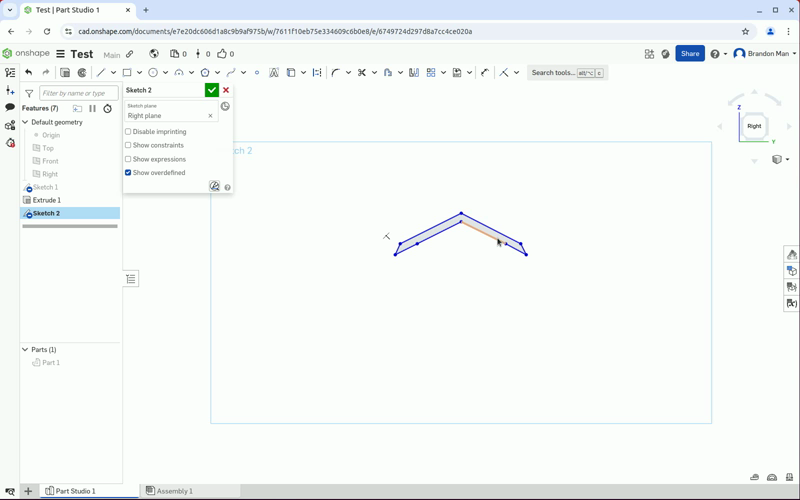
scroll(6)
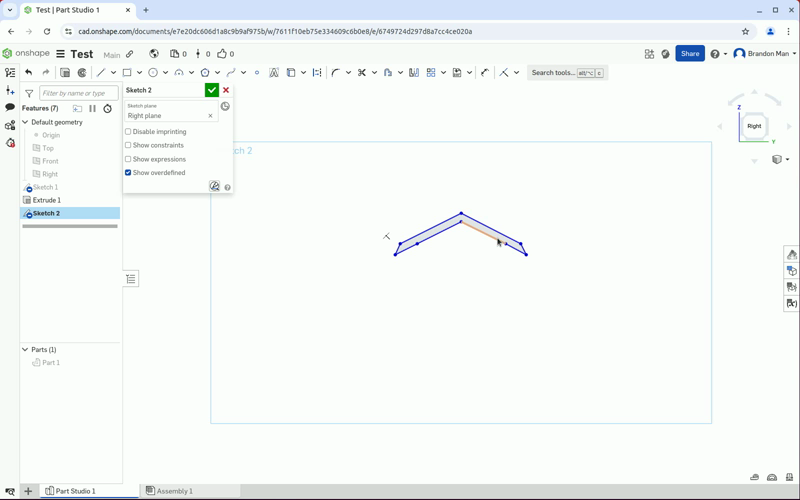
scroll(6)
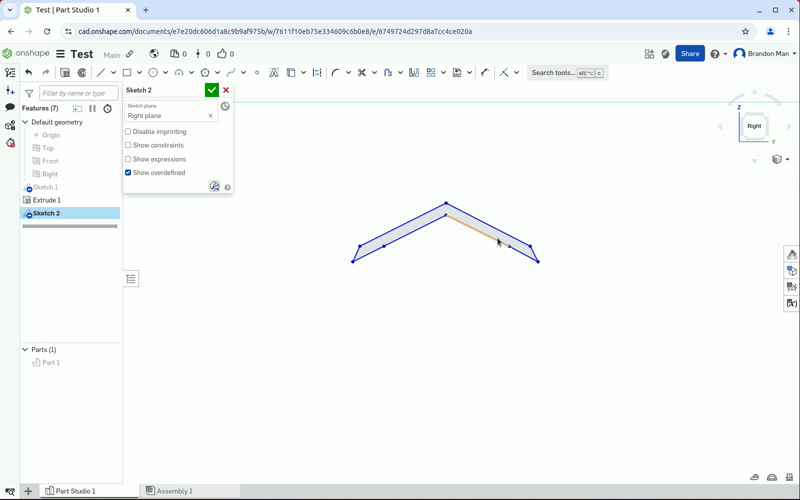
scroll(6)
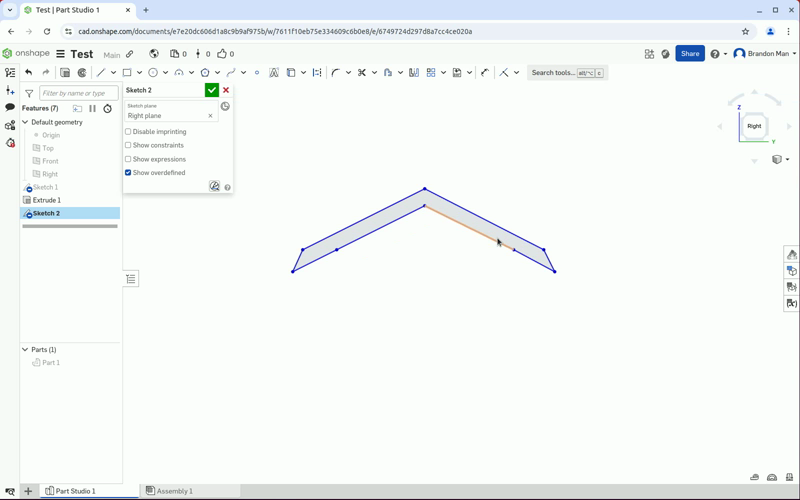
scroll(6)
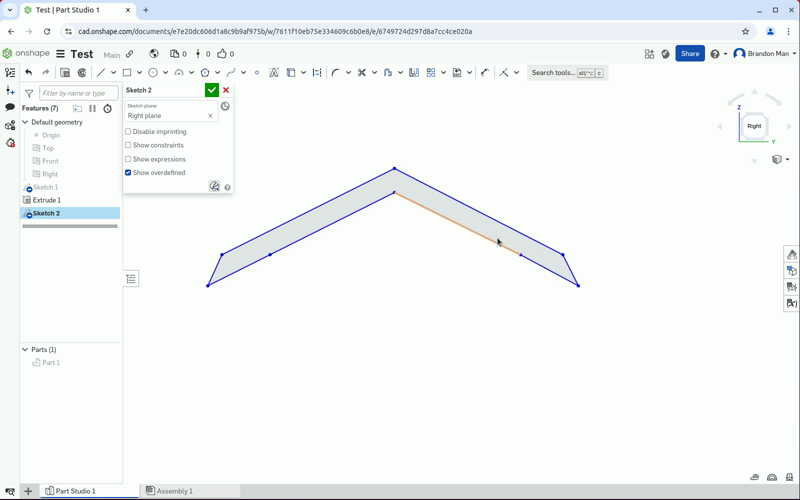
scroll(6)
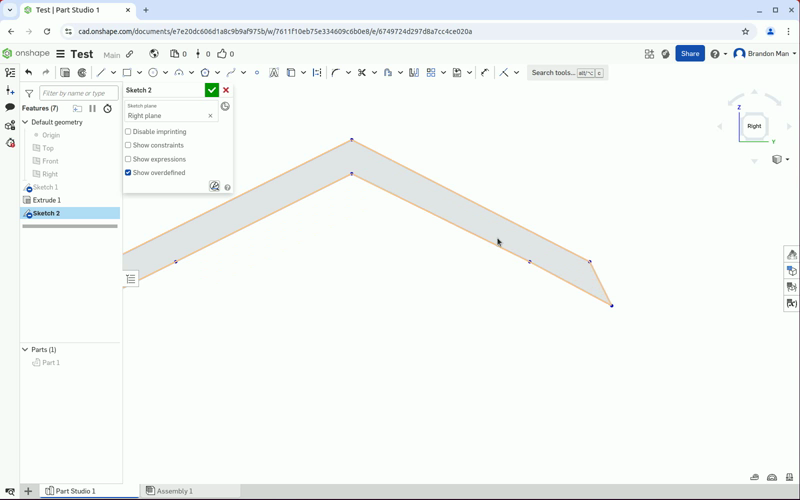
scroll(6)
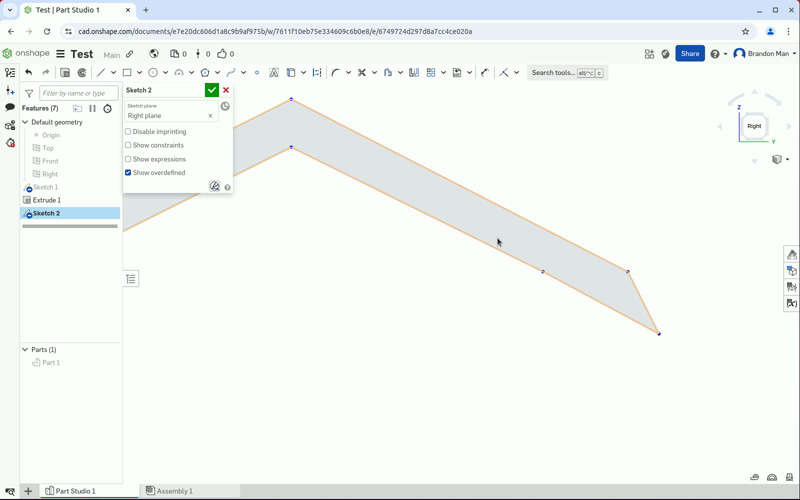
scroll(6)
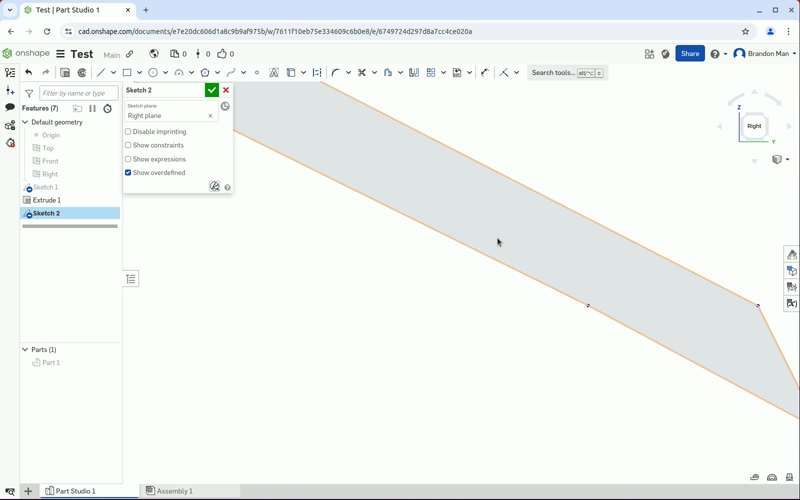
click(497, 237)
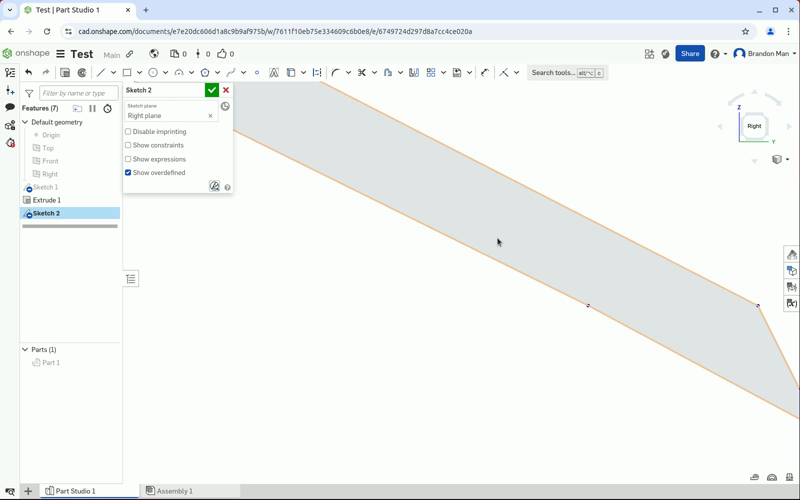
scroll(-6)
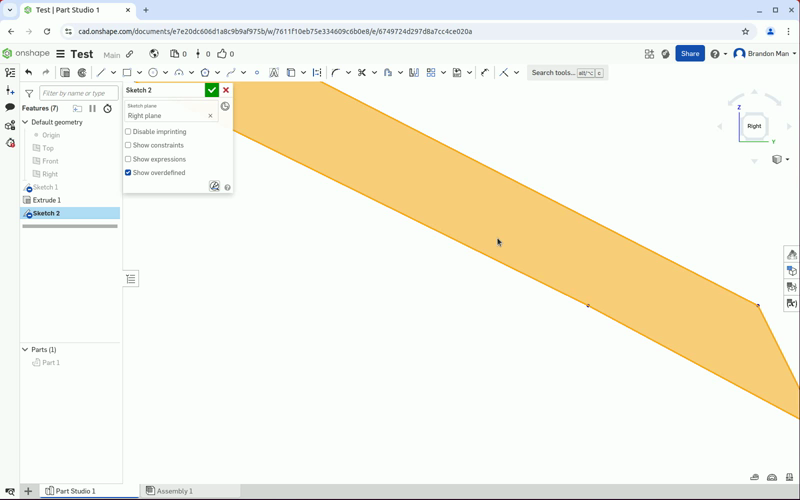
scroll(-6)
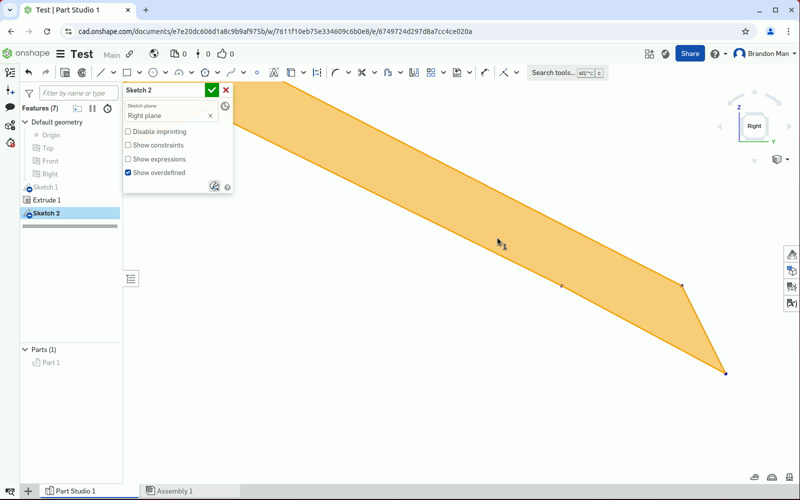
scroll(-6)
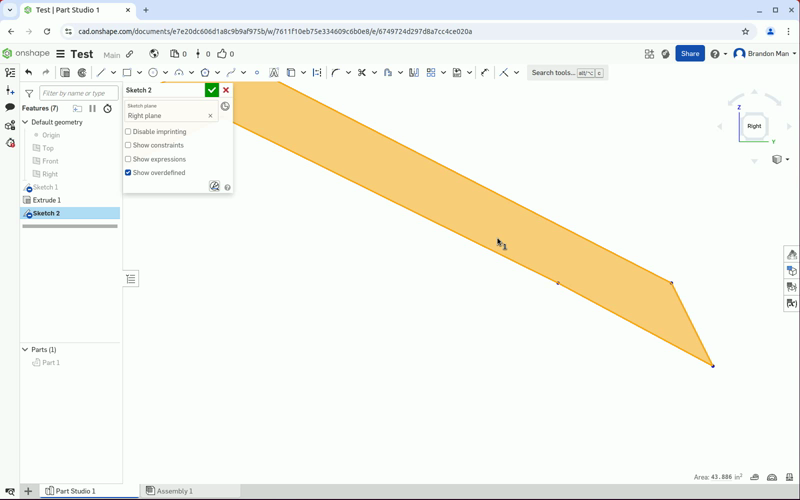
scroll(-6)
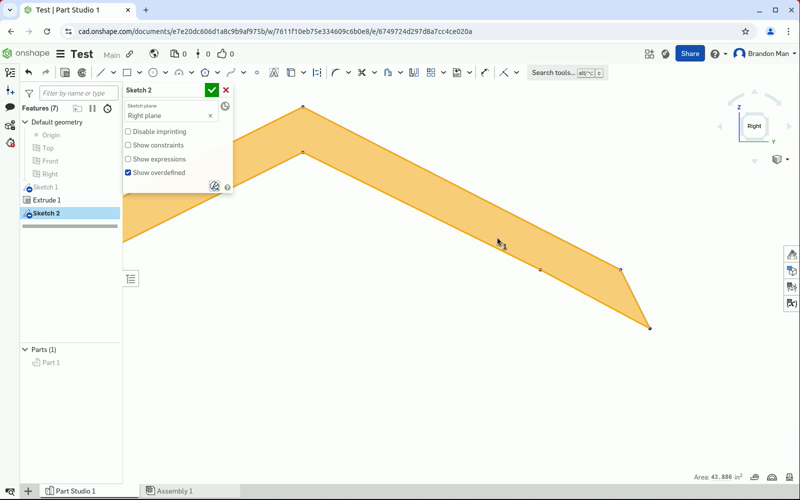
scroll(-6)
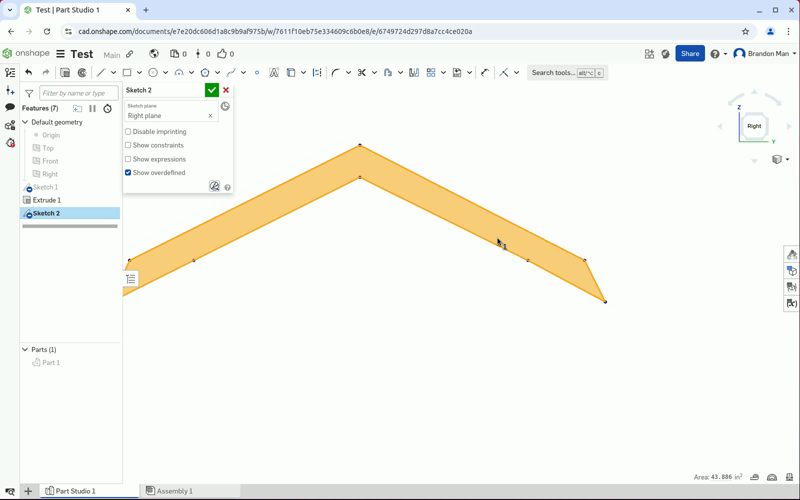
scroll(-6)
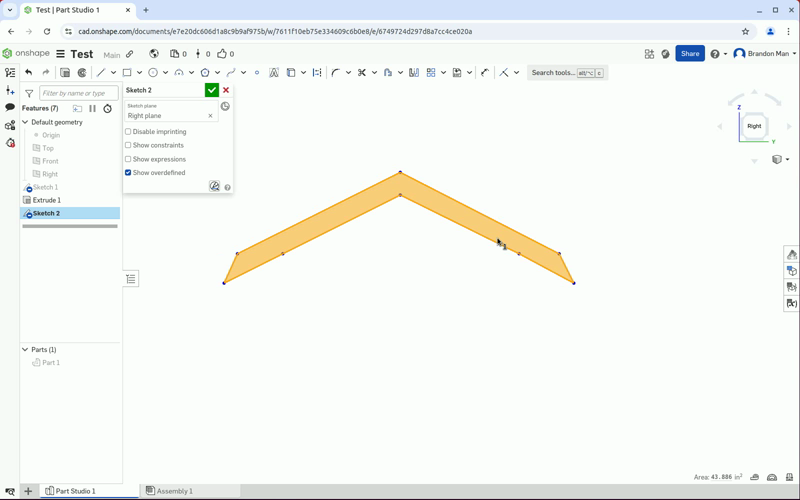
scroll(-6)
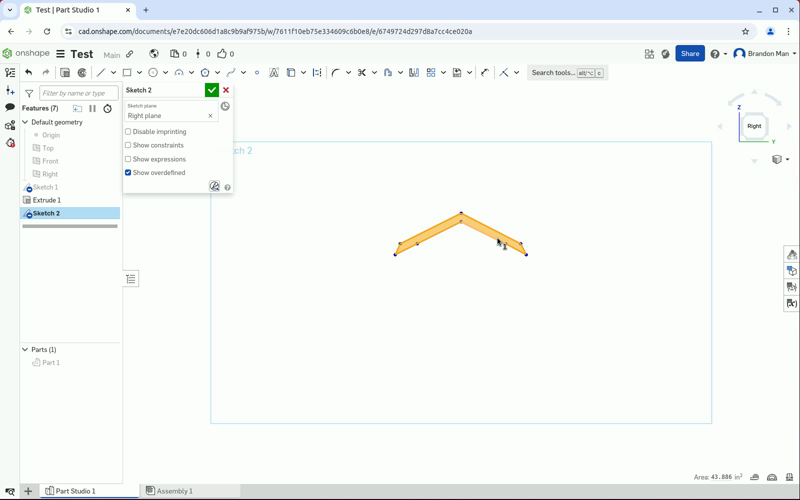
mouse_move(73, 352)
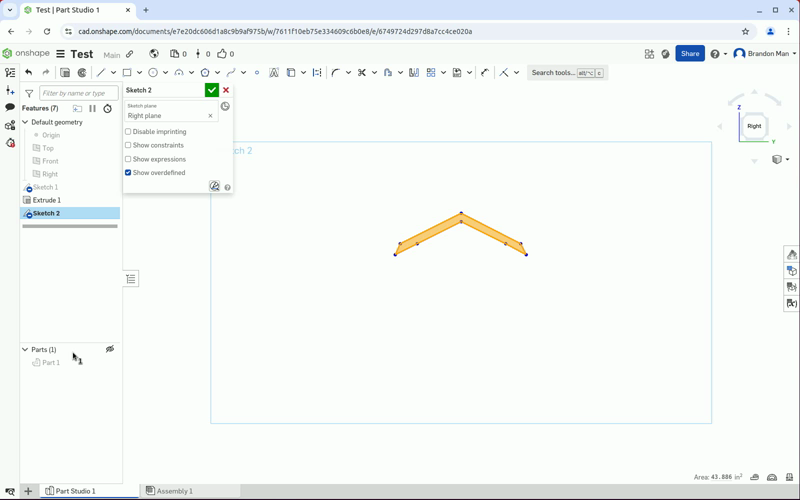
key(shift+y)
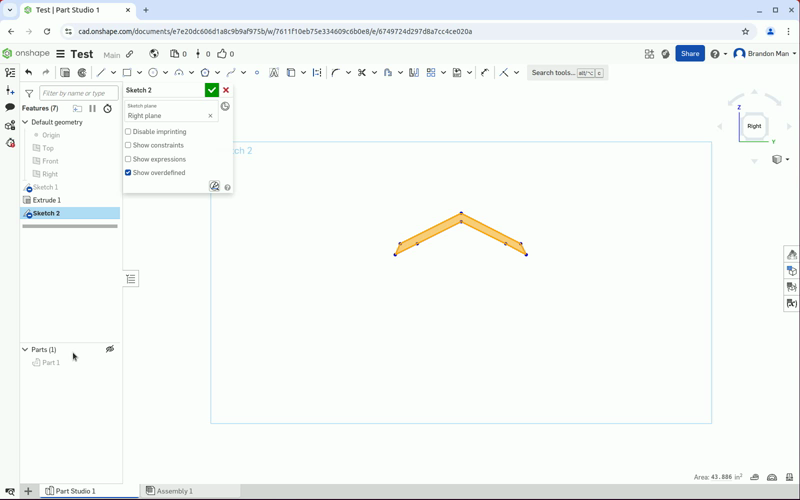
key(shift+e)
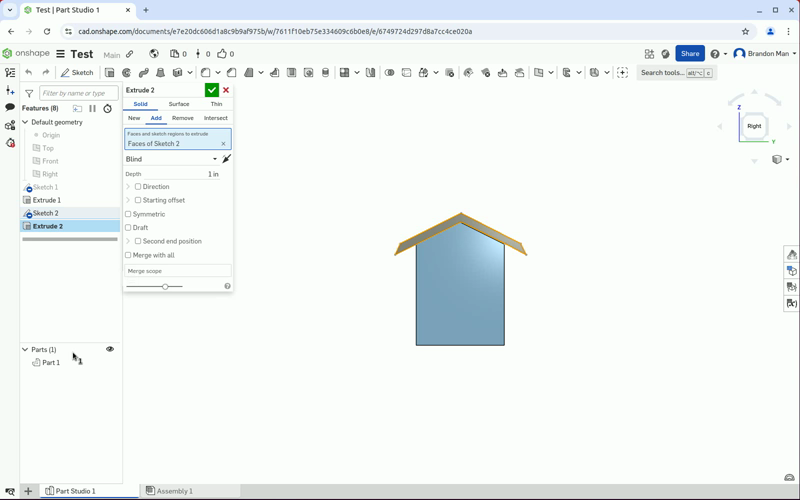
mouse_move(143, 106)
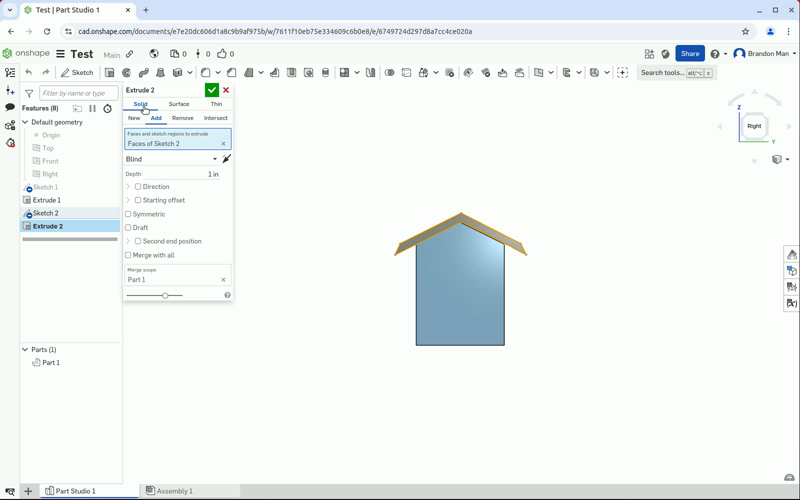
click(143, 106)
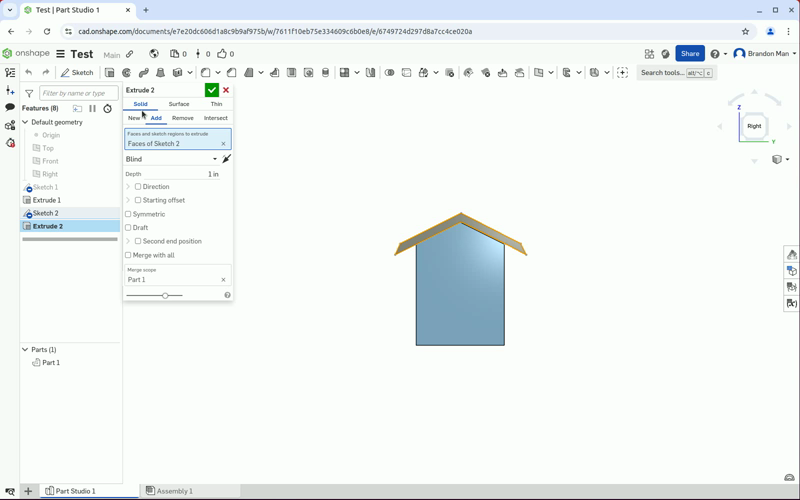
mouse_move(137, 120)
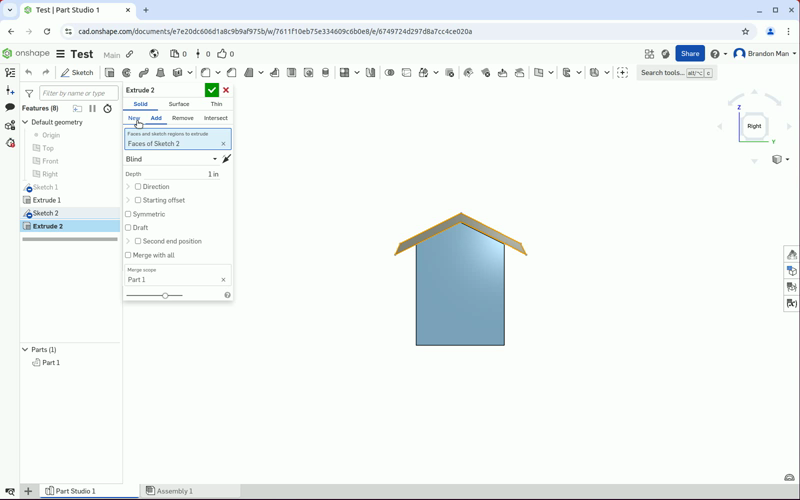
click(137, 120)
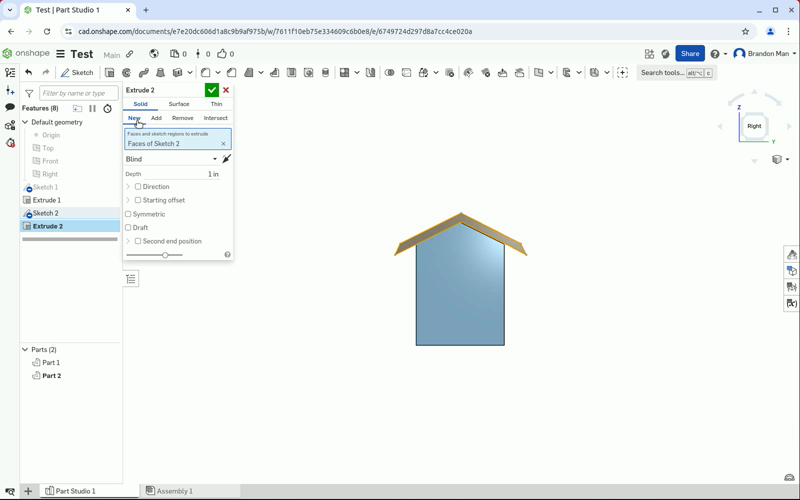
key(tab, 4)
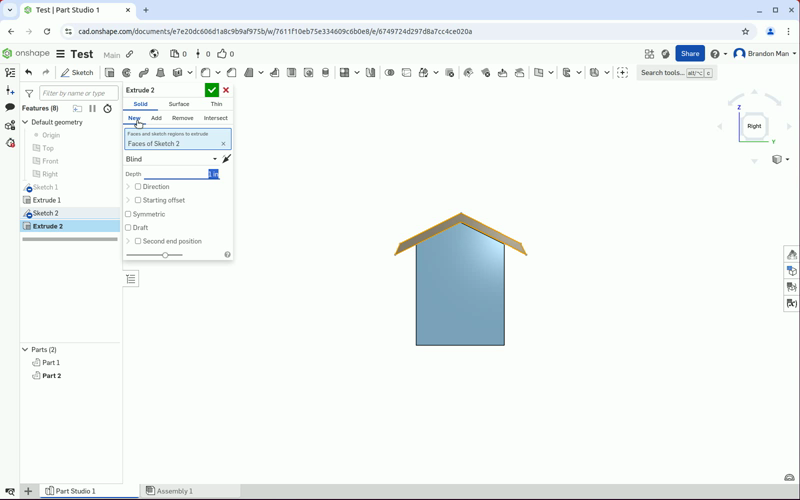
text(7.462)
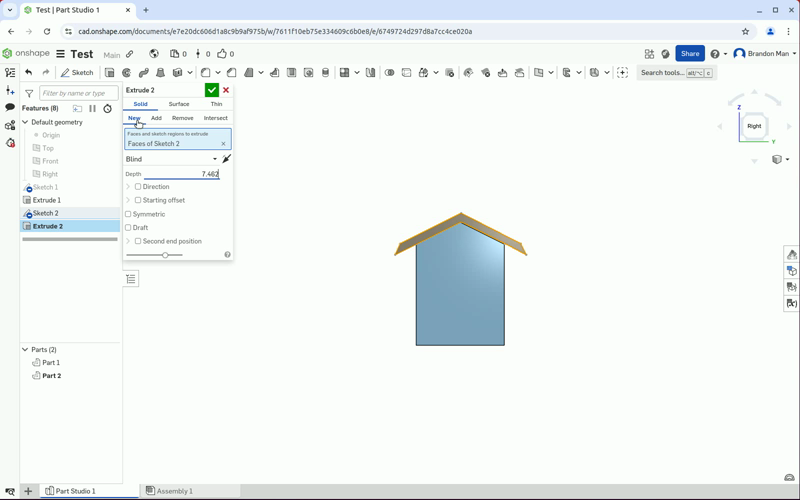
key(enter)
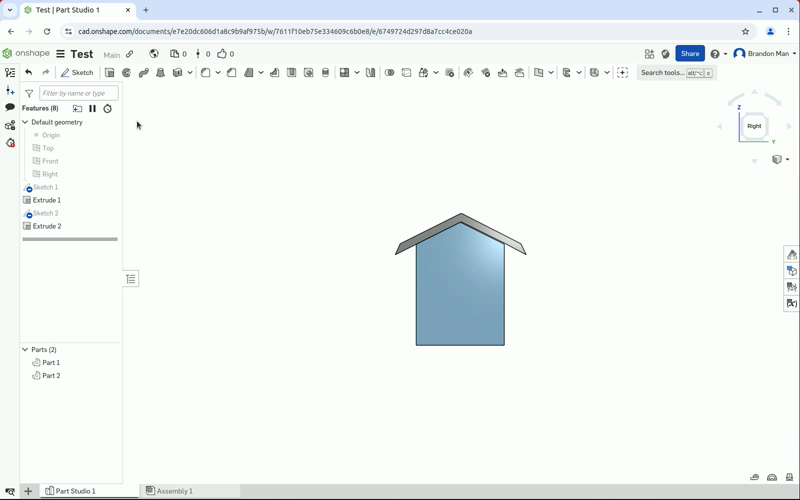
key(shift+h)
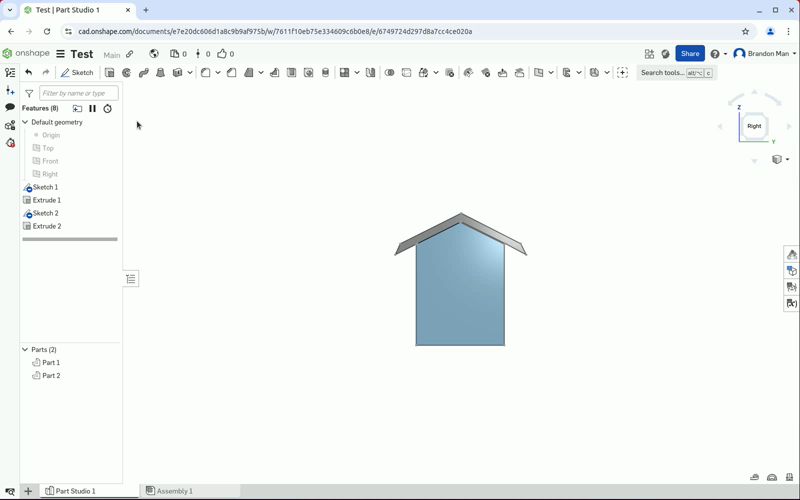
key(shift+h)
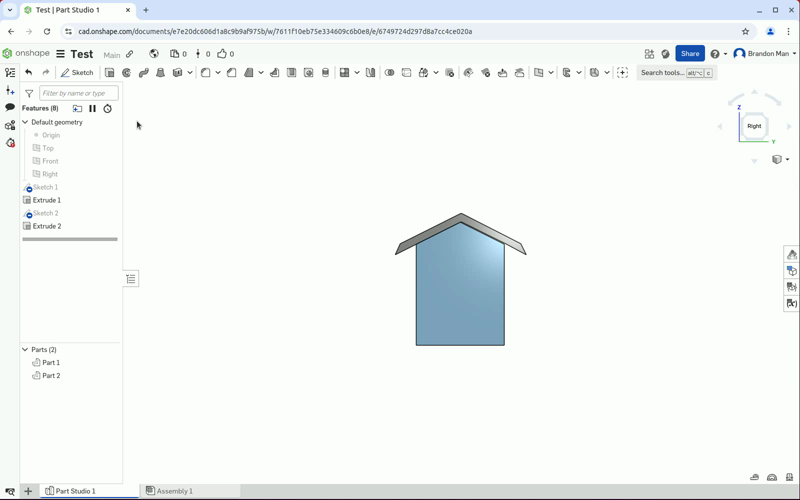
mouse_move(73, 189)
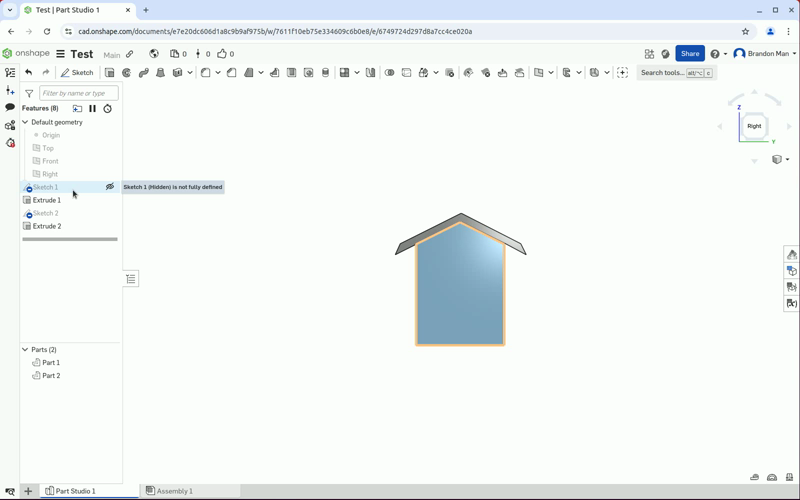
click(73, 189)
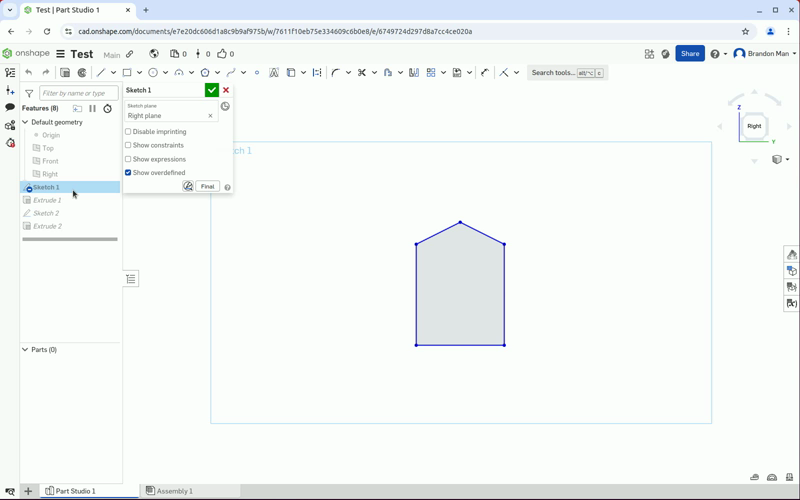
mouse_move(229, 92)
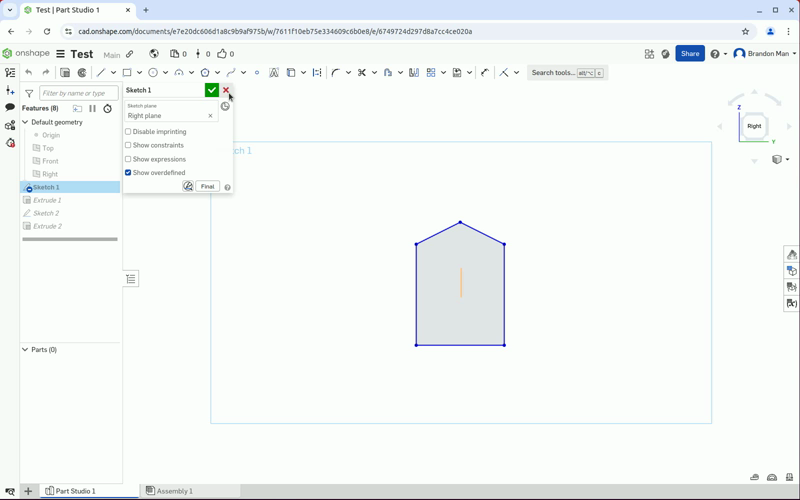
click(229, 92)
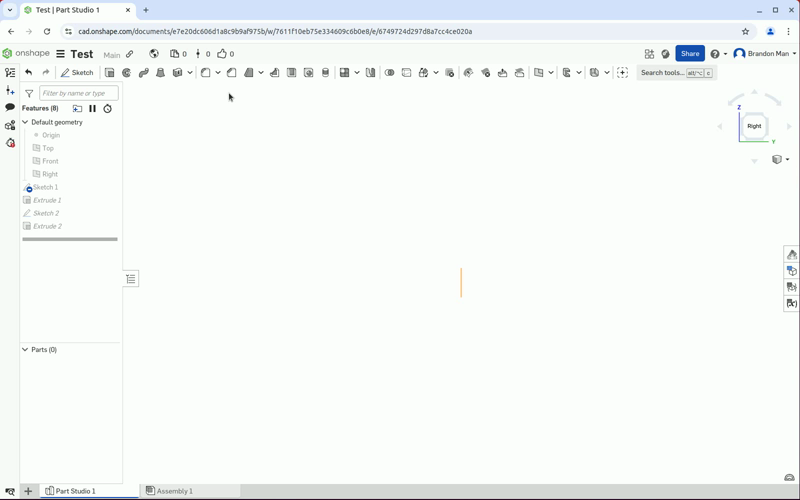
mouse_move(541, 75)
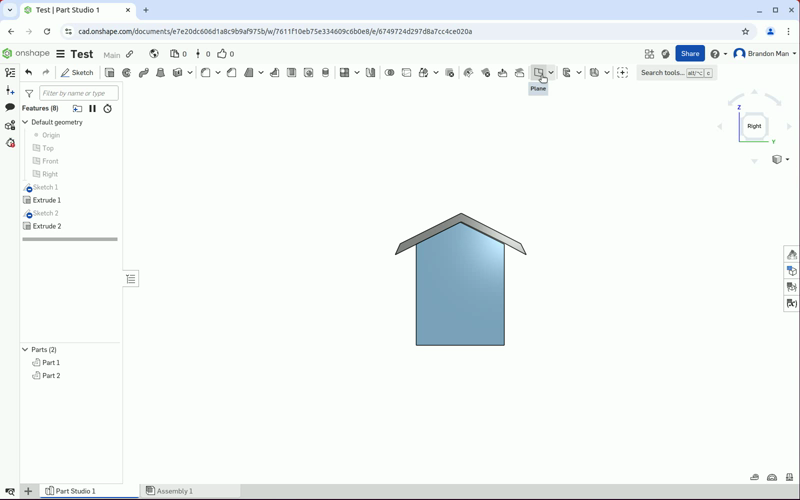
click(541, 75)
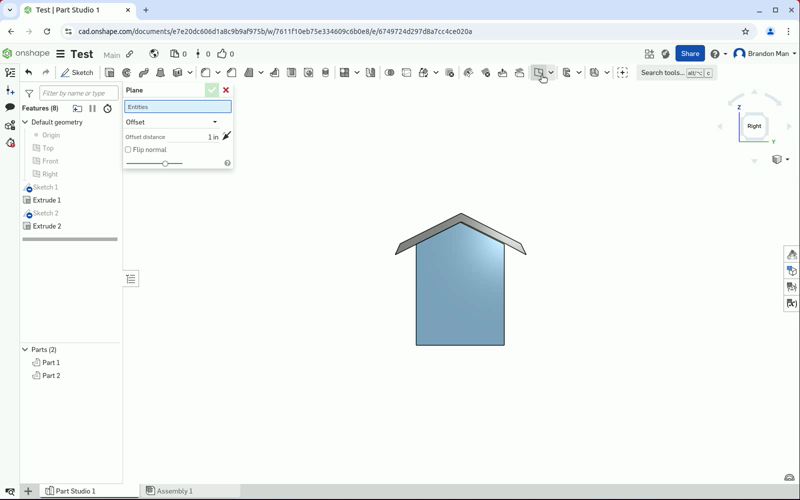
mouse_move(73, 176)
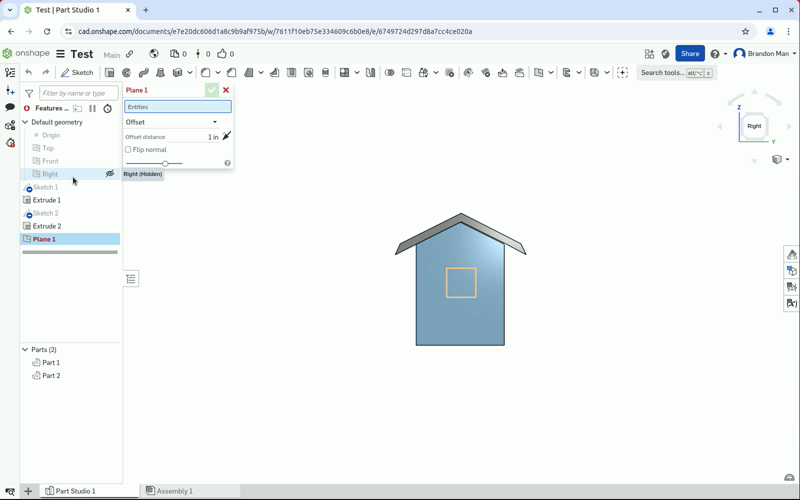
click(73, 176)
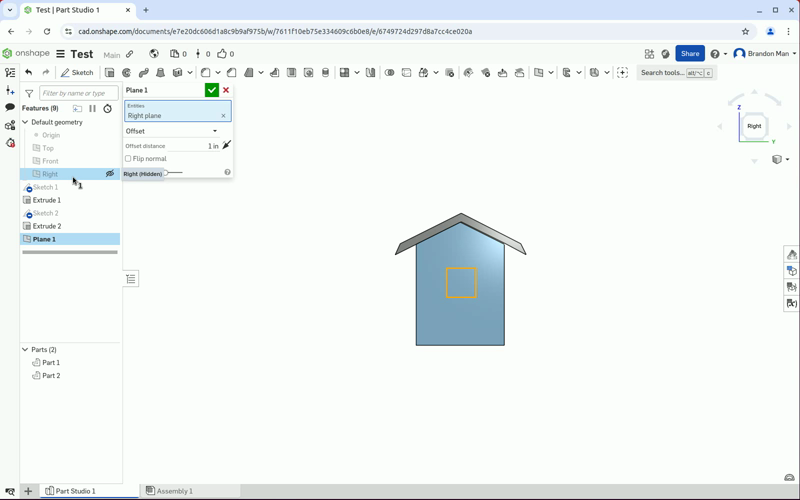
key(tab, 2)
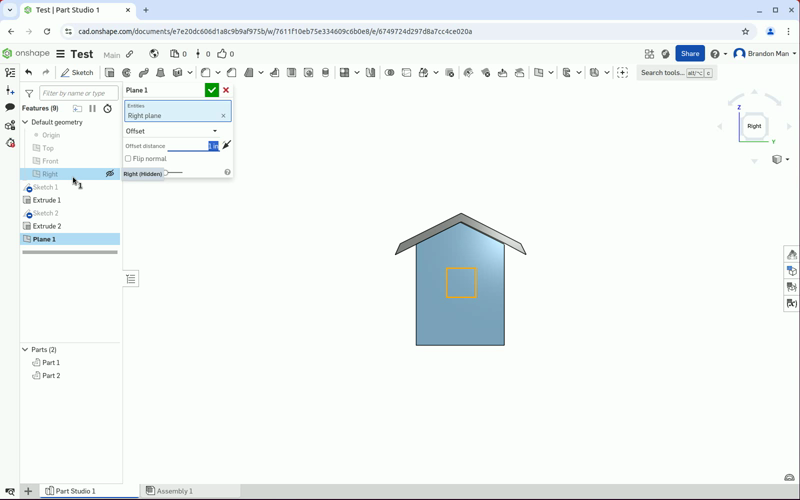
text(7.456)
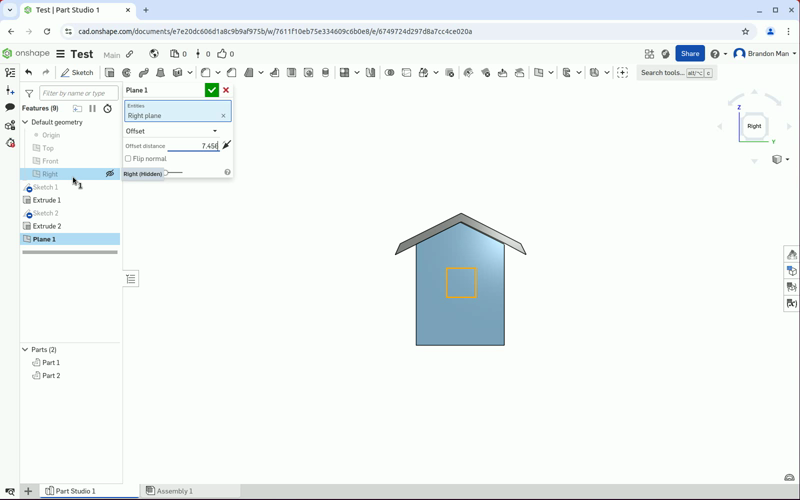
key(enter, 2)
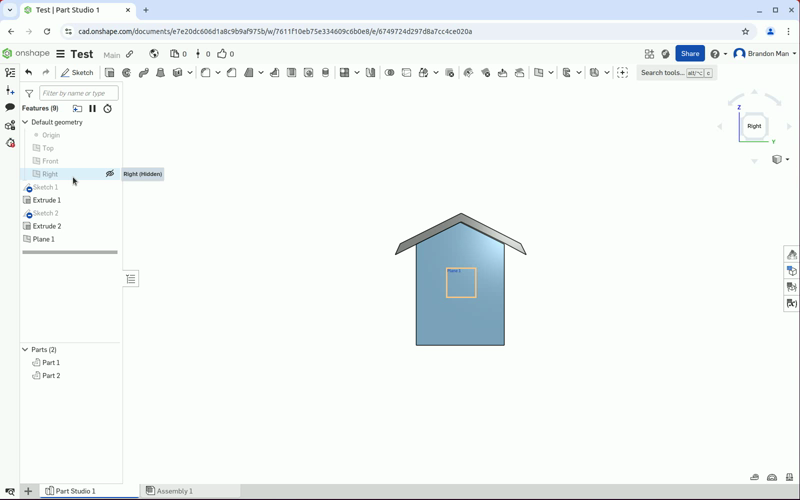
key(shift+s)
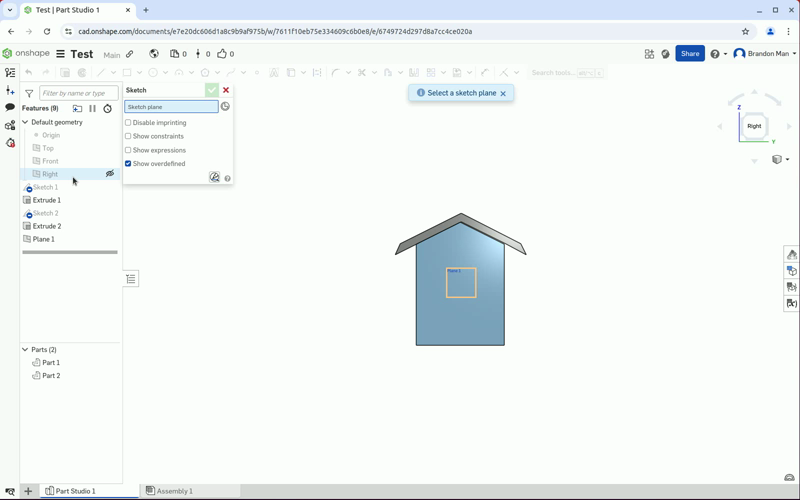
mouse_move(73, 241)
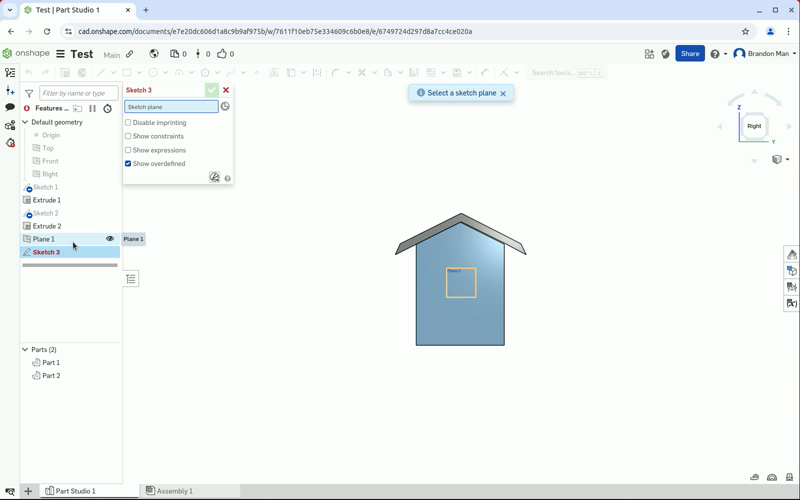
click(73, 241)
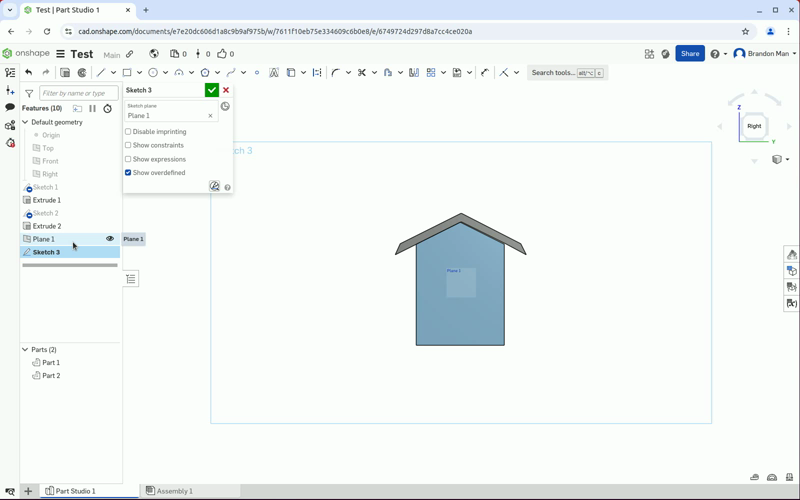
mouse_move(73, 352)
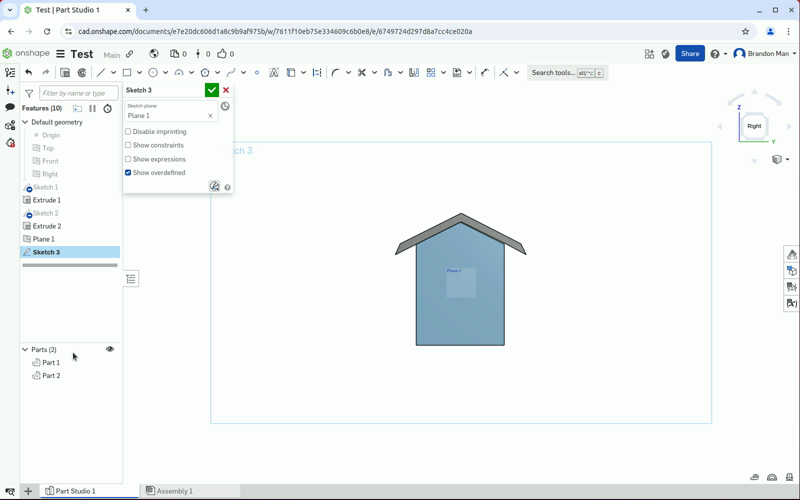
key(y)
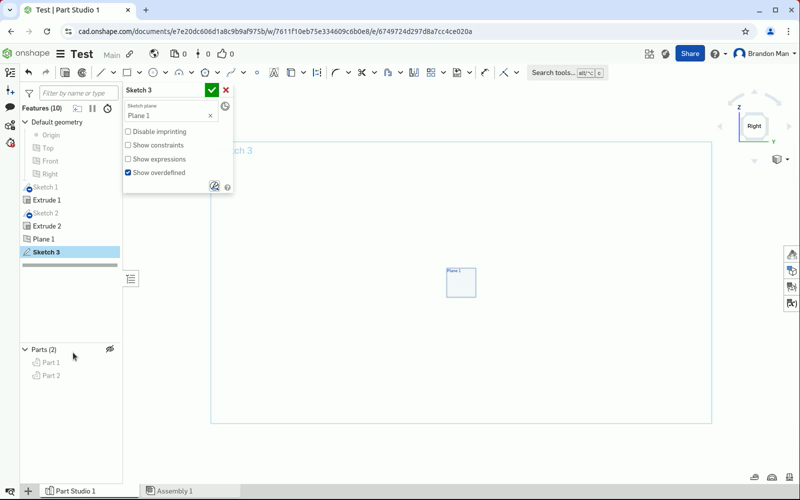
key(c)
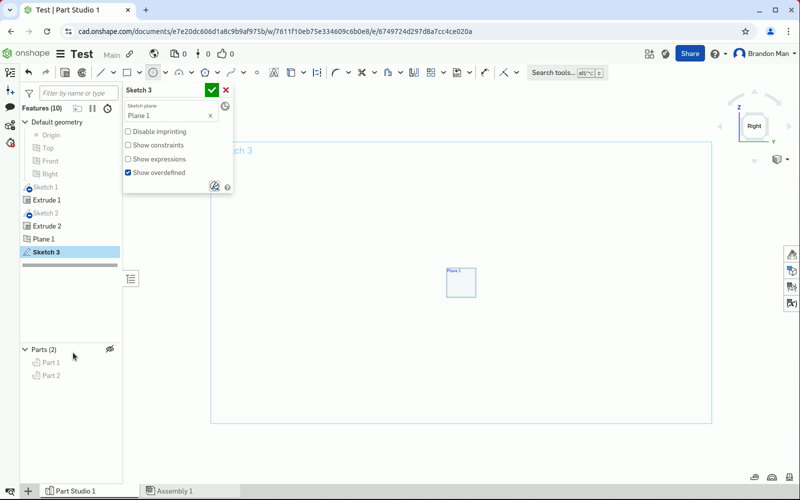
key_down(shift)
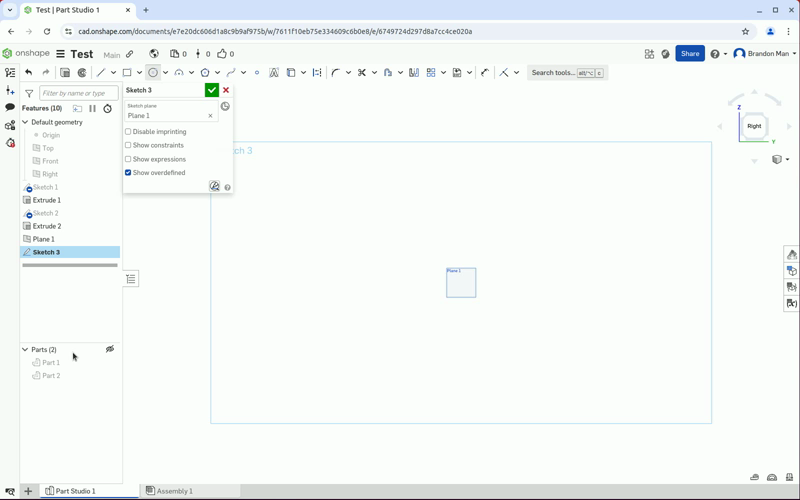
mouse_move(461, 270)
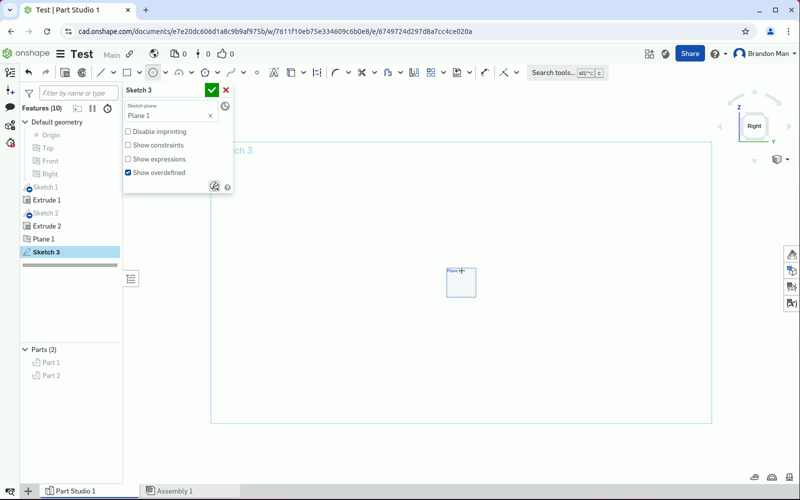
click(461, 270)
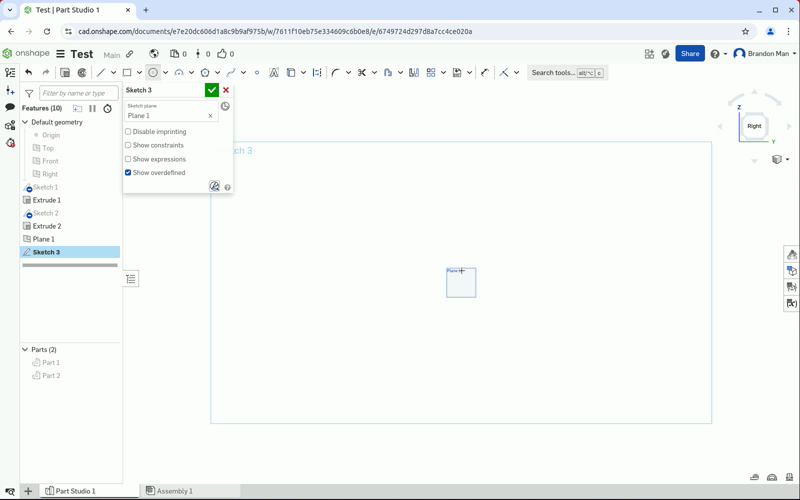
key_up(shift)
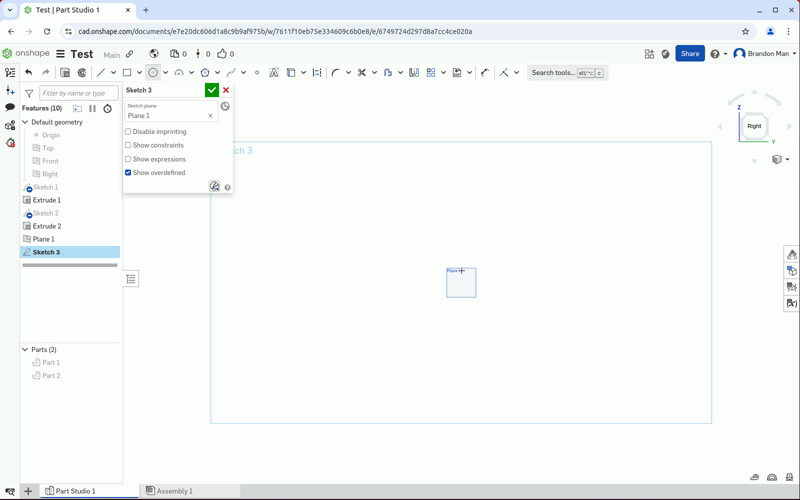
mouse_move(482, 270)
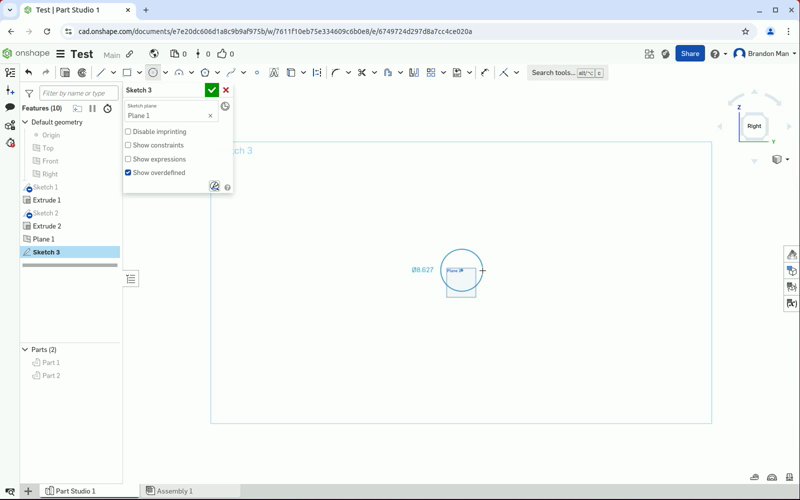
click(482, 270)
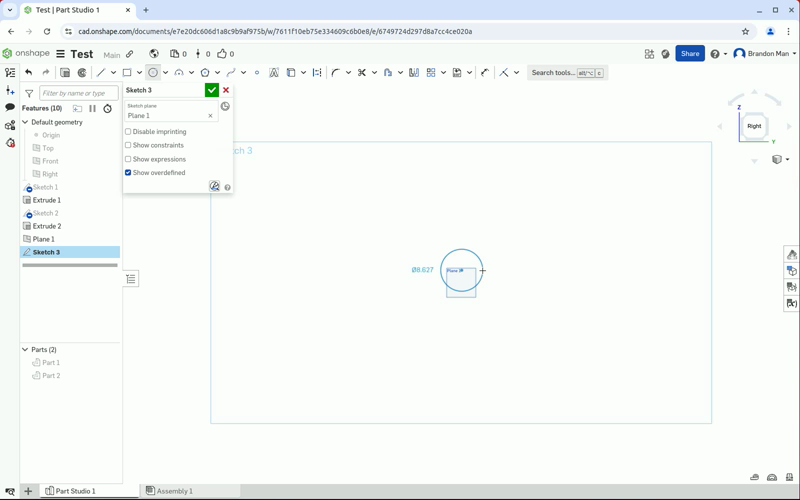
key(esc)
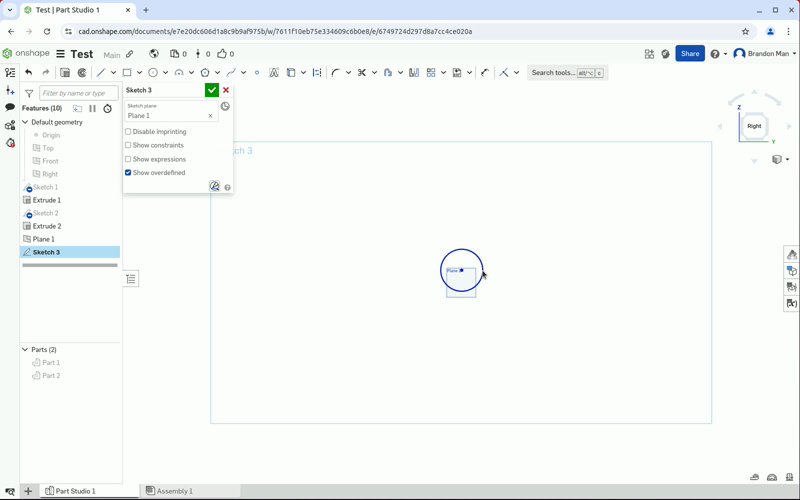
mouse_move(476, 271)
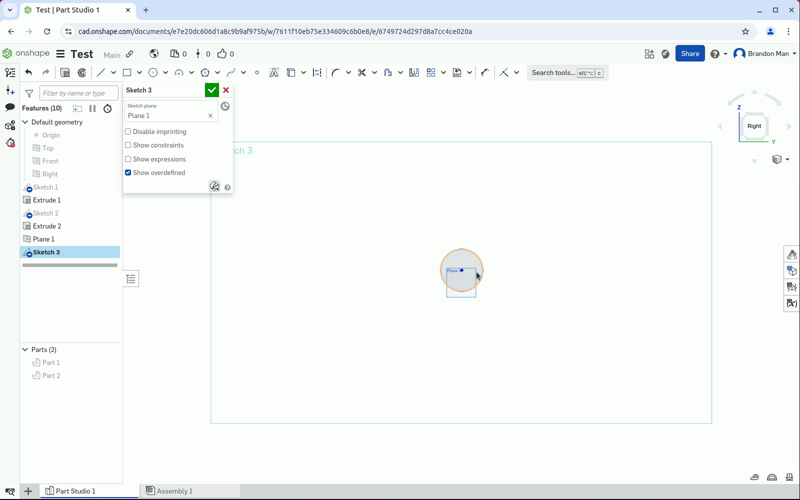
scroll(6)
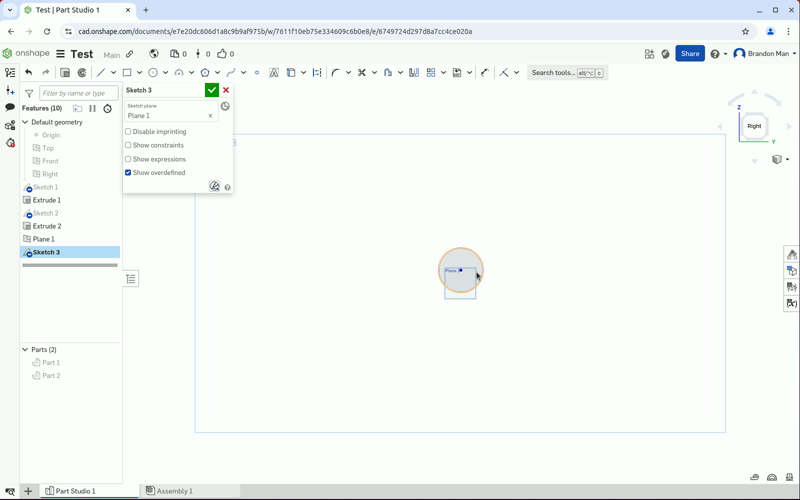
scroll(6)
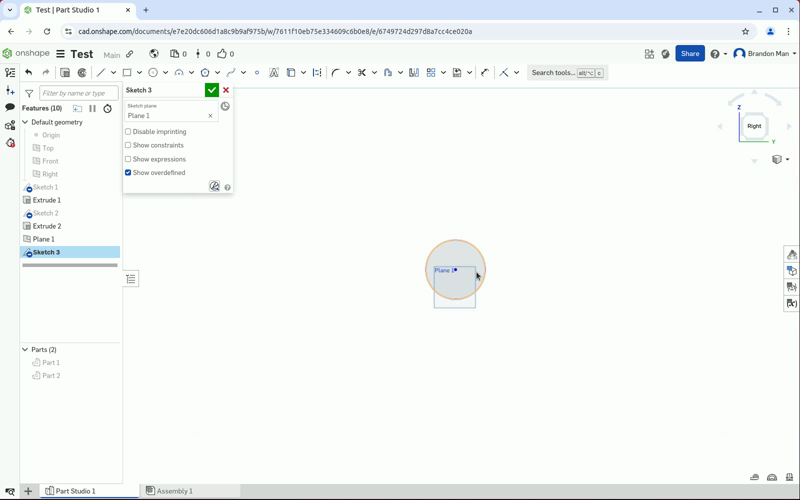
scroll(6)
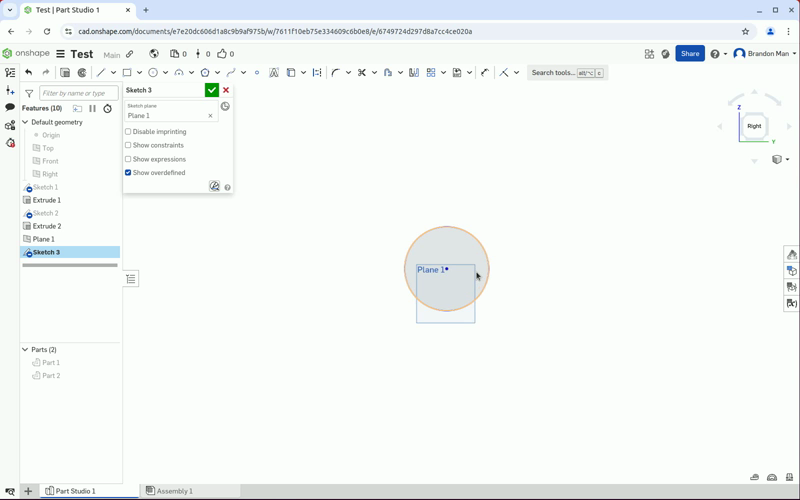
scroll(6)
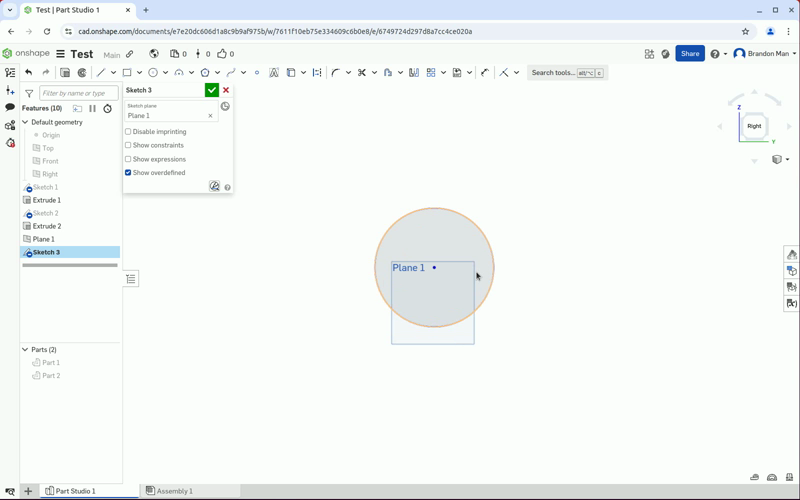
scroll(6)
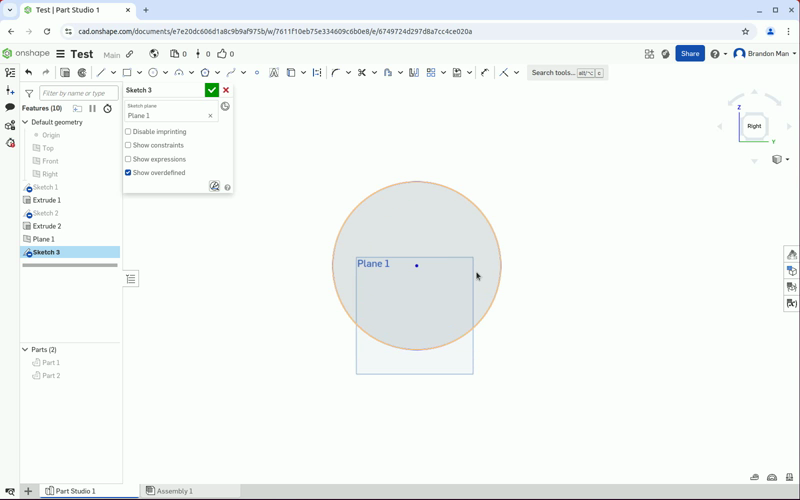
scroll(6)
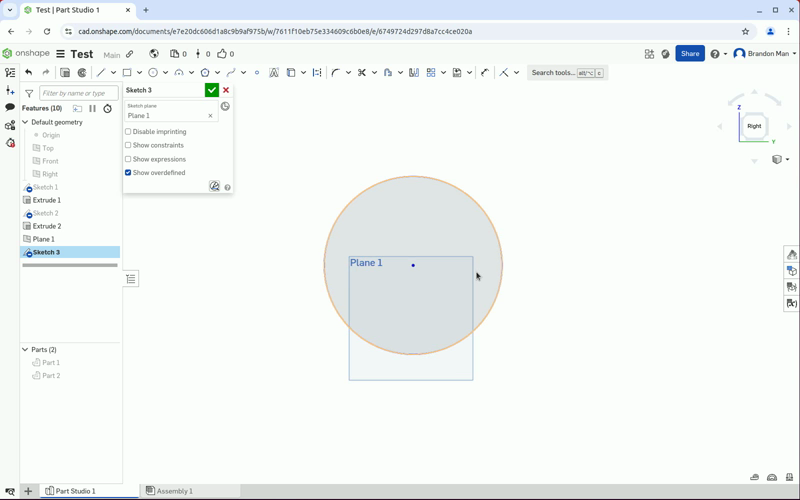
scroll(6)
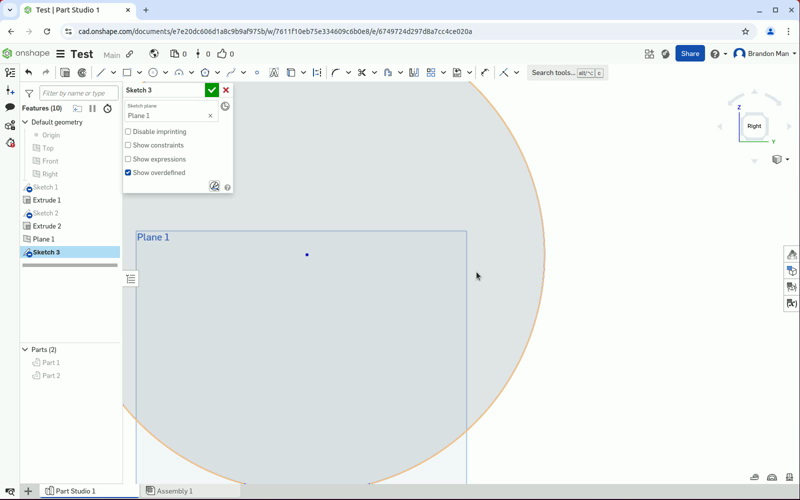
click(476, 271)
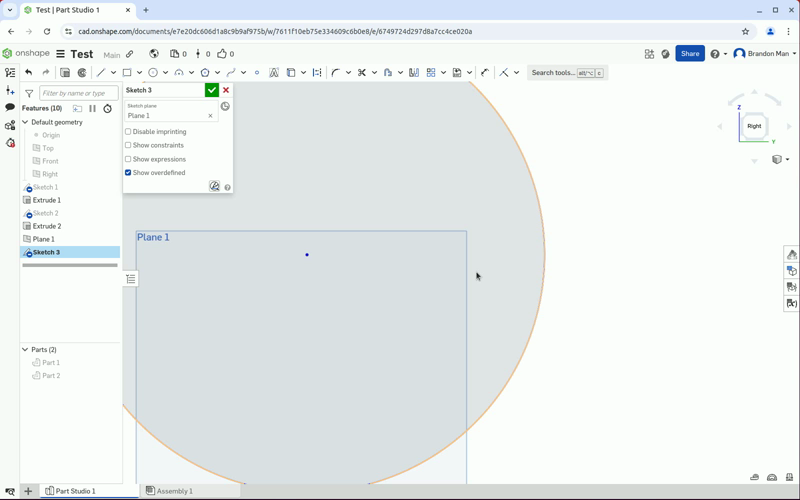
scroll(-6)
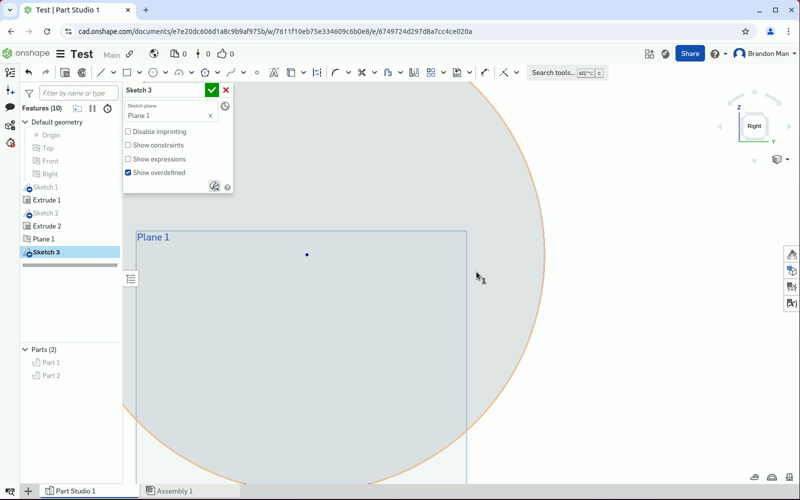
scroll(-6)
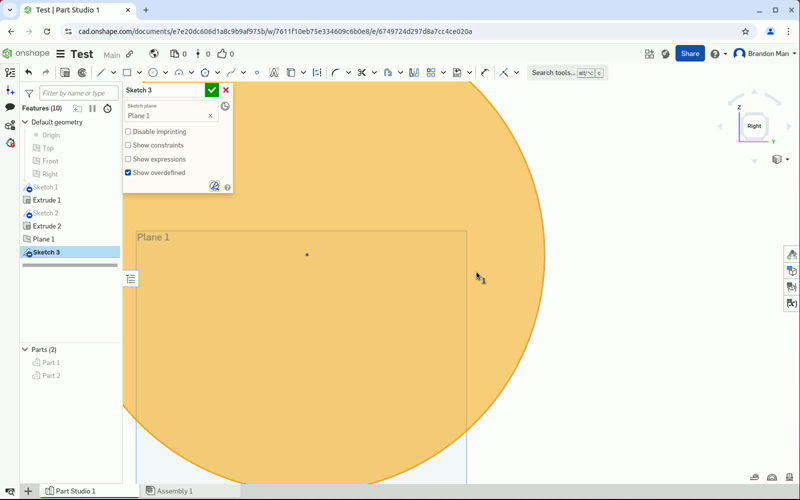
scroll(-6)
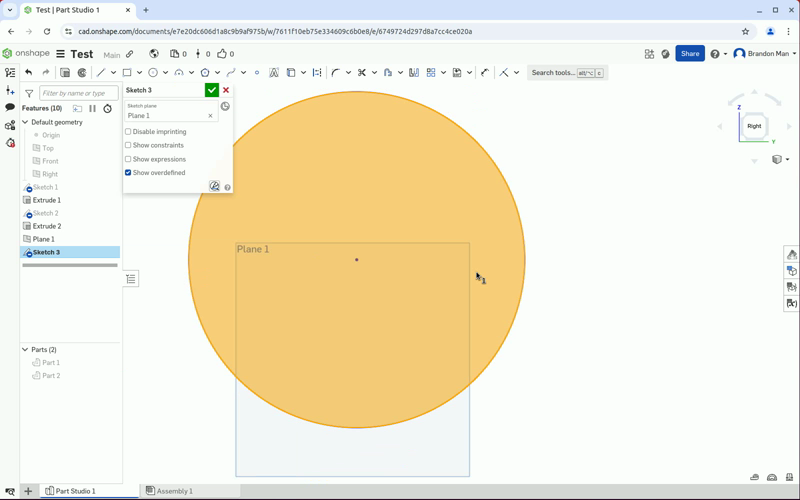
scroll(-6)
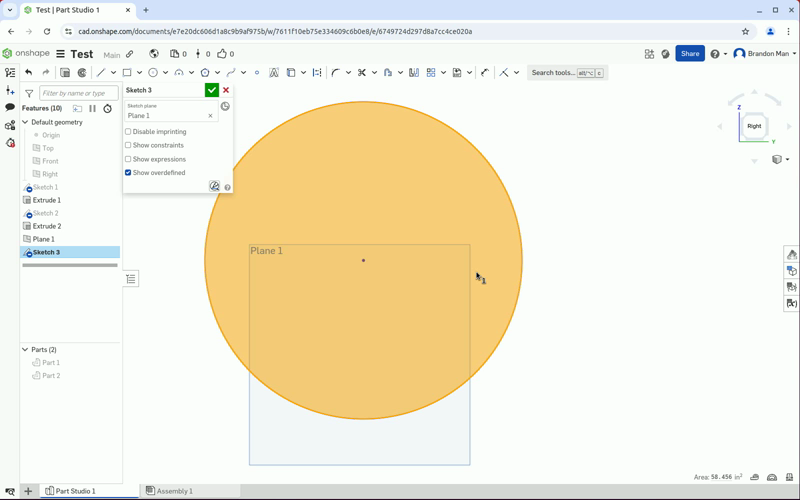
scroll(-6)
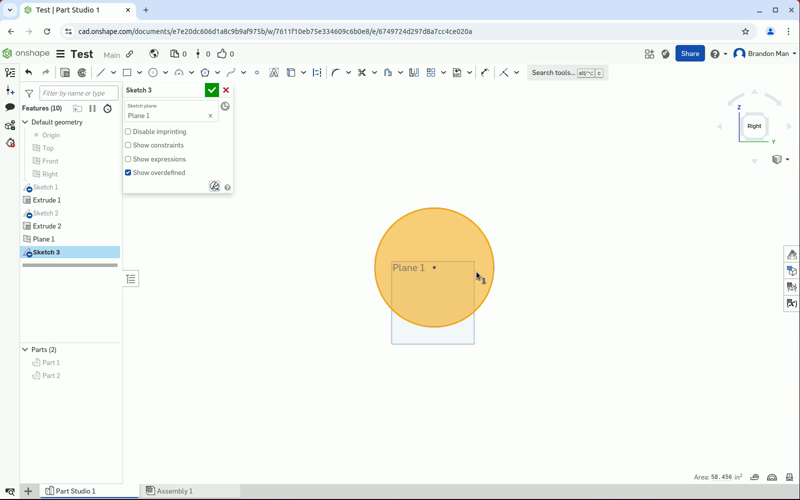
scroll(-6)
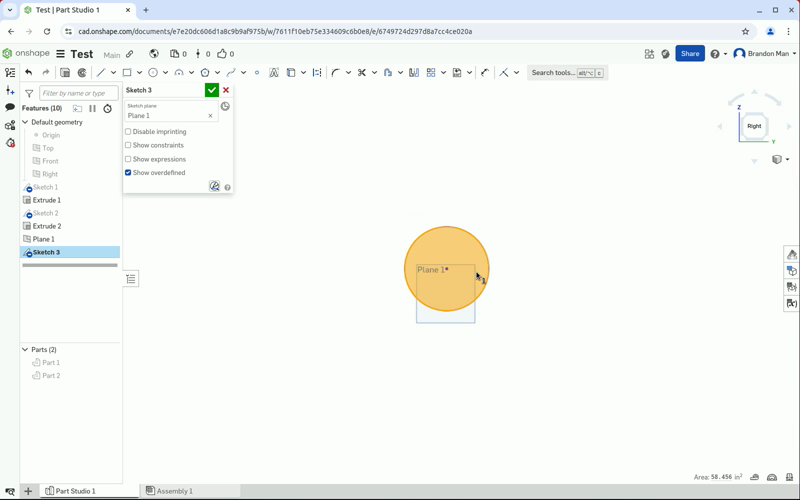
scroll(-6)
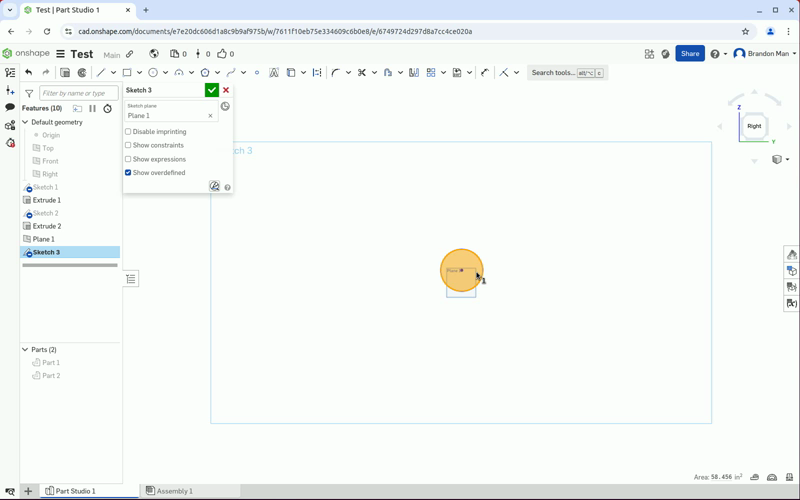
mouse_move(73, 352)
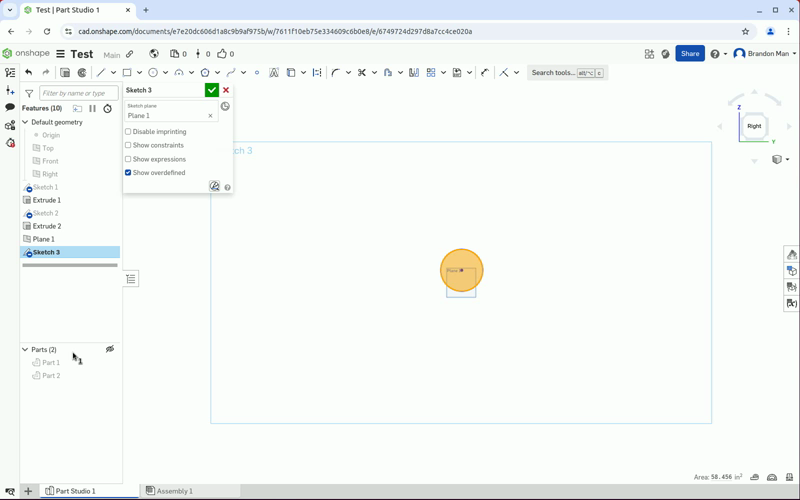
key(shift+y)
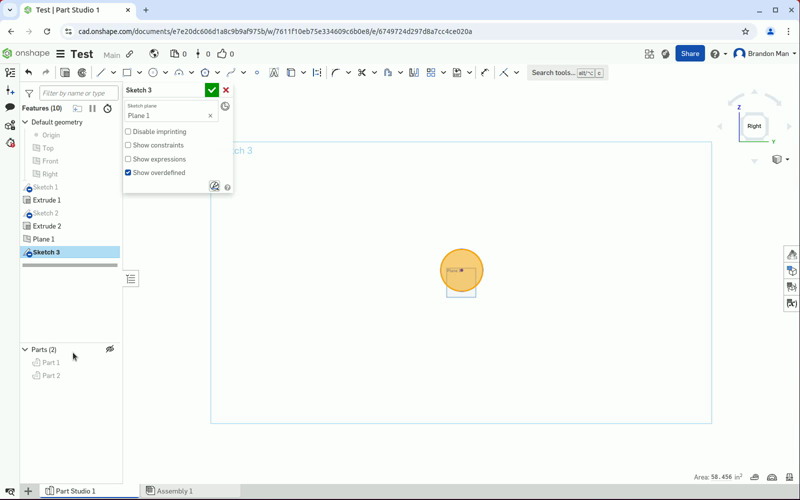
key(shift+e)
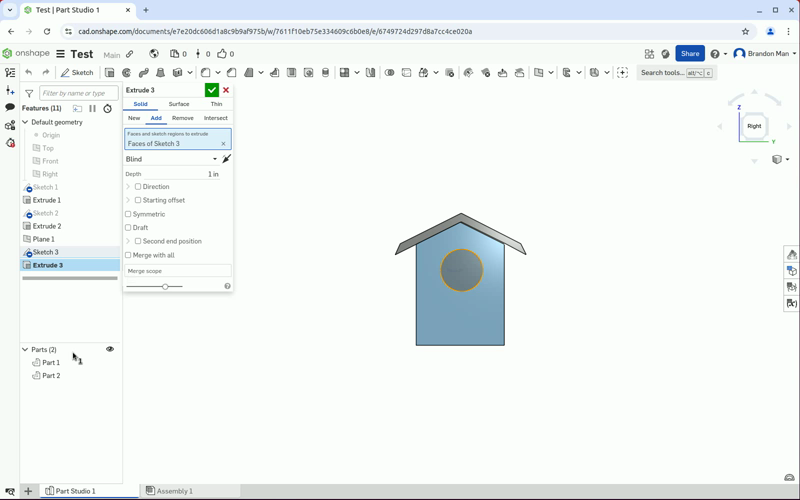
mouse_move(143, 106)
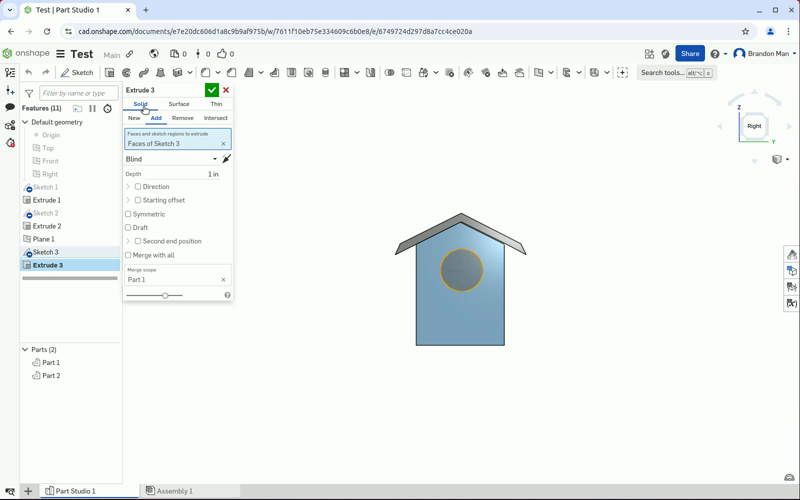
click(143, 106)
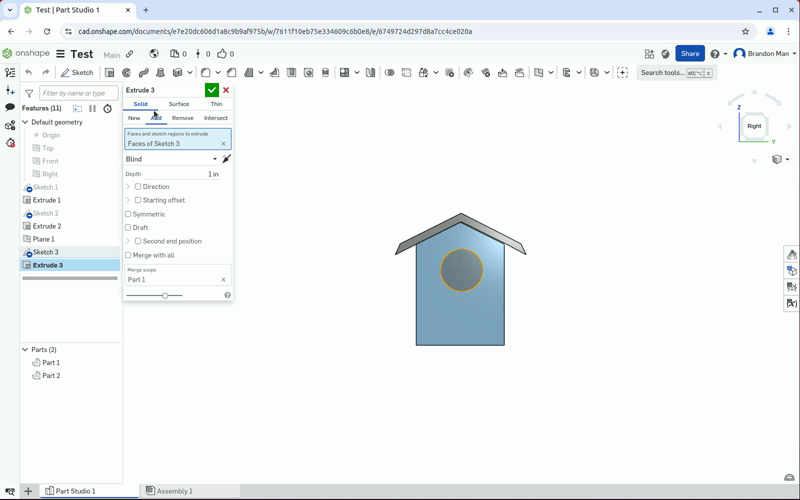
mouse_move(186, 120)
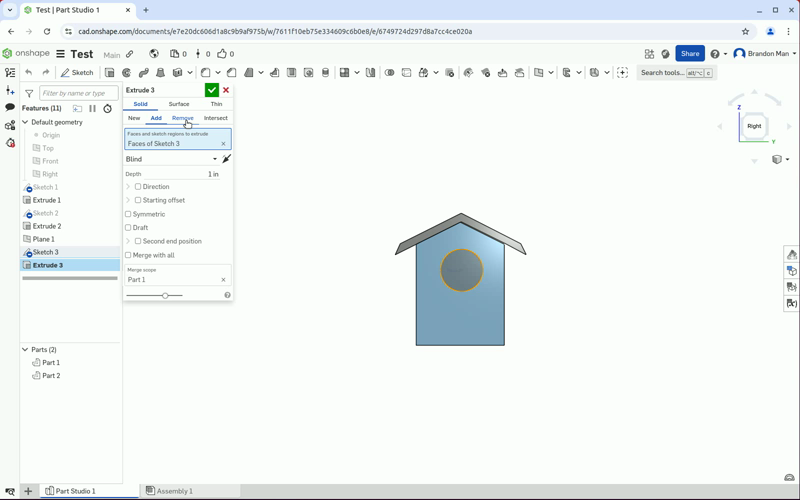
click(186, 120)
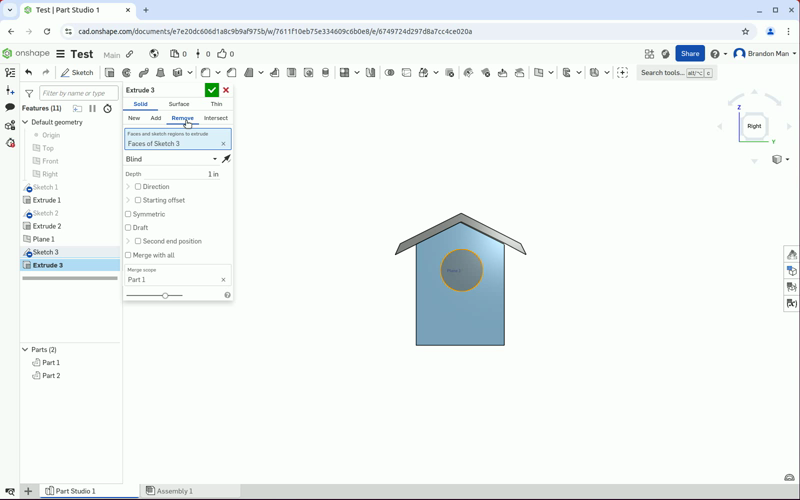
key(tab, 4)
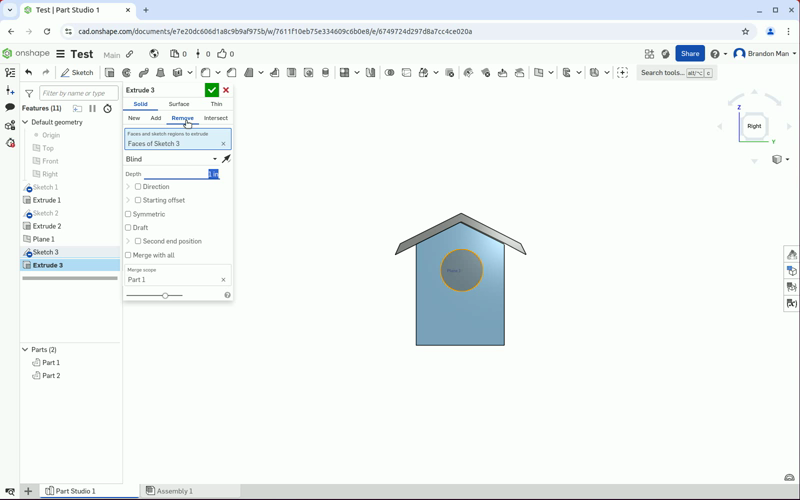
text(8.666)
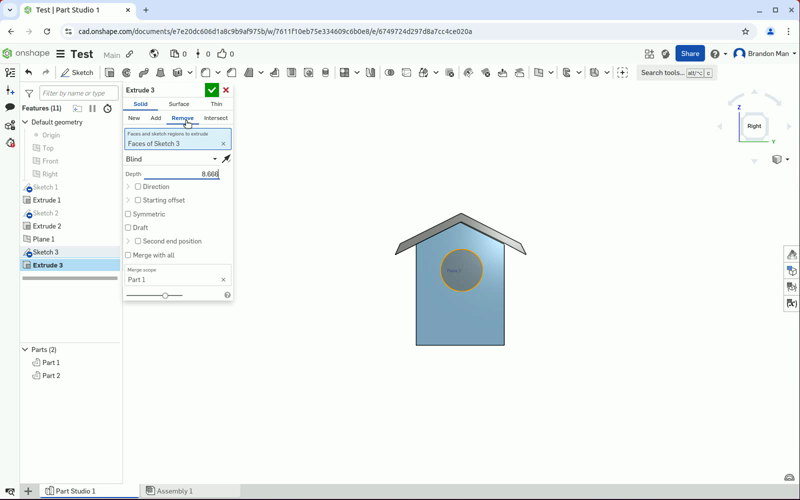
key(tab, 6)
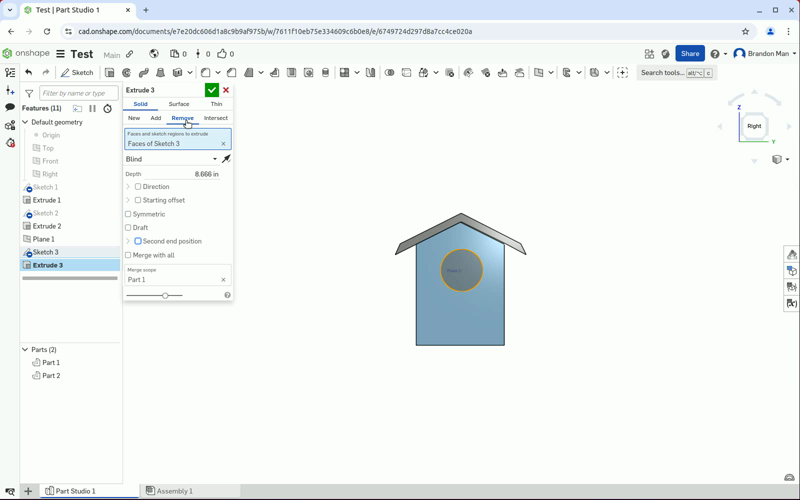
key(space)
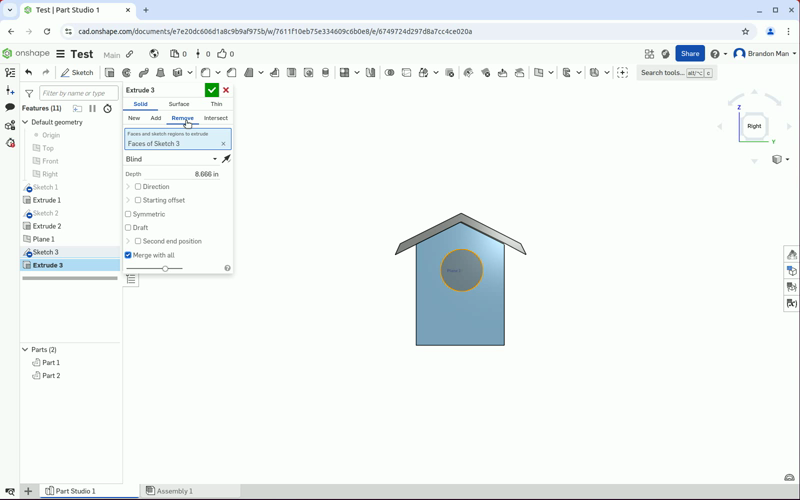
key(enter)
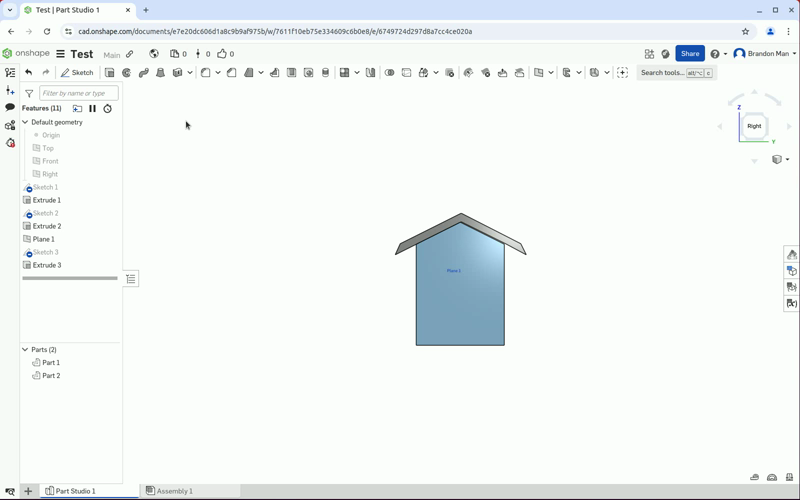
key(shift+h)
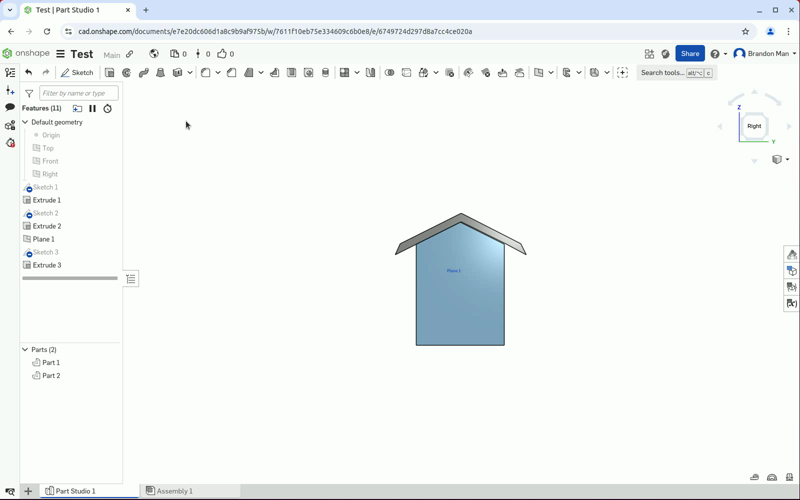
key(shift+h)
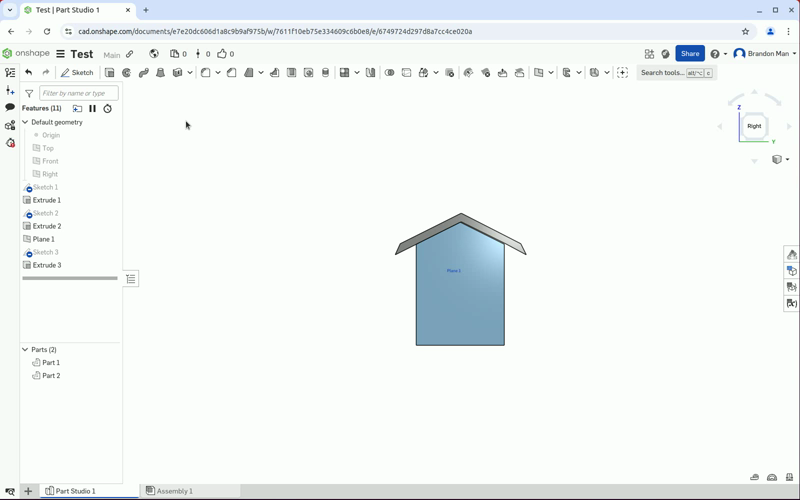
mouse_move(73, 189)
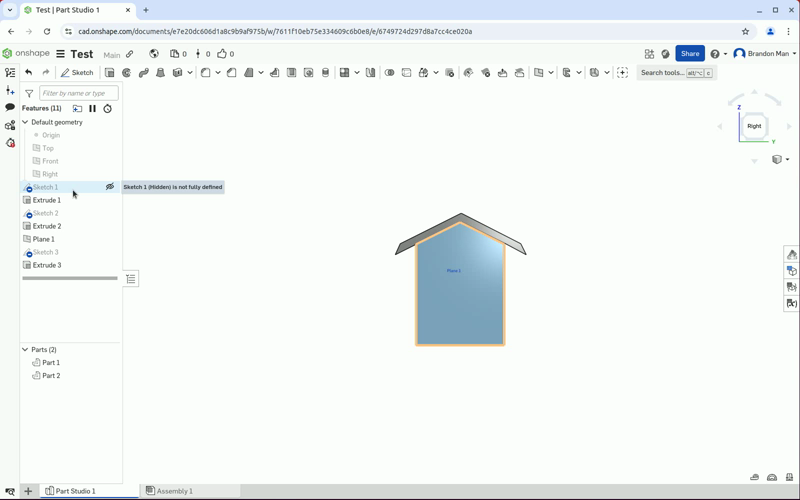
click(73, 189)
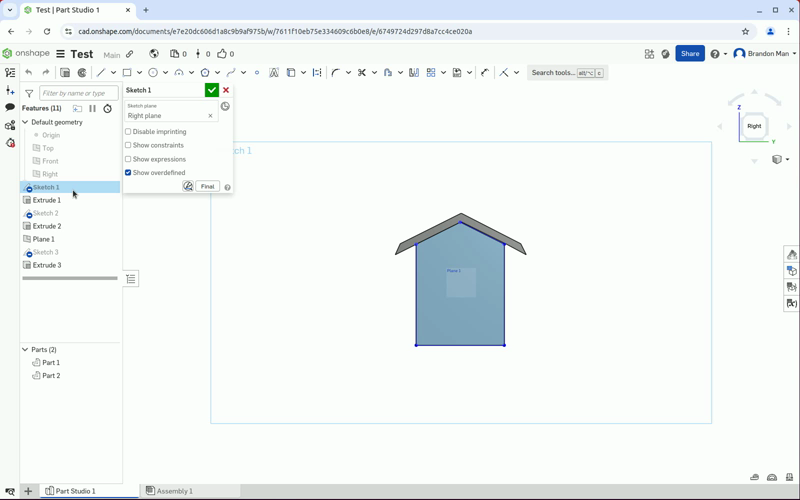
mouse_move(229, 92)
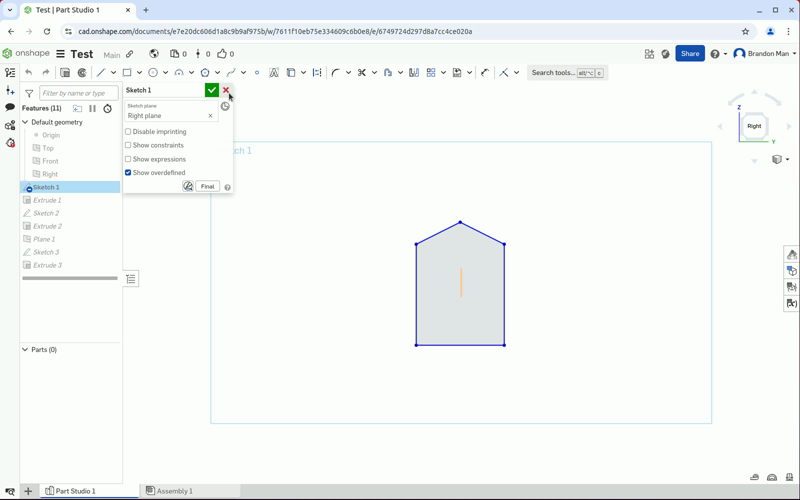
click(229, 92)
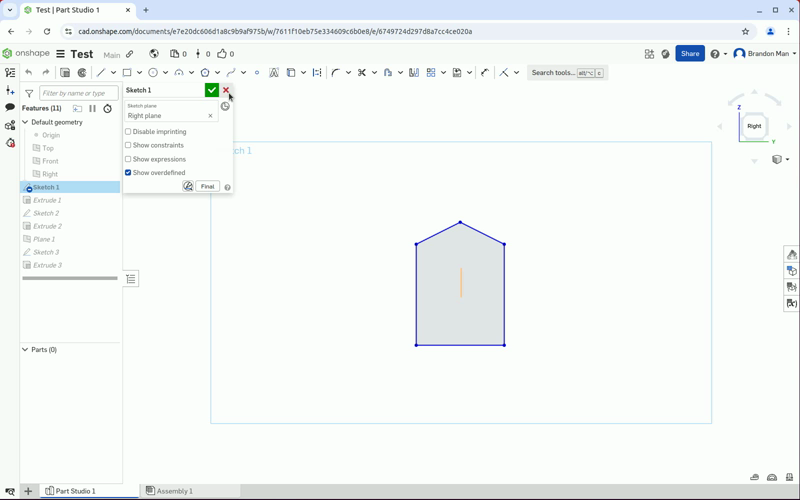
key(shift+s)
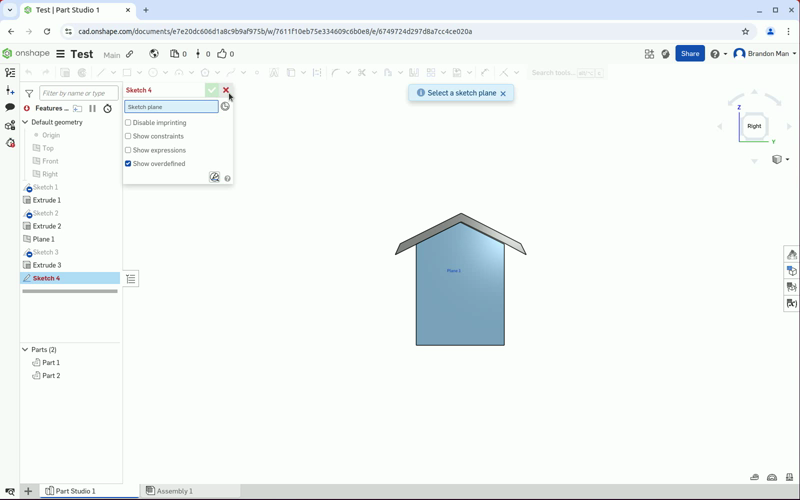
mouse_move(73, 241)
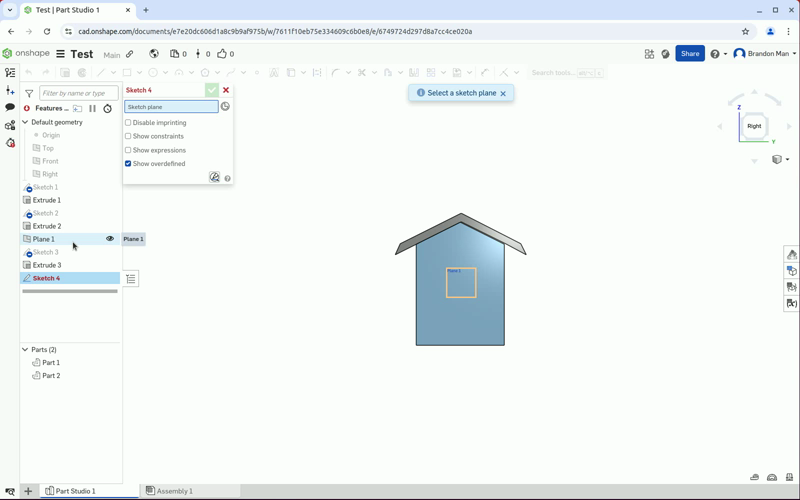
click(73, 241)
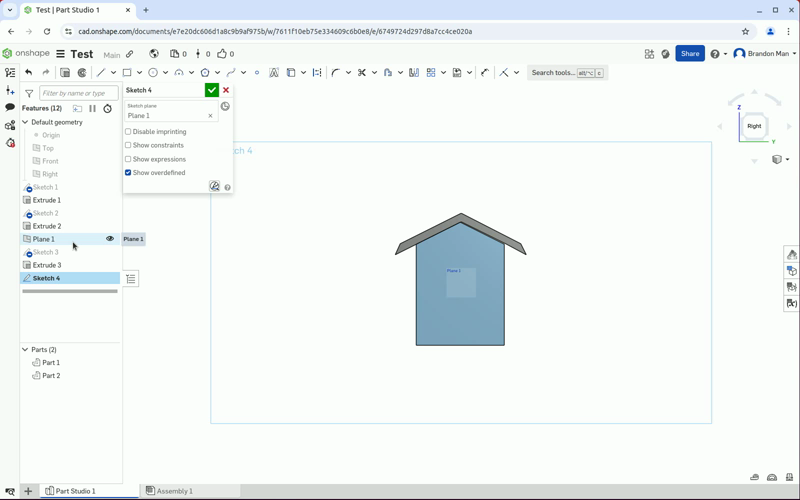
mouse_move(73, 352)
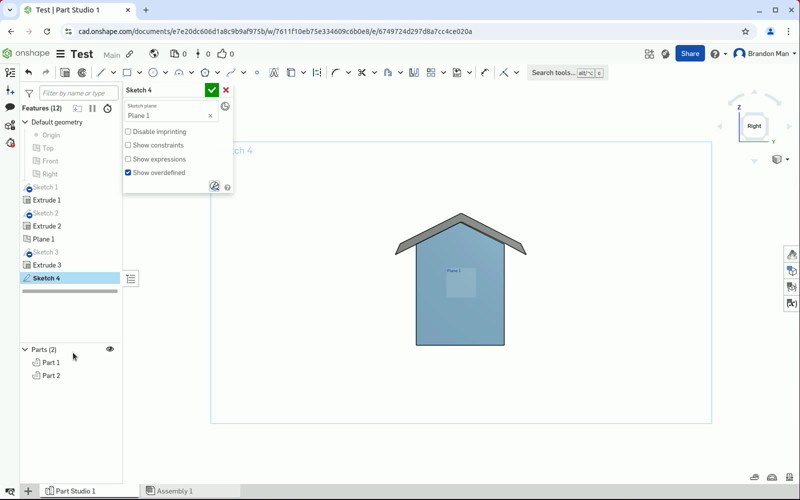
key(y)
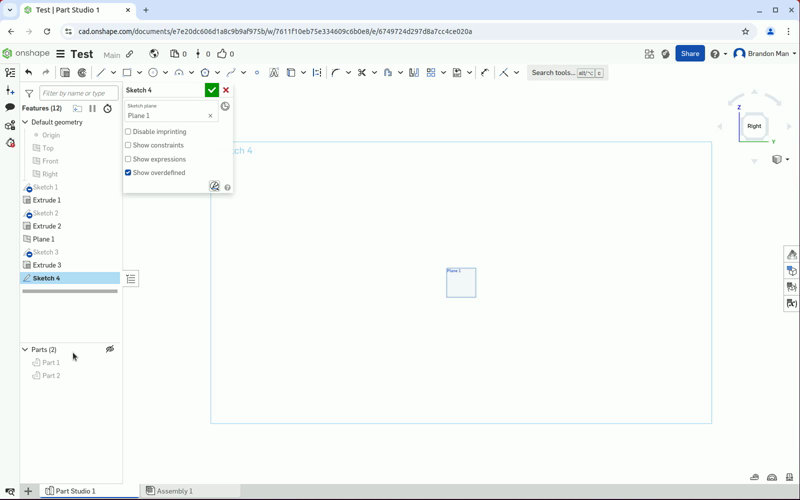
key(c)
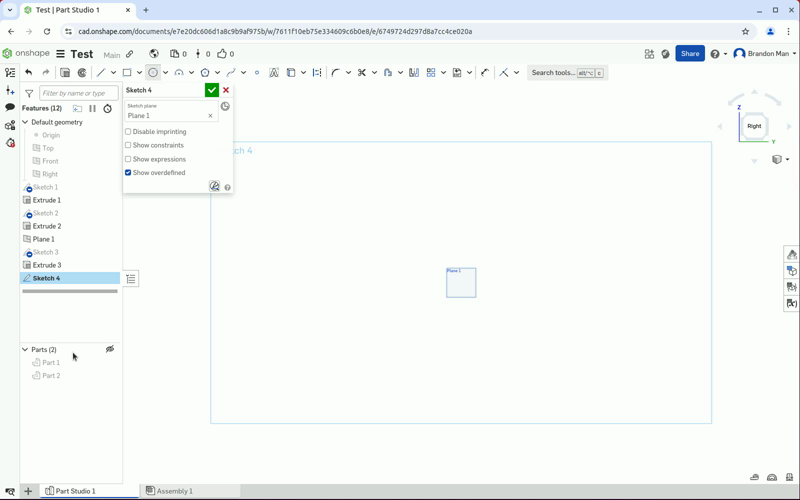
key_down(shift)
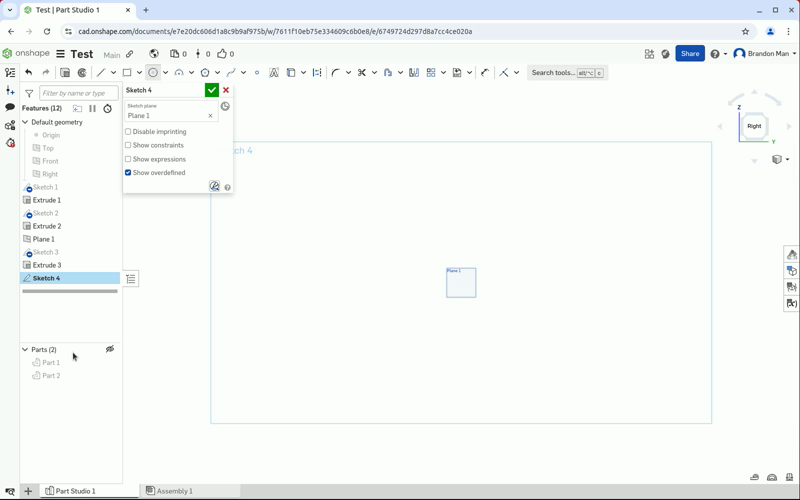
mouse_move(461, 319)
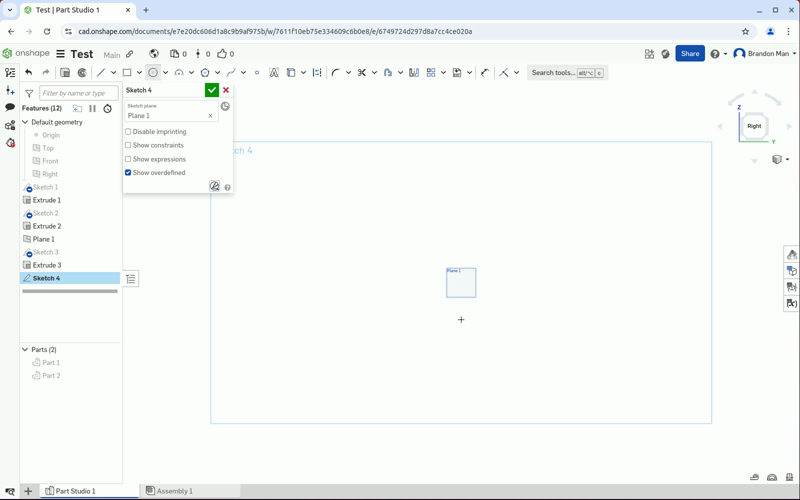
click(461, 319)
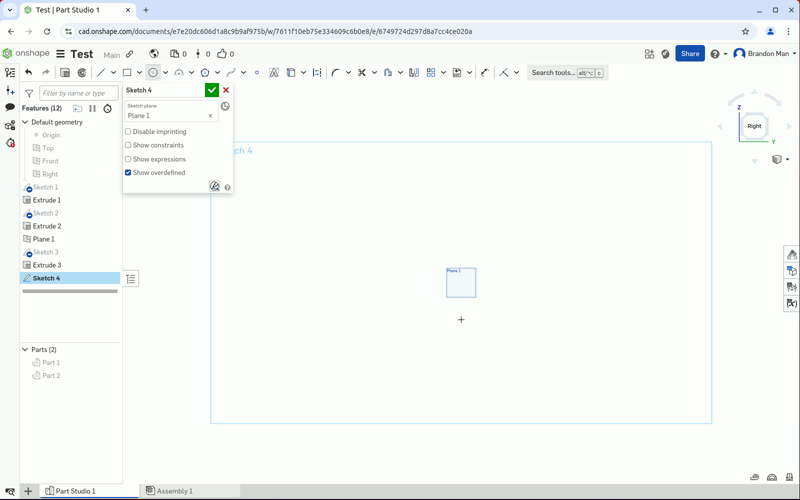
key_up(shift)
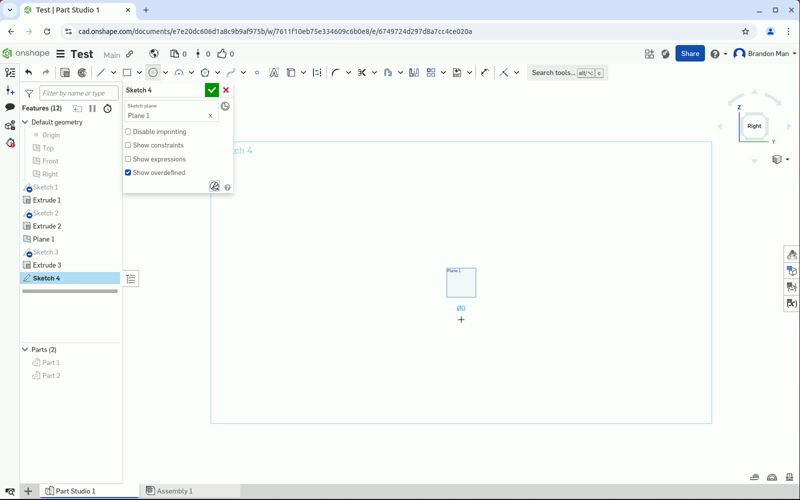
mouse_move(467, 319)
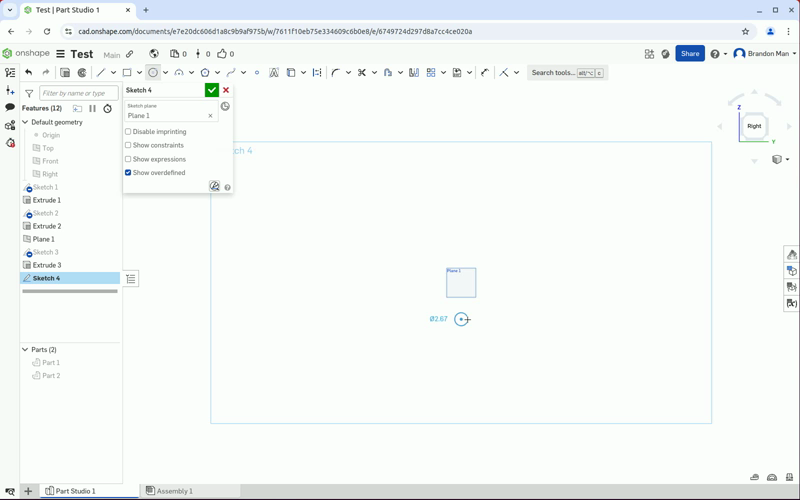
click(467, 319)
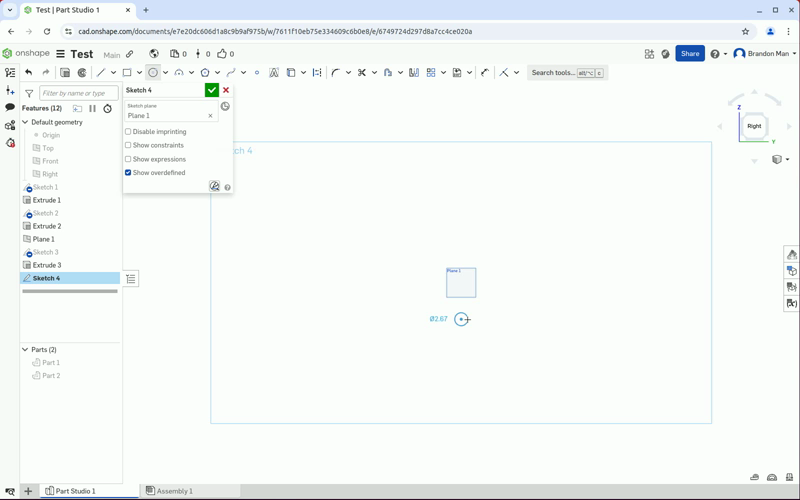
key(esc)
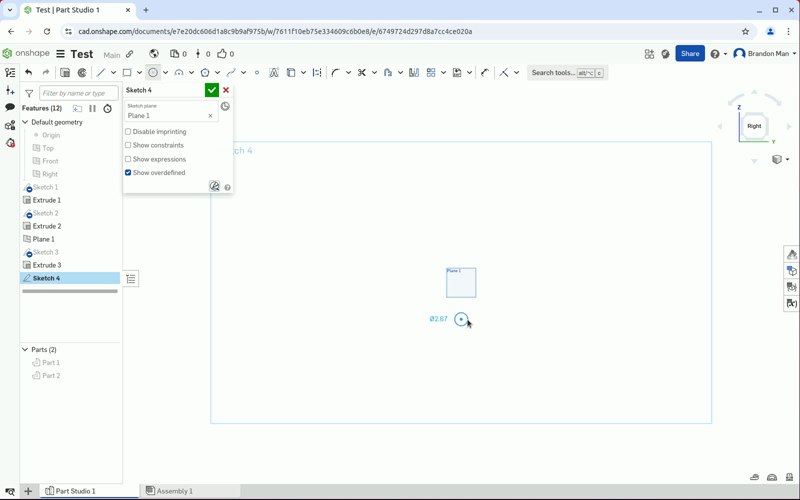
mouse_move(464, 322)
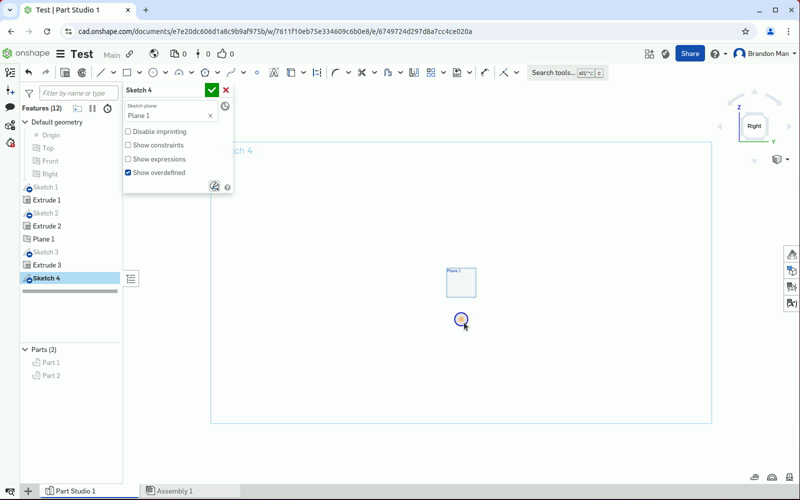
scroll(6)
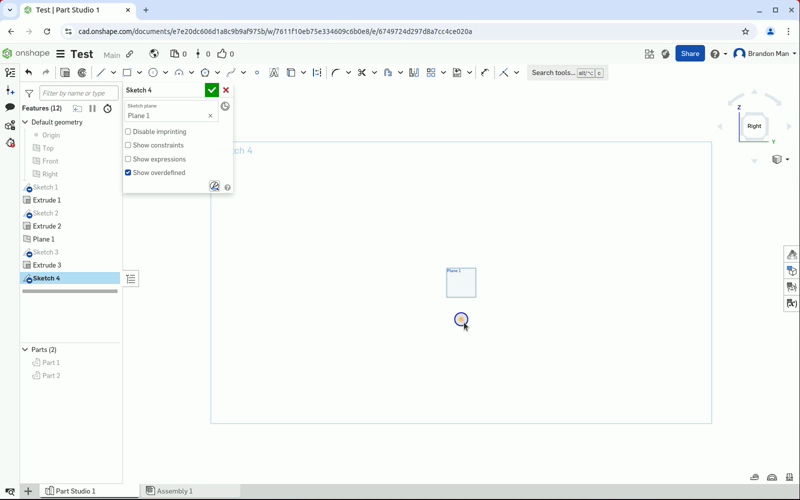
scroll(6)
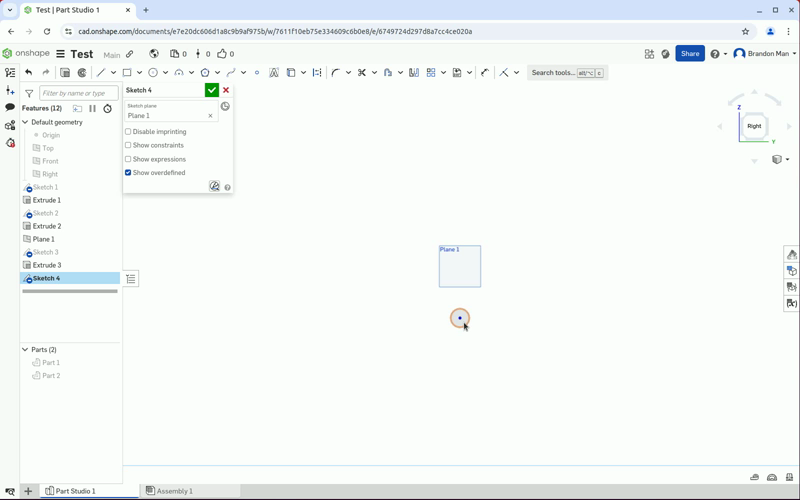
scroll(6)
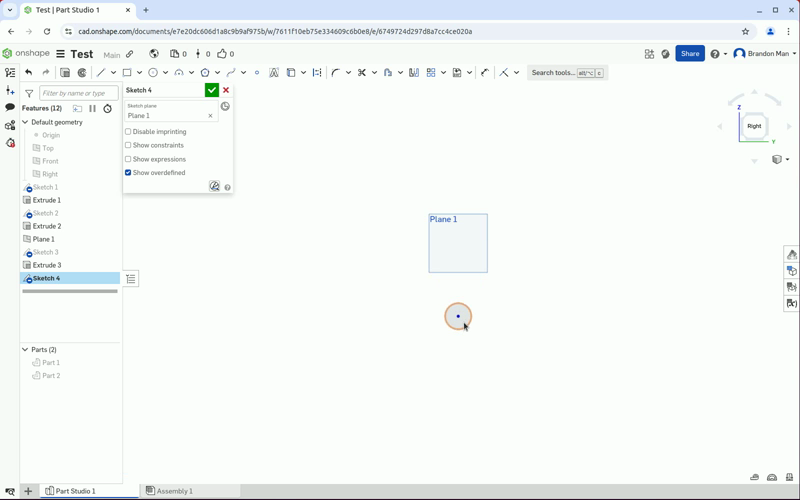
scroll(6)
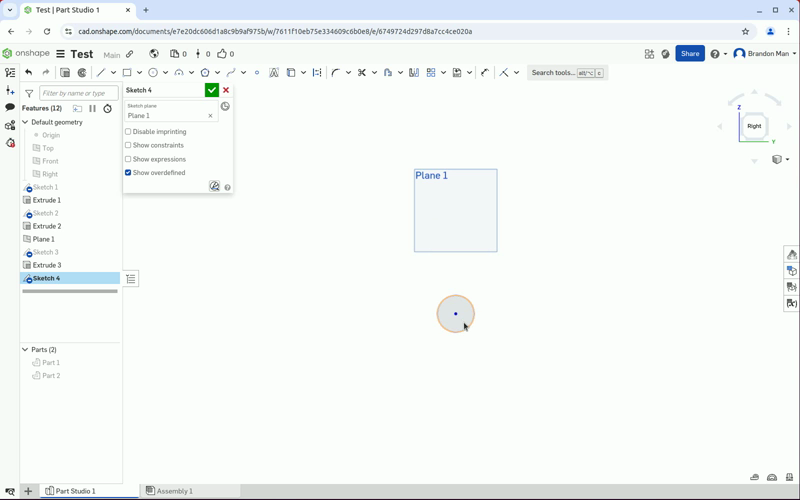
scroll(6)
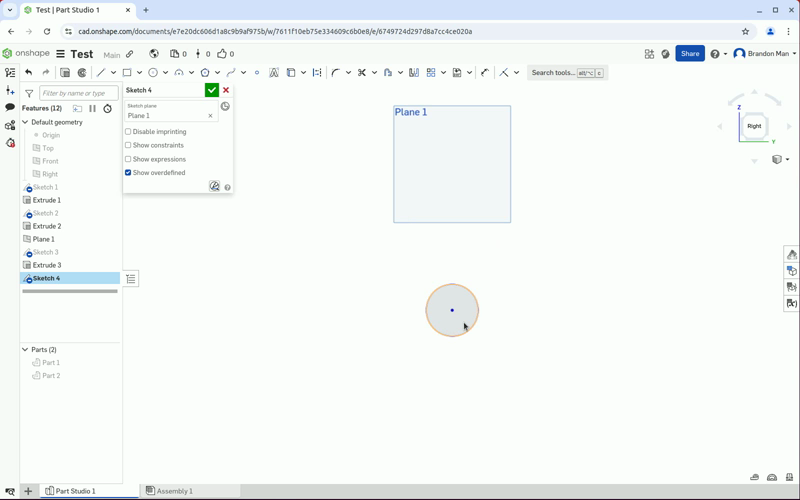
scroll(6)
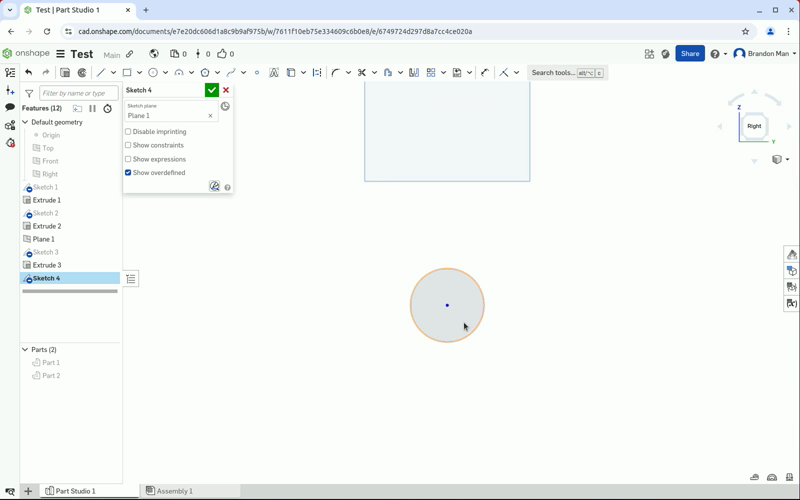
scroll(6)
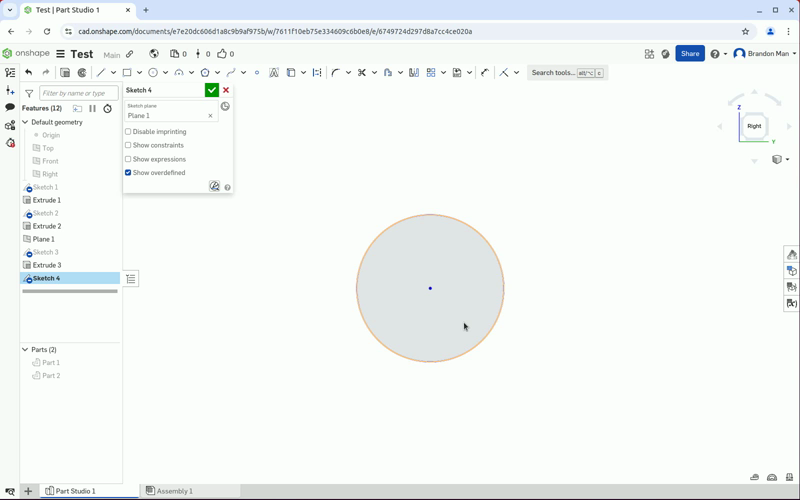
click(464, 322)
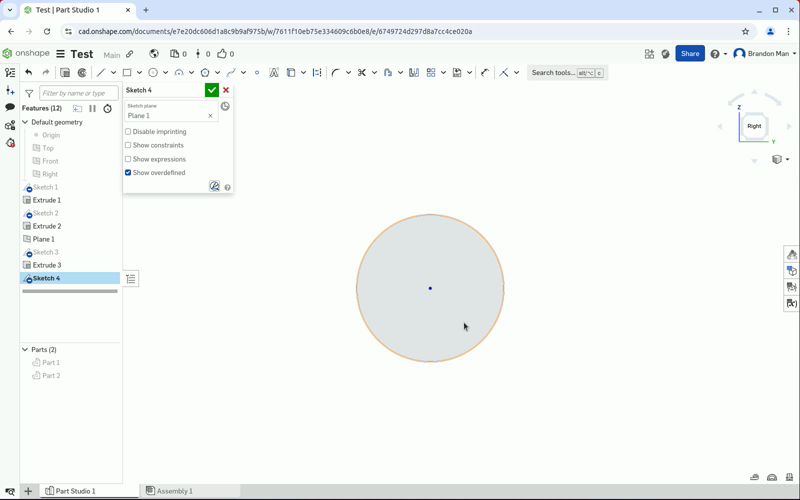
scroll(-6)
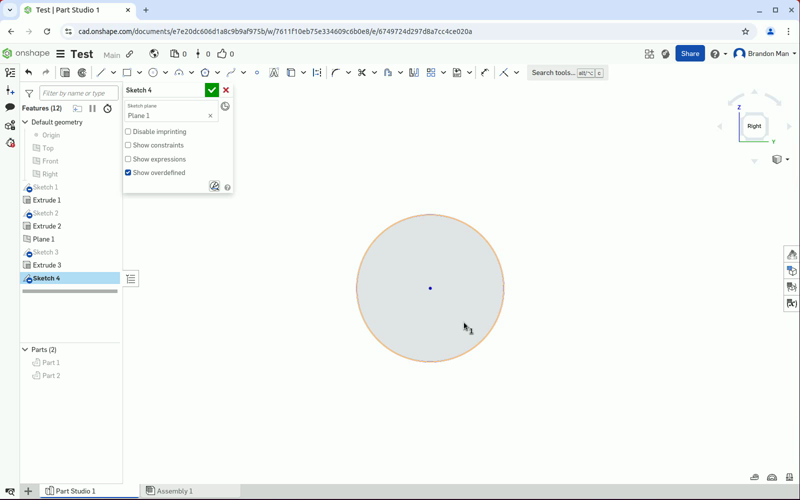
scroll(-6)
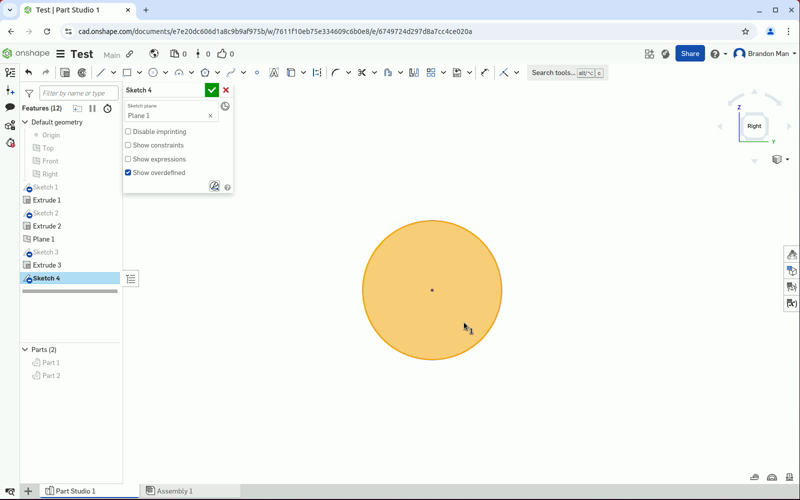
scroll(-6)
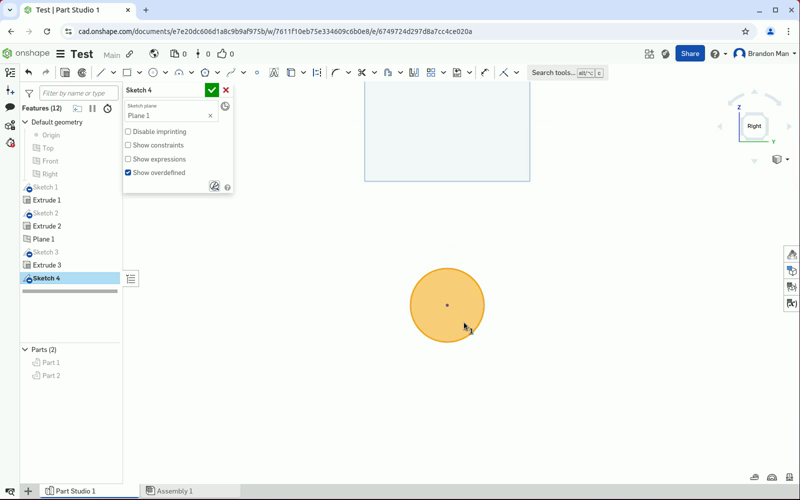
scroll(-6)
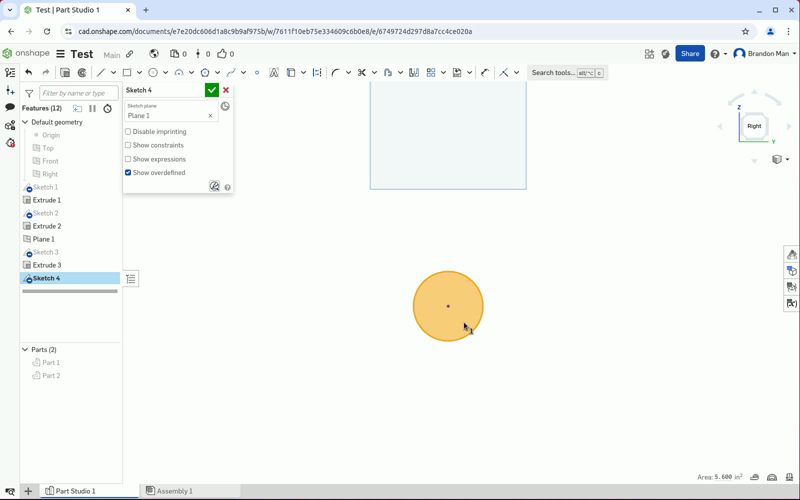
scroll(-6)
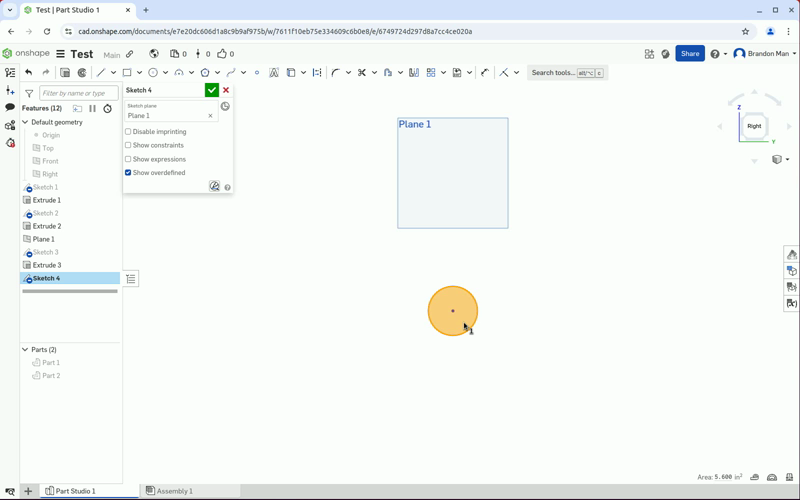
scroll(-6)
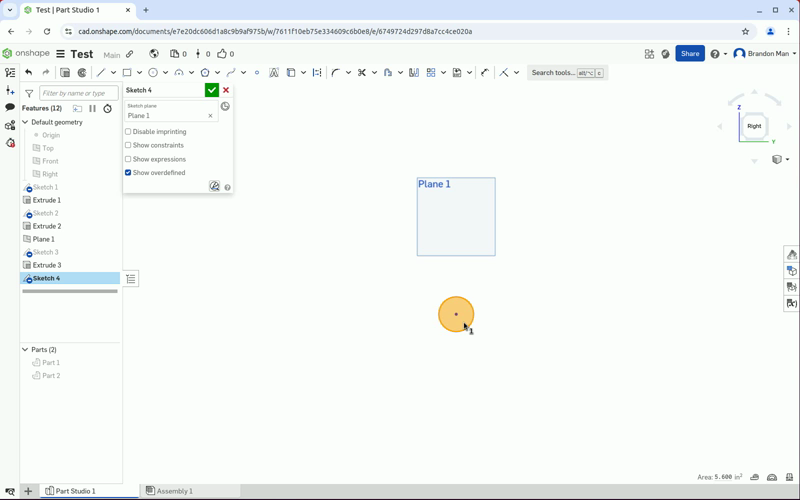
scroll(-6)
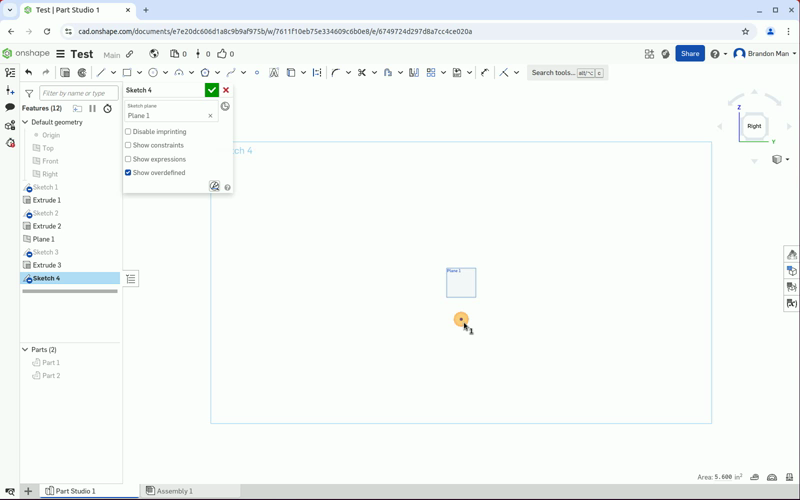
mouse_move(73, 352)
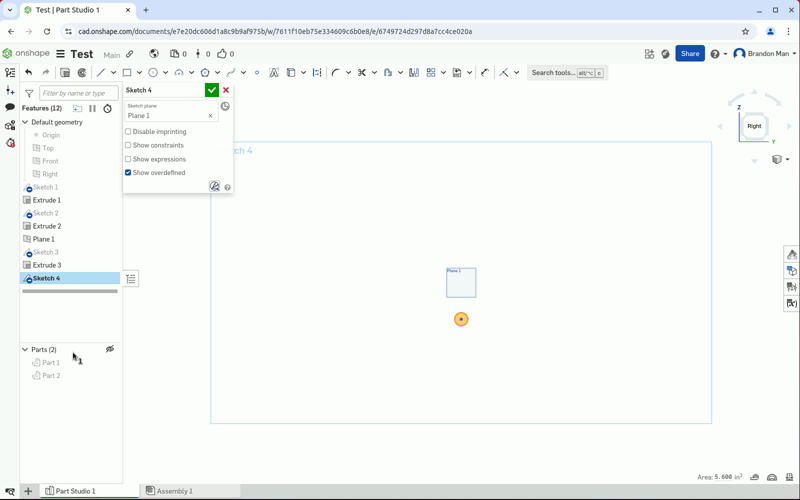
key(shift+y)
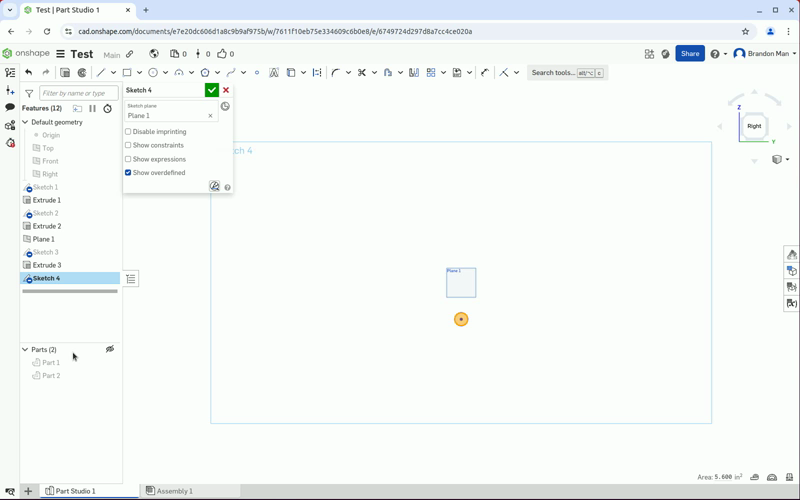
key(shift+e)
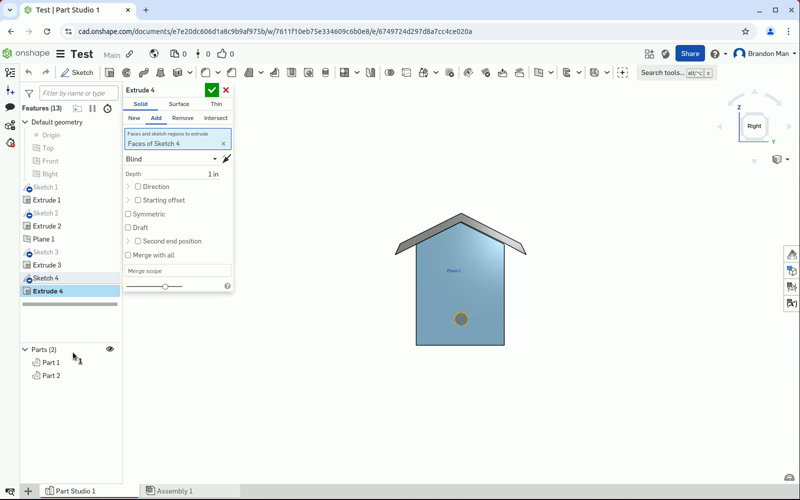
mouse_move(143, 106)
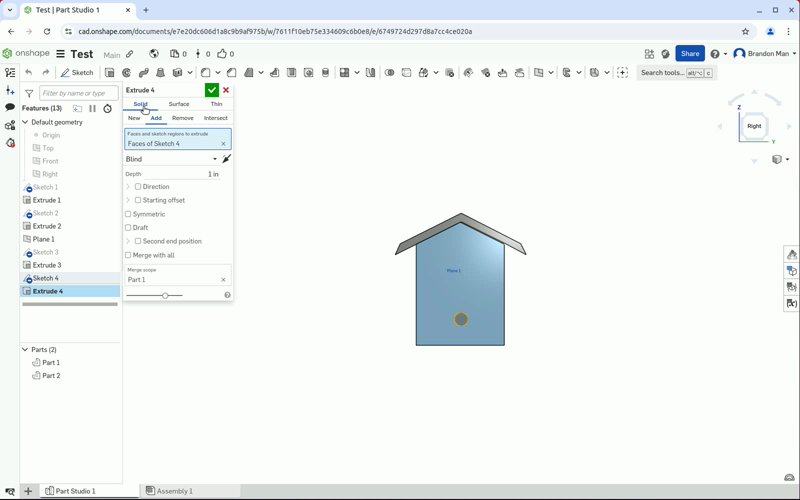
click(143, 106)
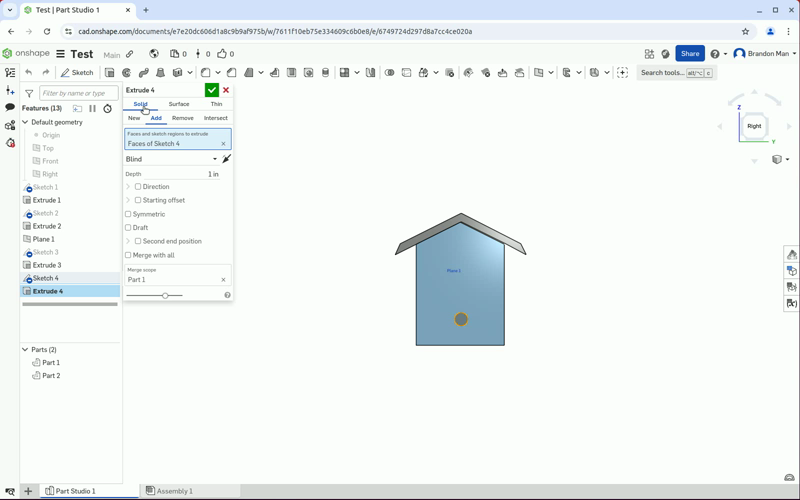
mouse_move(137, 120)
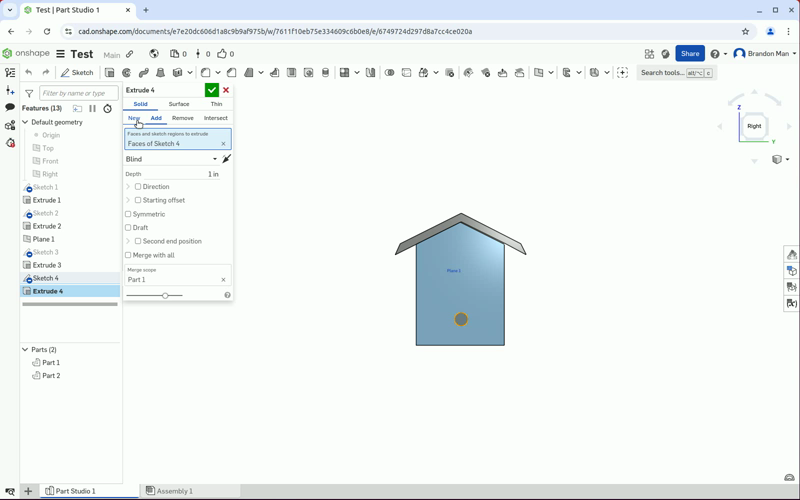
click(137, 120)
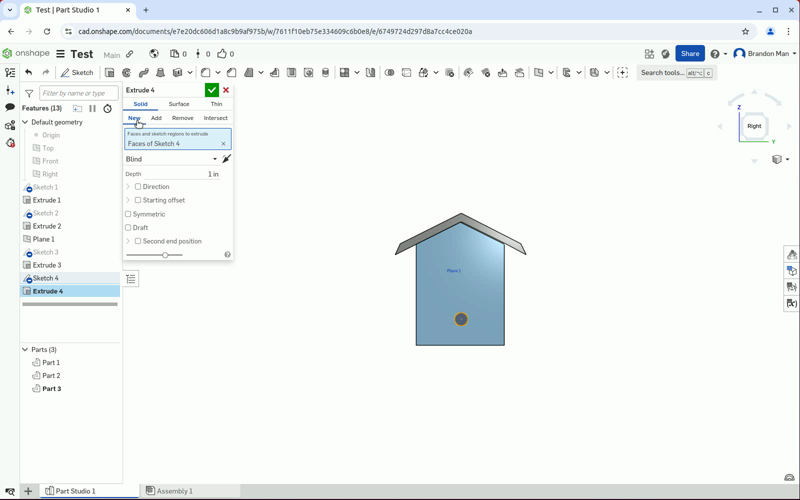
key(tab, 4)
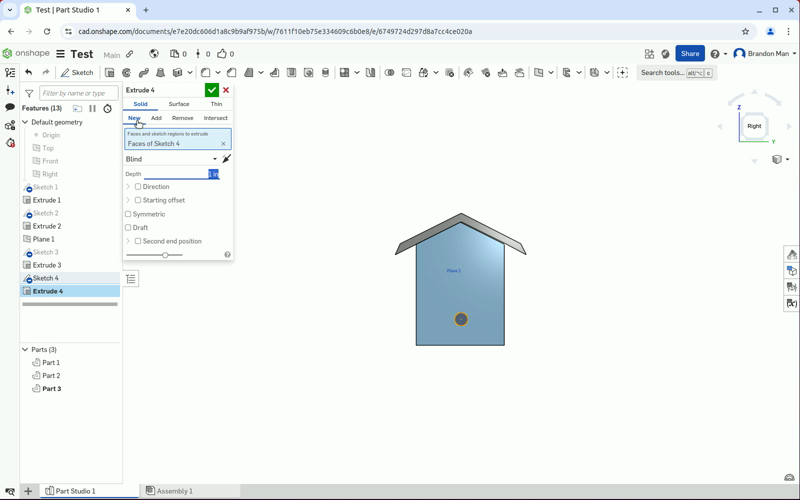
text(15.646)
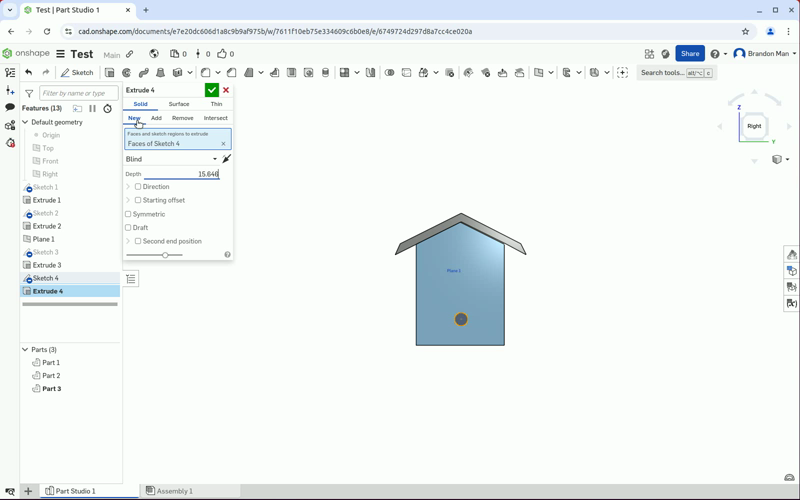
key(enter)
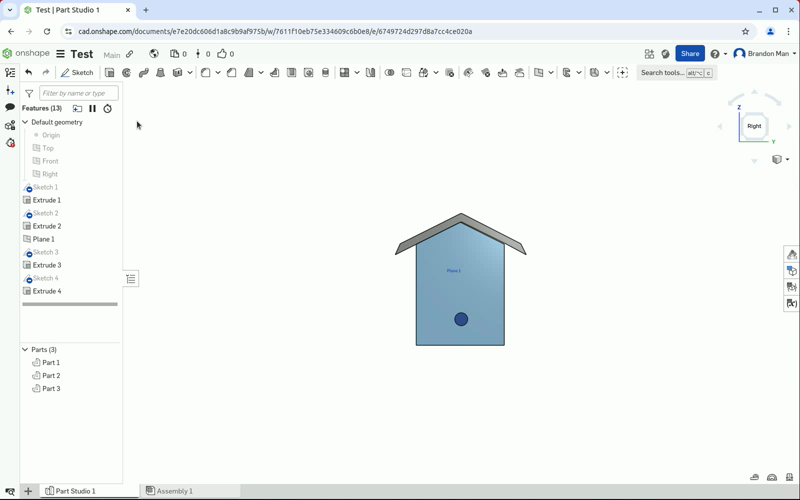
key(shift+h)
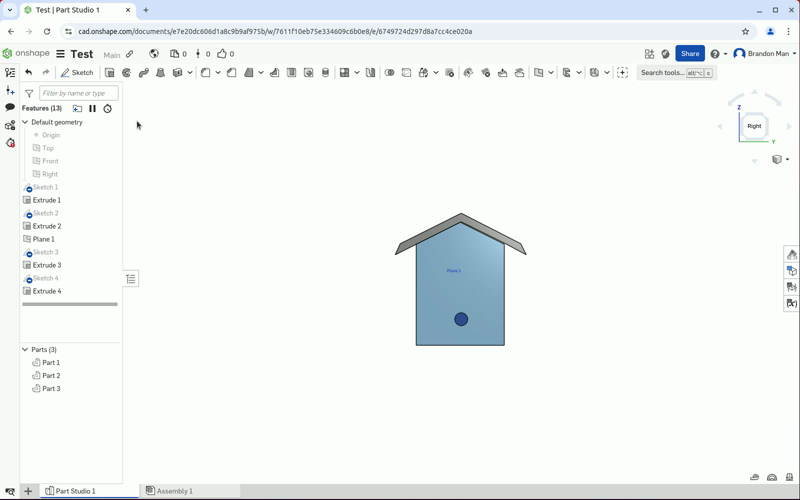
key(shift+h)
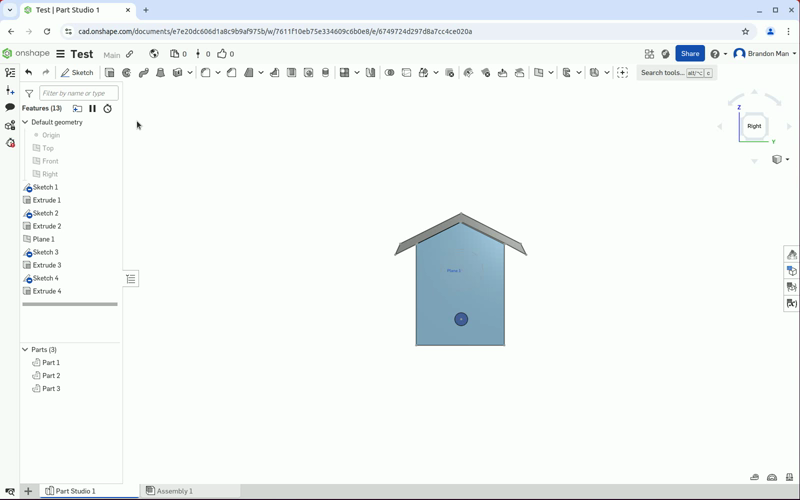
key(shift+7)
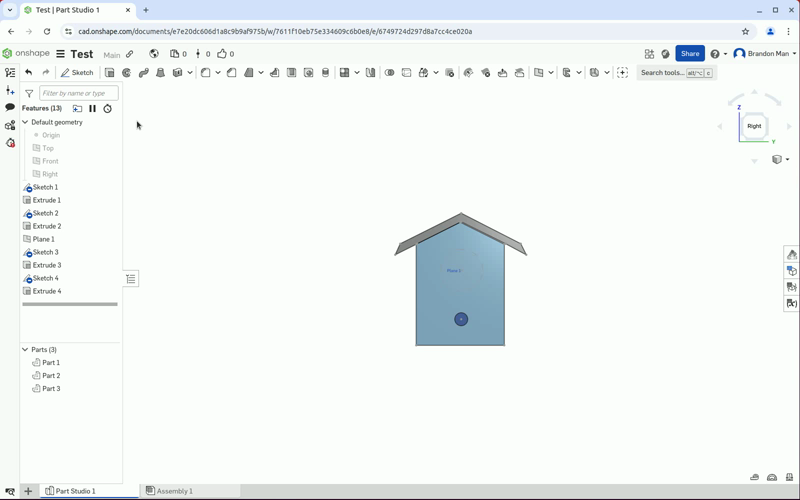
key(right, 2)
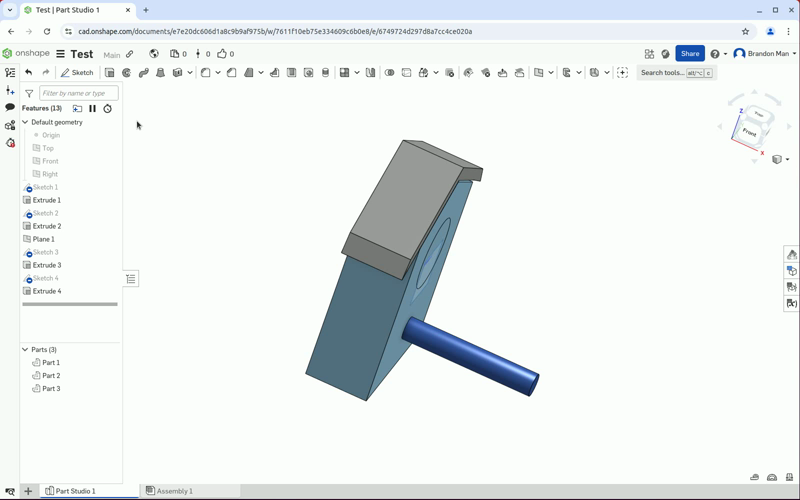
key(down, 2)
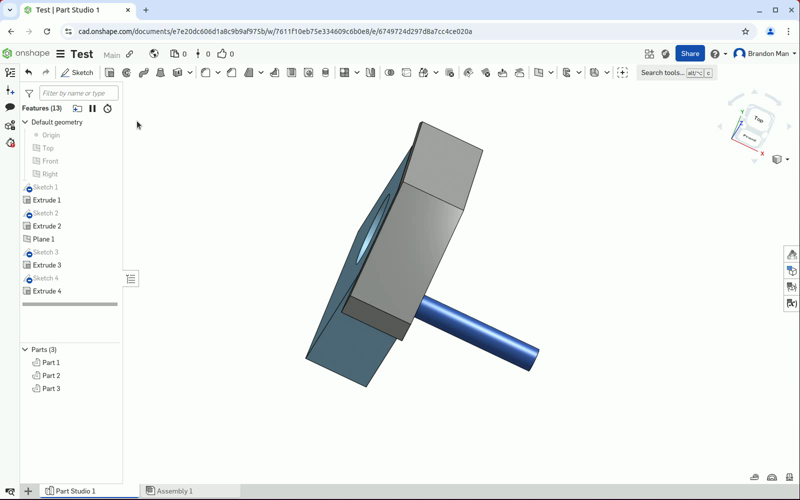
key(up, 2)
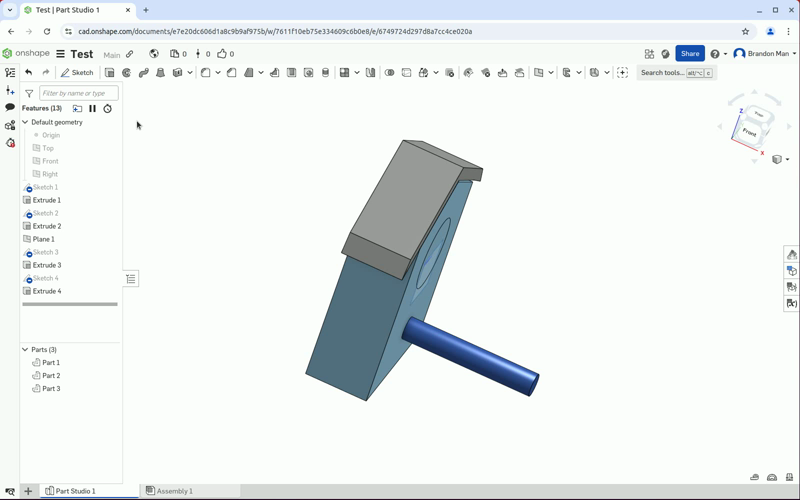
key(left, 2)
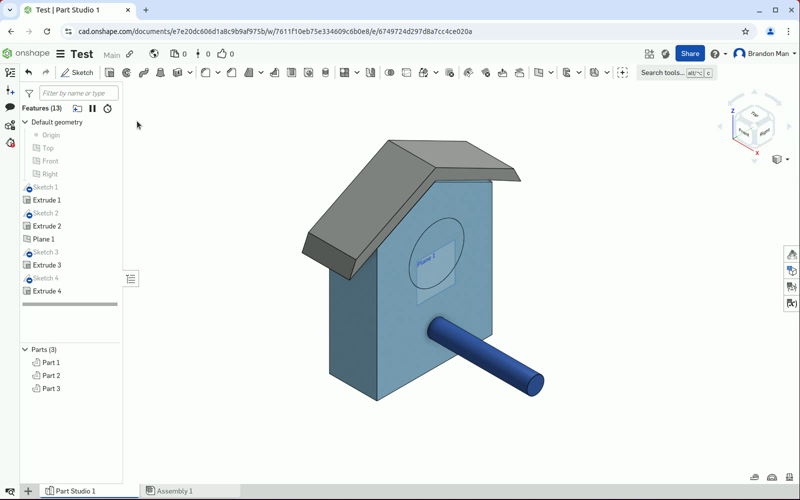
mouse_move(73, 189)
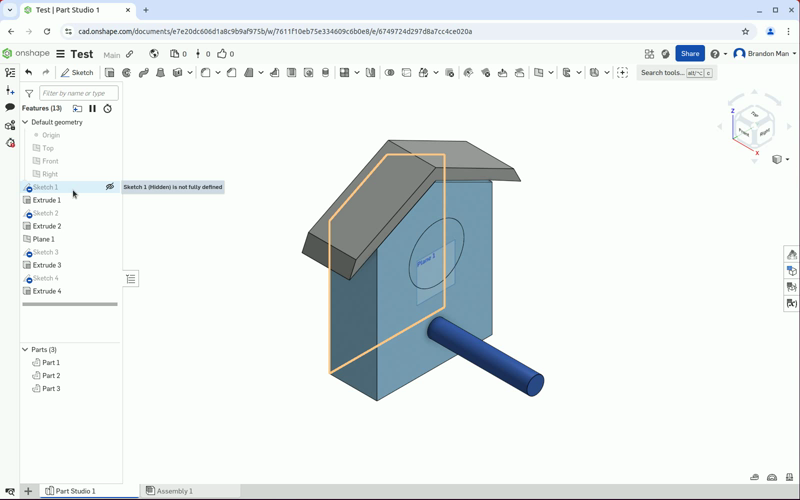
click(73, 189)